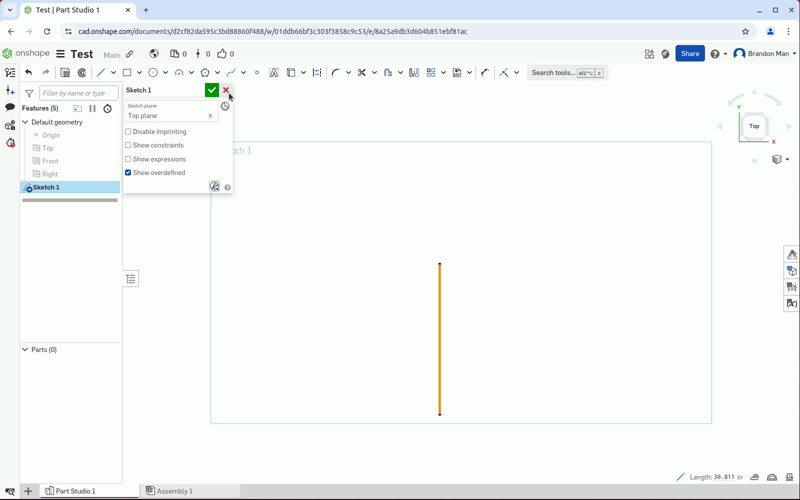
key(shift+h)
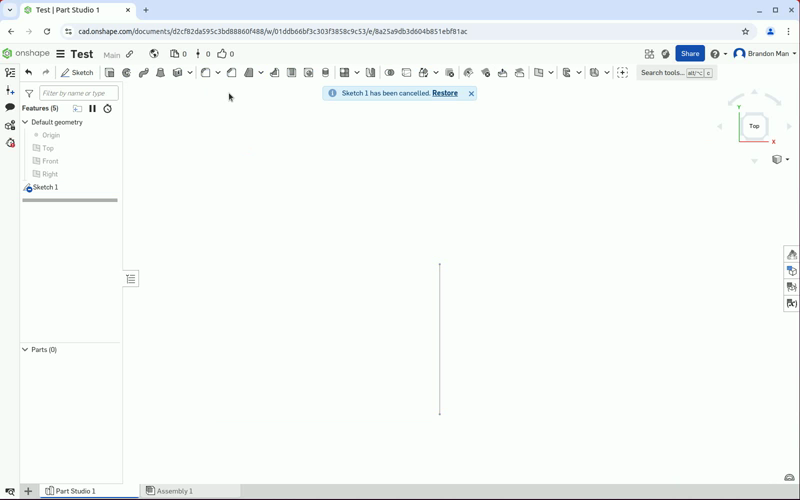
key(shift+s)
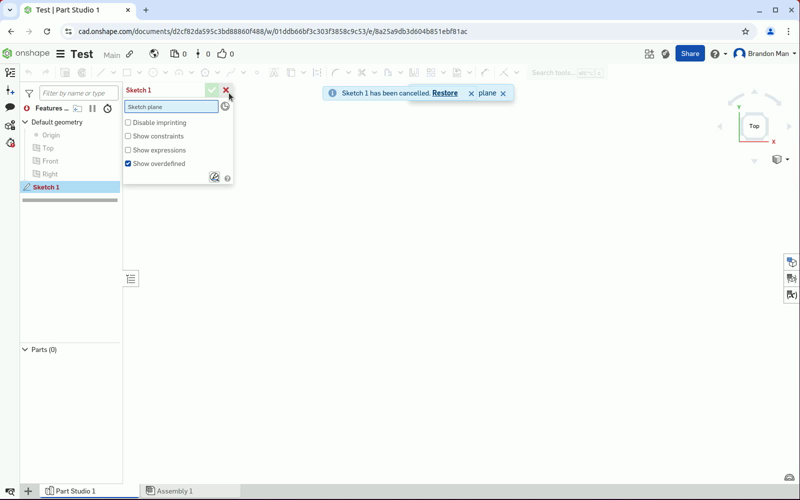
mouse_move(73, 150)
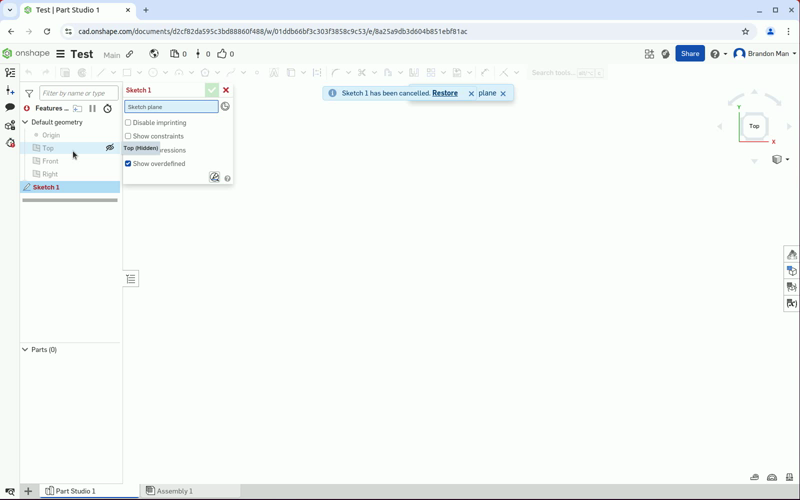
click(73, 150)
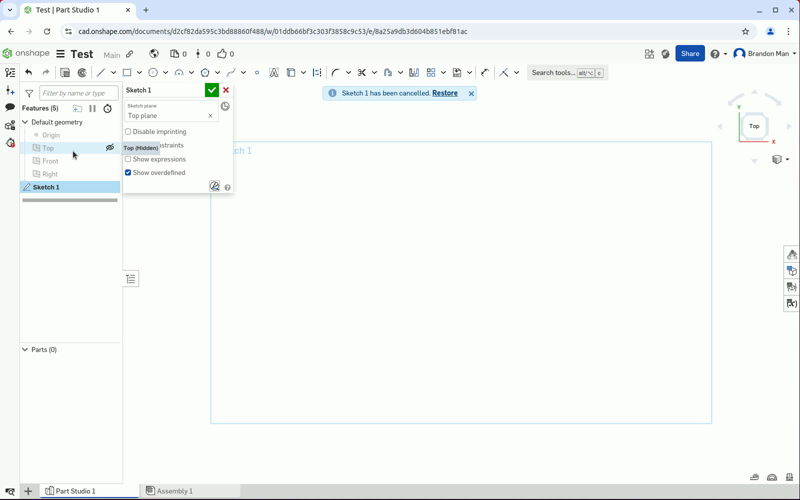
mouse_move(73, 352)
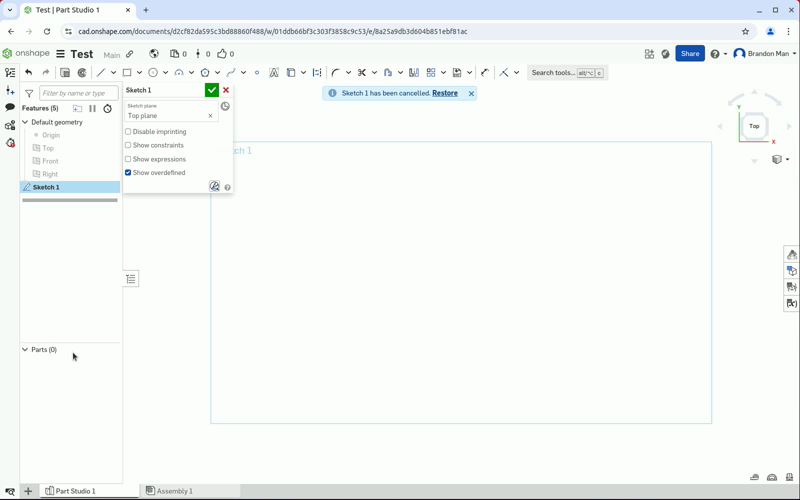
key(y)
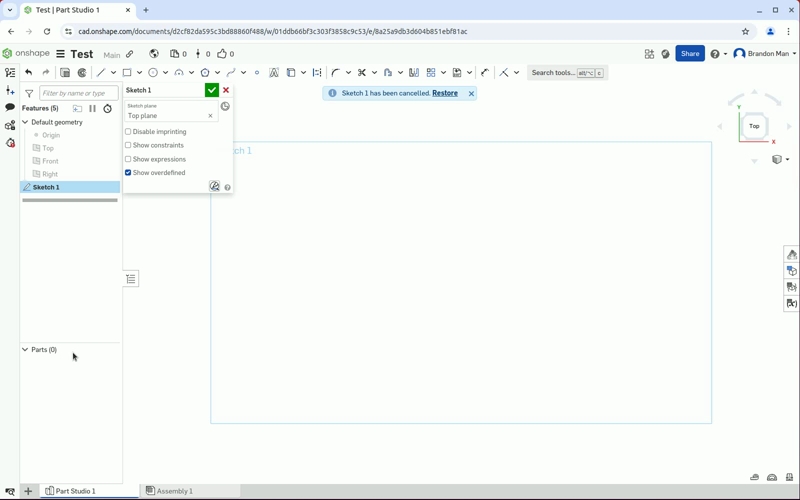
key(l)
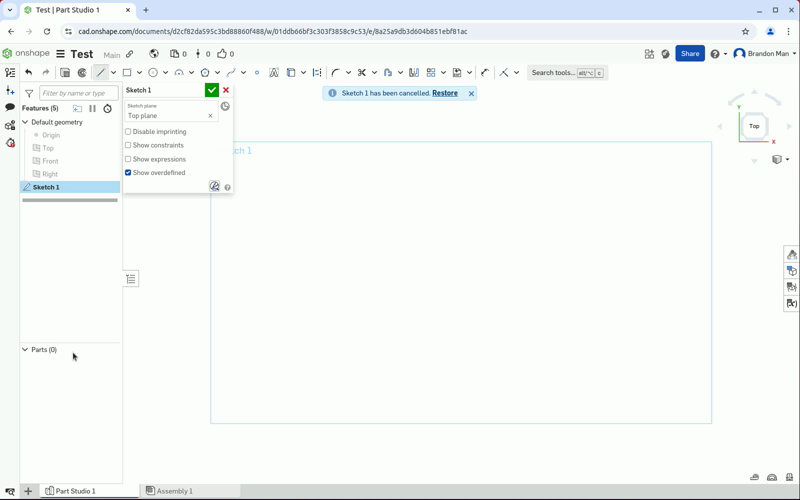
key_down(shift)
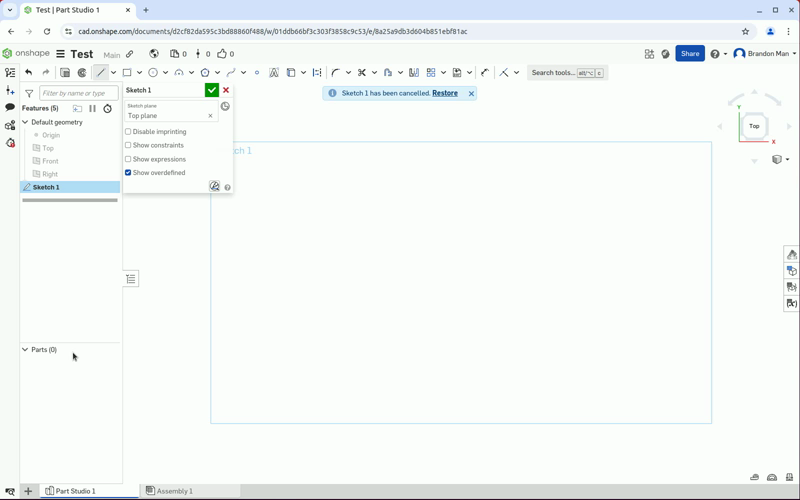
mouse_move(460, 282)
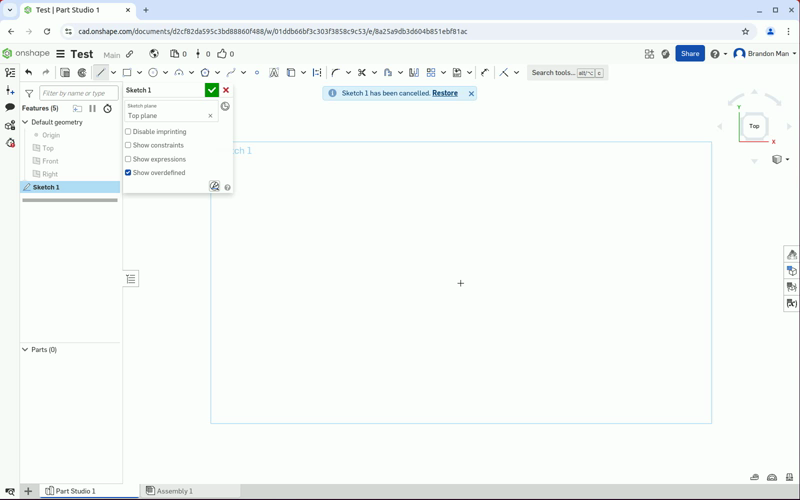
click(460, 282)
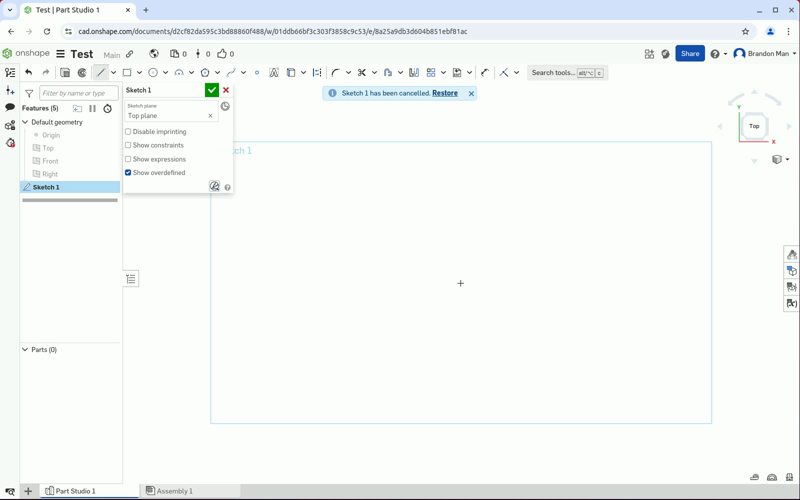
key_up(shift)
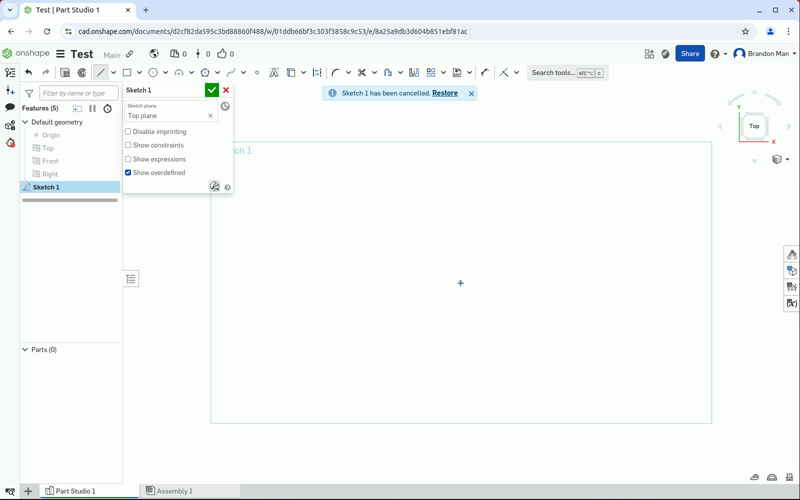
key_down(shift)
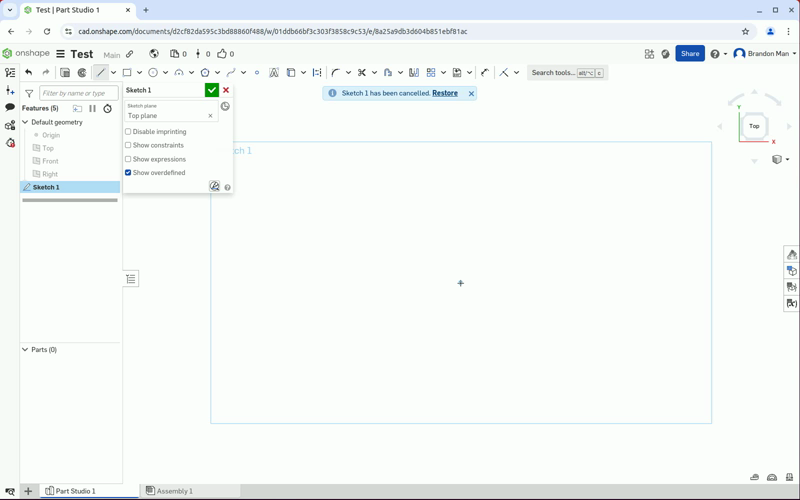
mouse_move(551, 282)
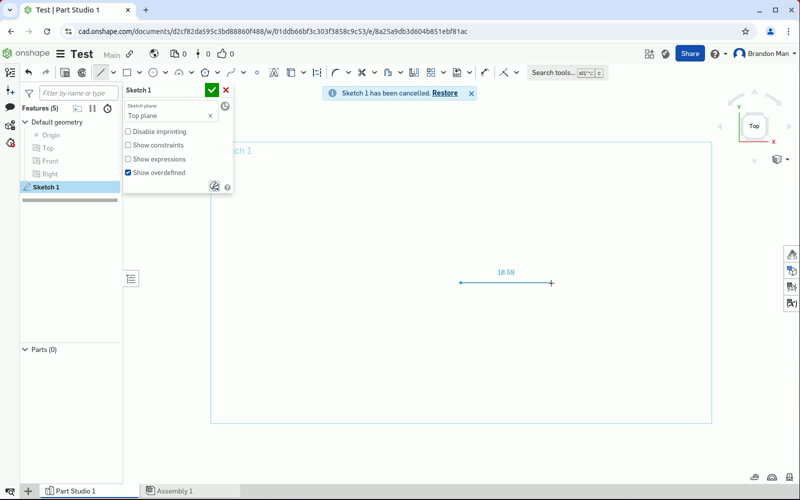
click(551, 282)
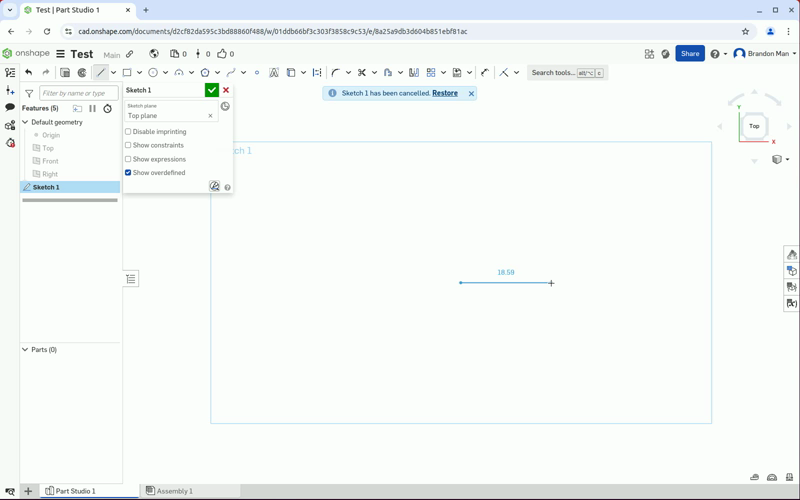
key_up(shift)
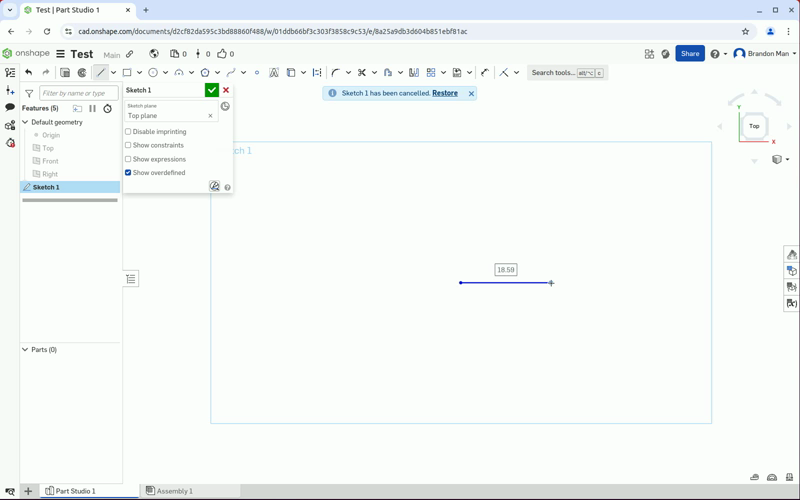
key_down(shift)
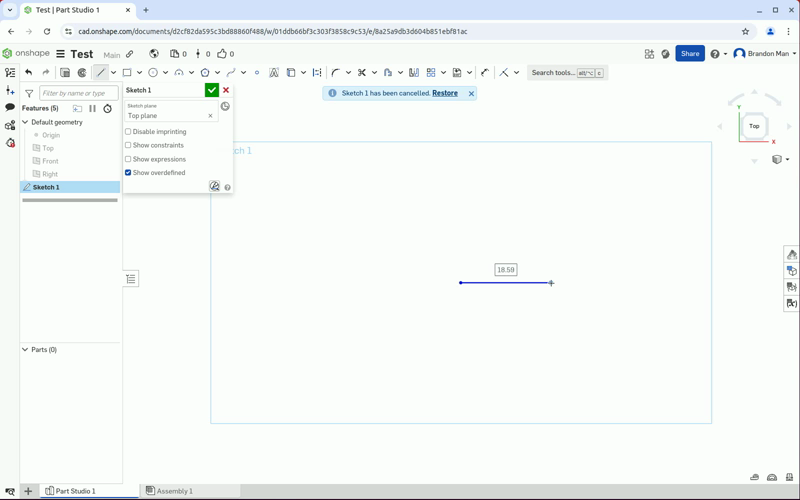
mouse_move(551, 192)
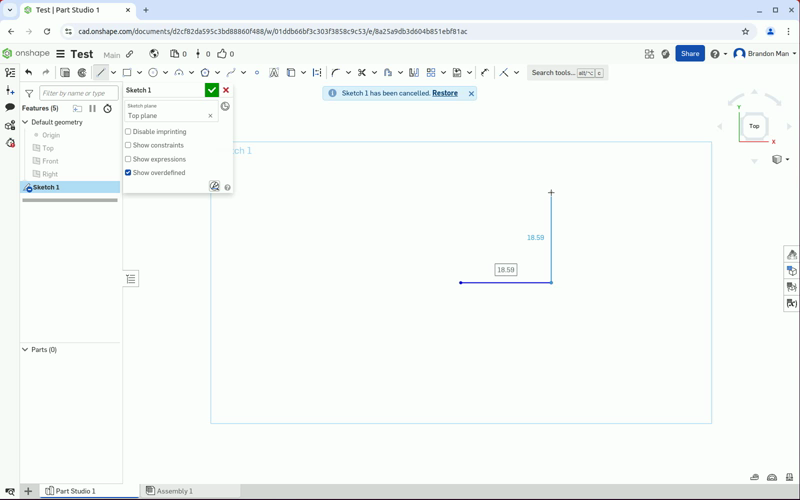
click(551, 192)
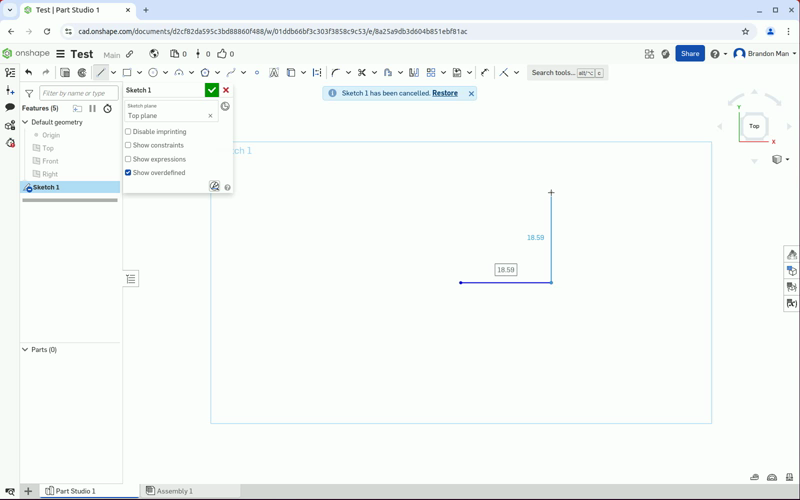
key_up(shift)
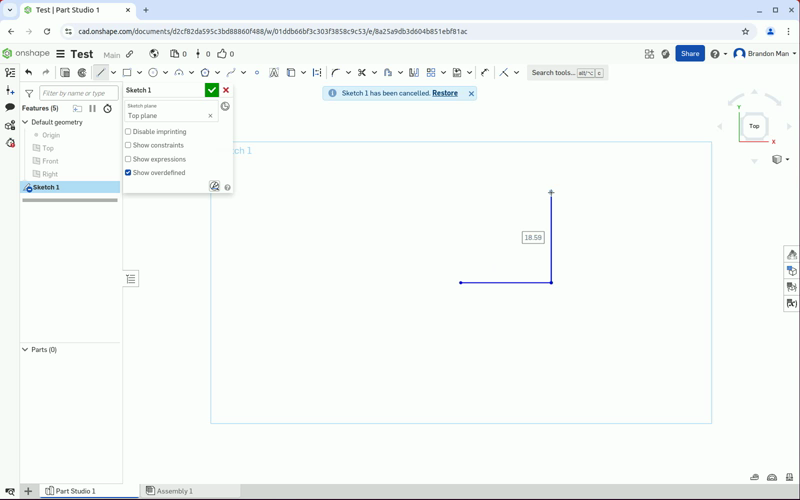
key_down(shift)
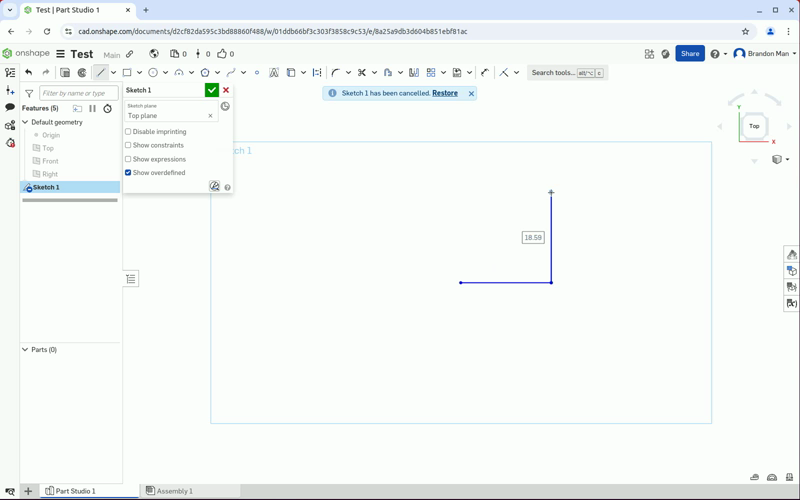
mouse_move(460, 192)
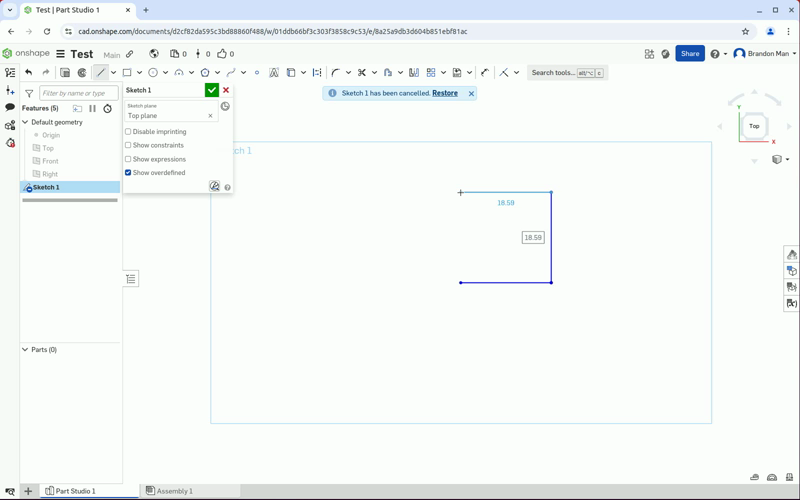
click(460, 192)
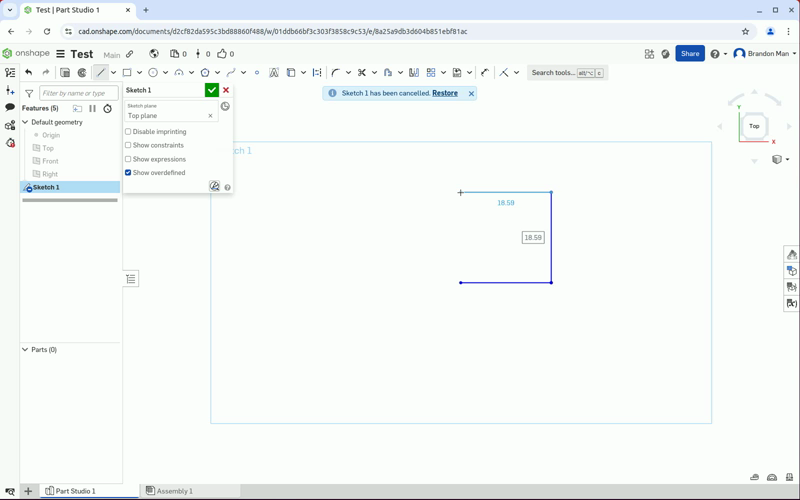
key_up(shift)
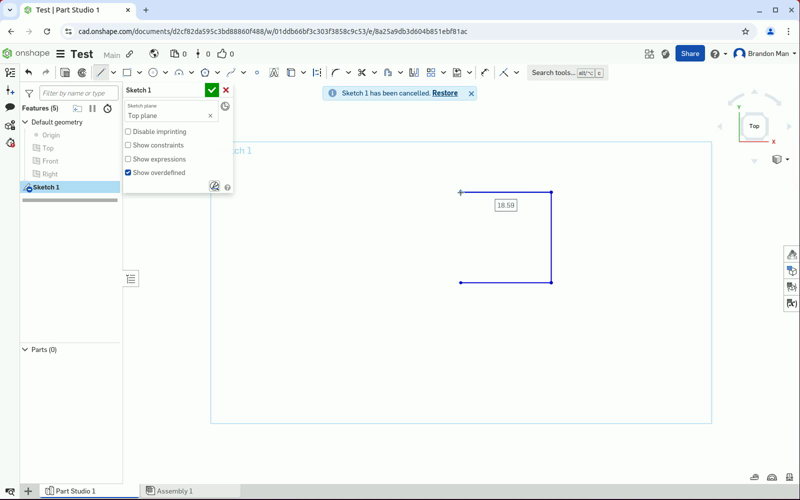
key_down(shift)
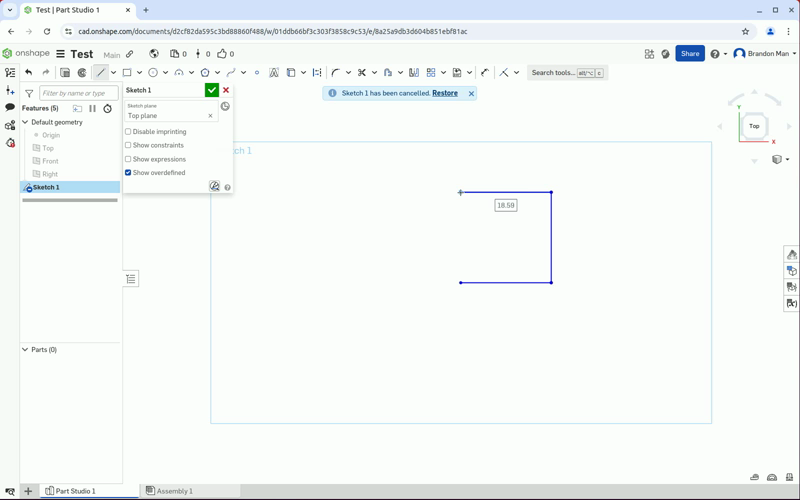
mouse_move(460, 282)
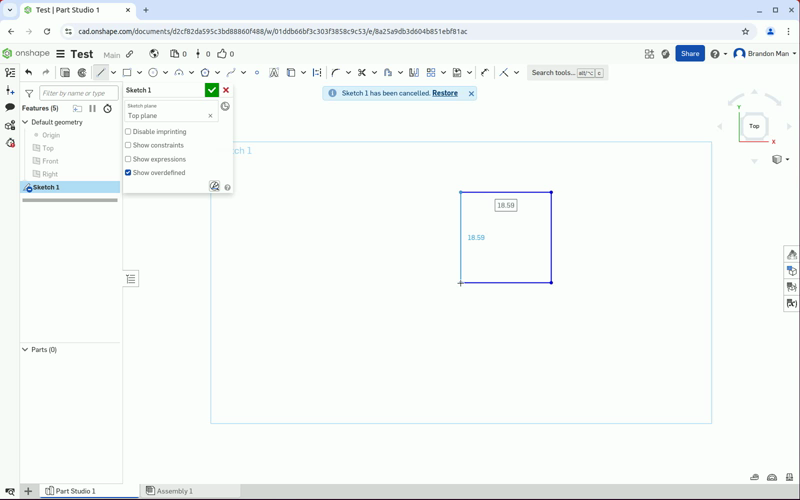
key_up(shift)
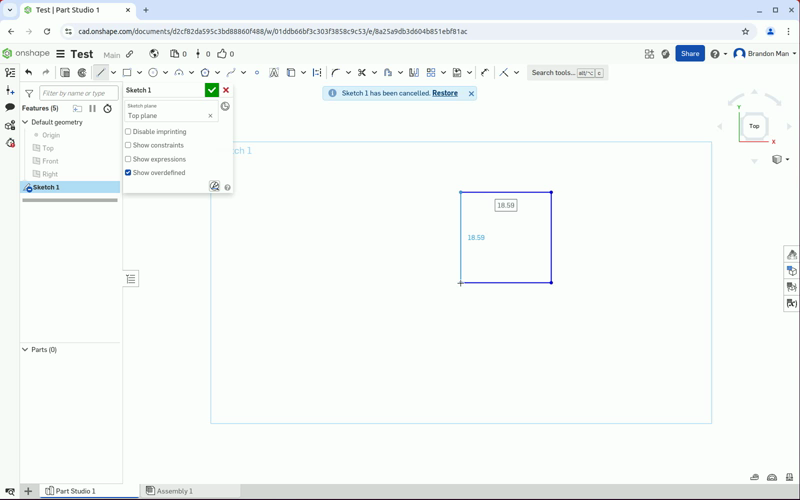
click(460, 282)
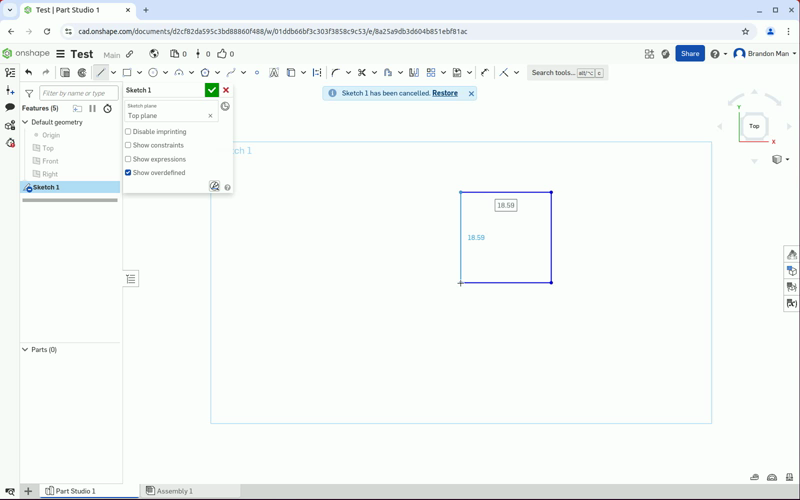
key(esc)
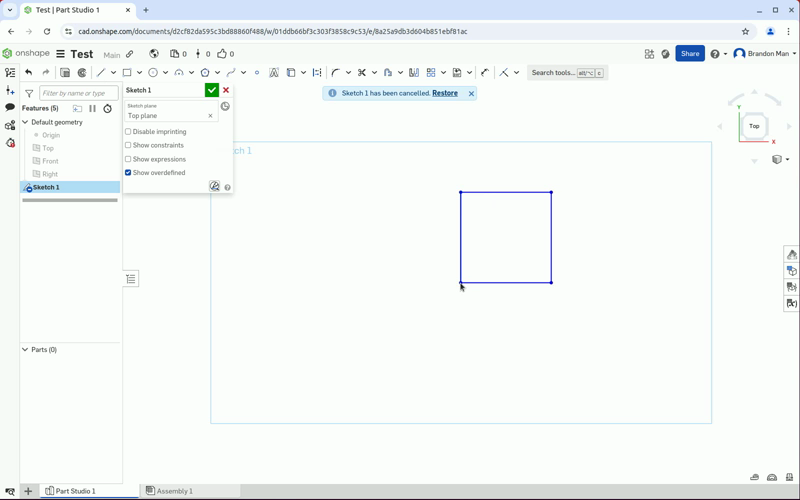
mouse_move(469, 230)
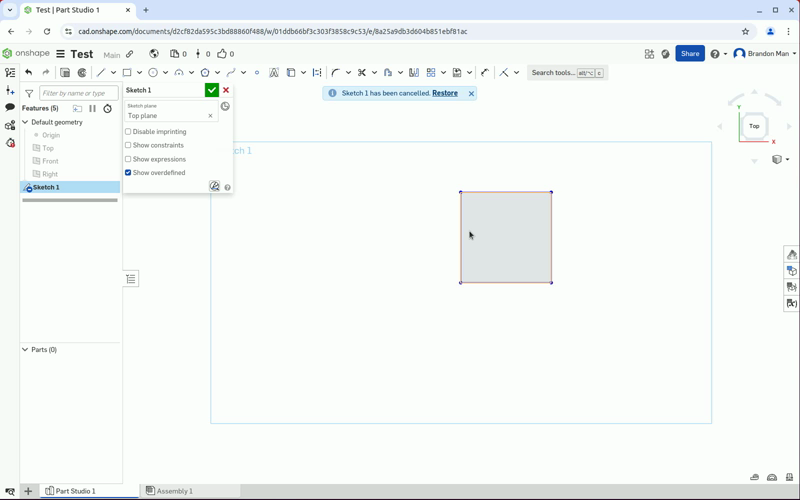
click(469, 230)
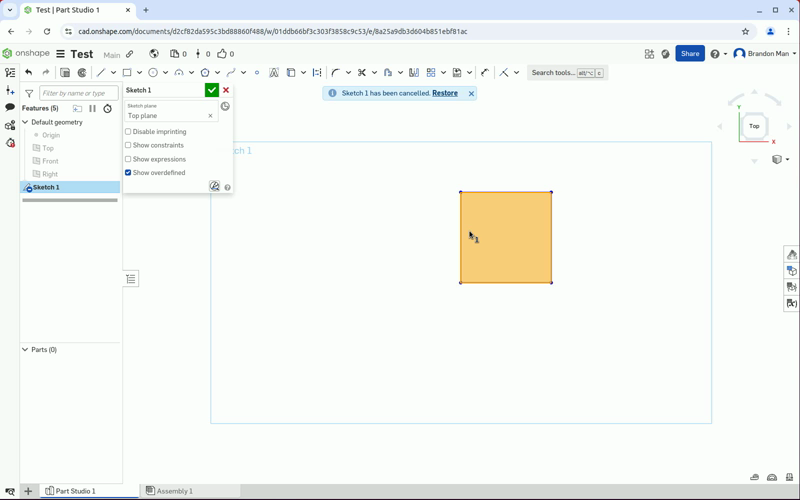
mouse_move(73, 352)
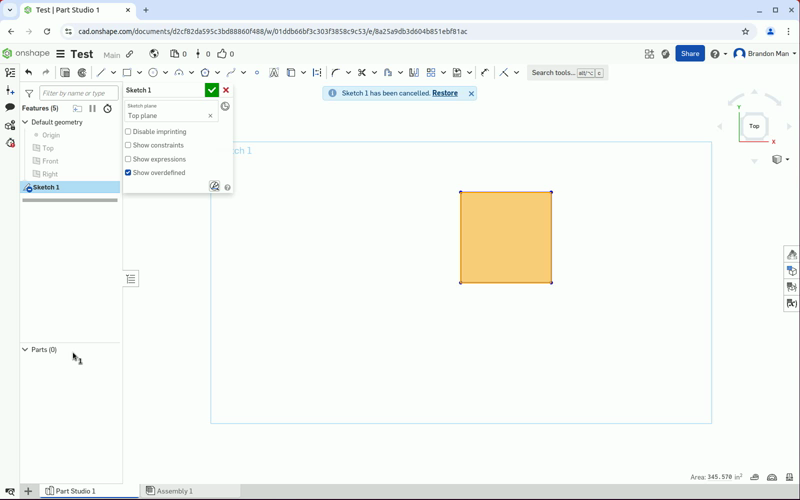
key(shift+y)
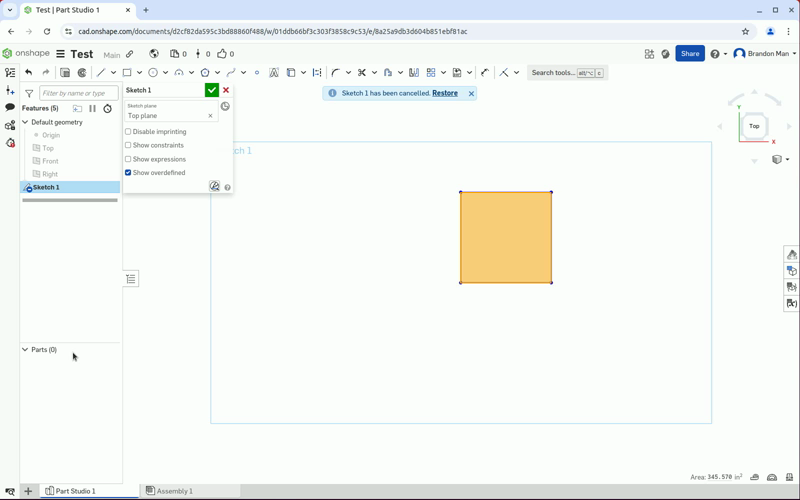
key(shift+e)
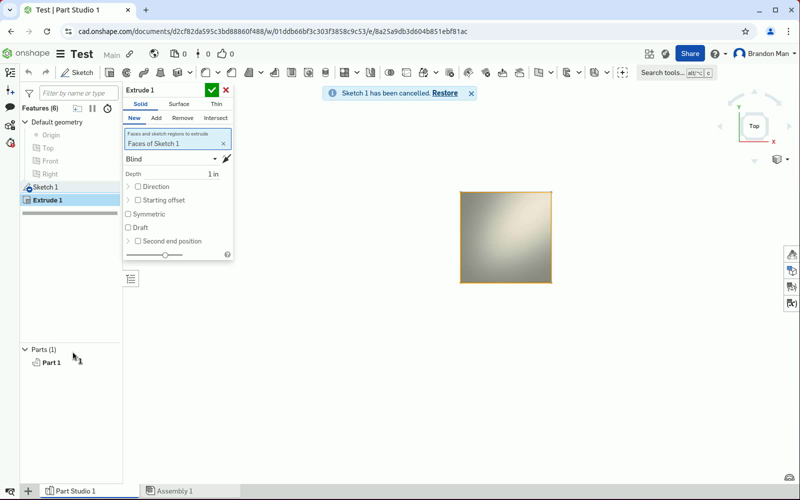
mouse_move(143, 106)
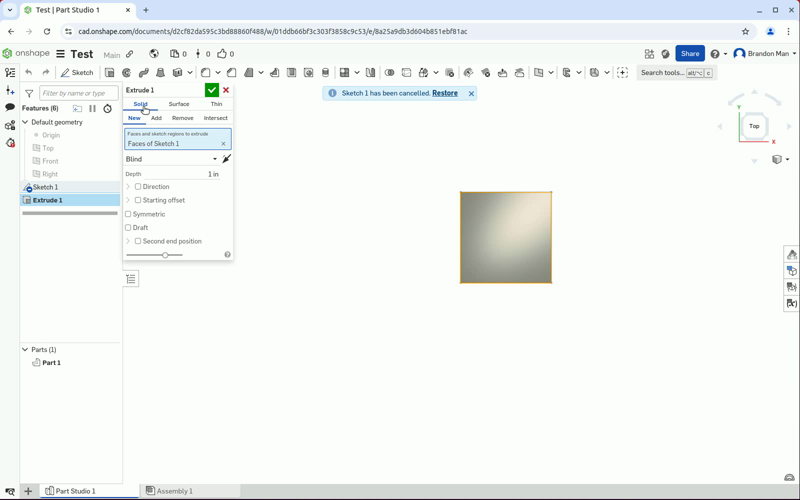
click(143, 106)
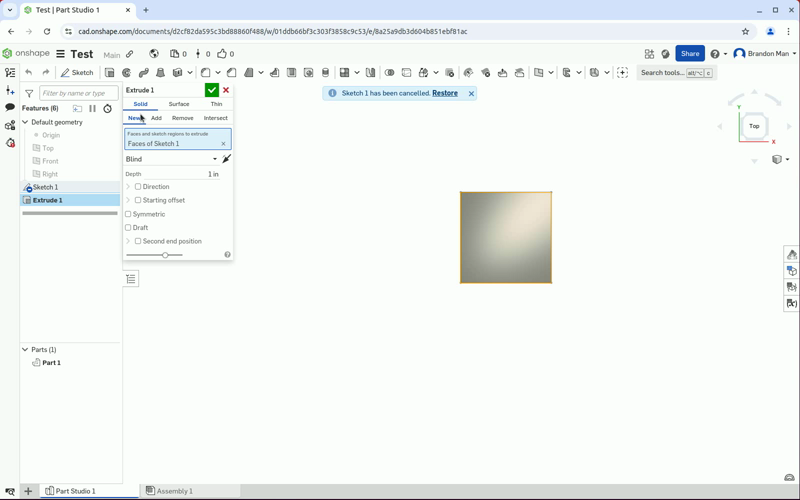
mouse_move(137, 120)
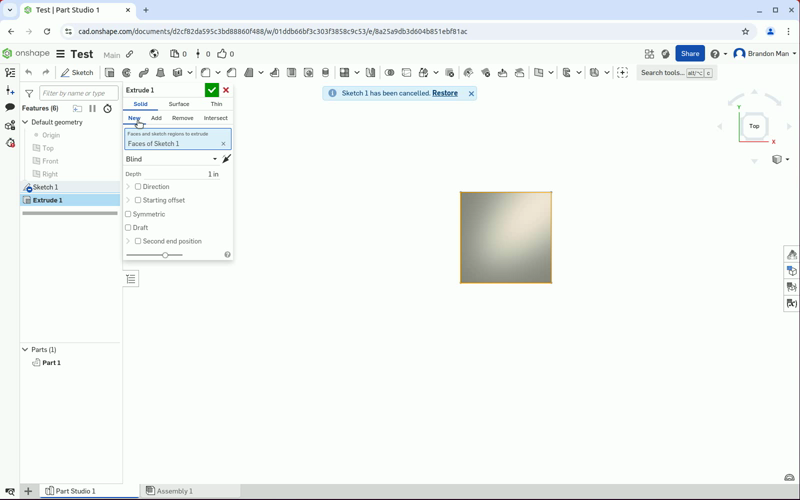
click(137, 120)
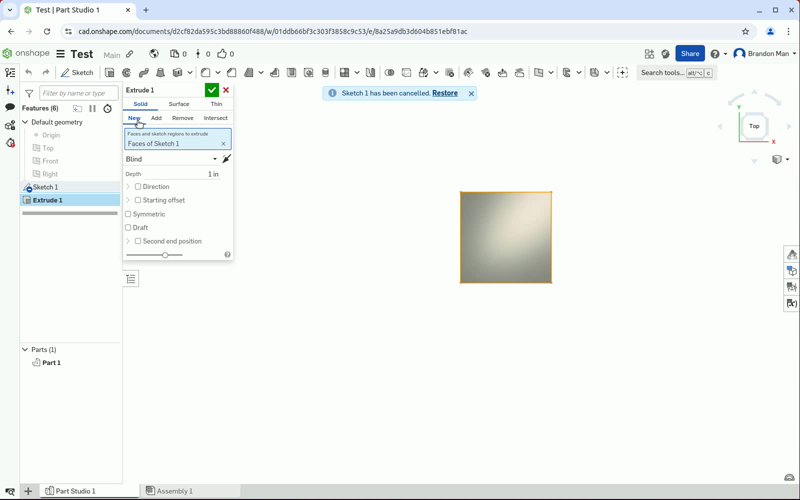
key(tab, 4)
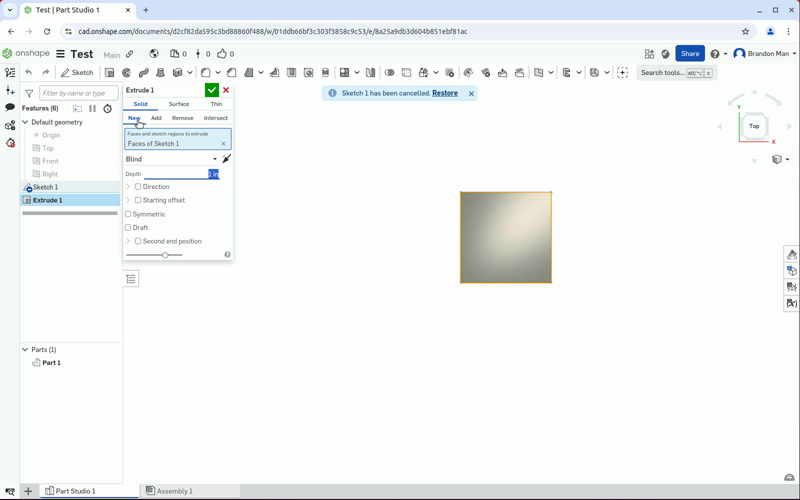
text(5.296)
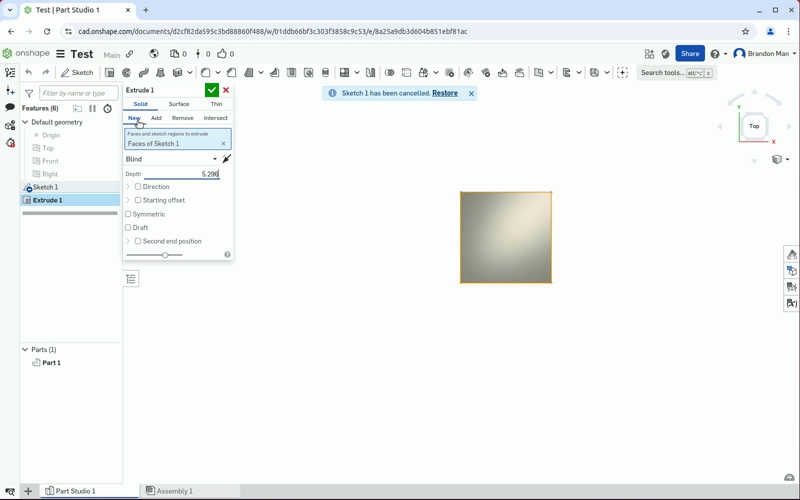
key(enter)
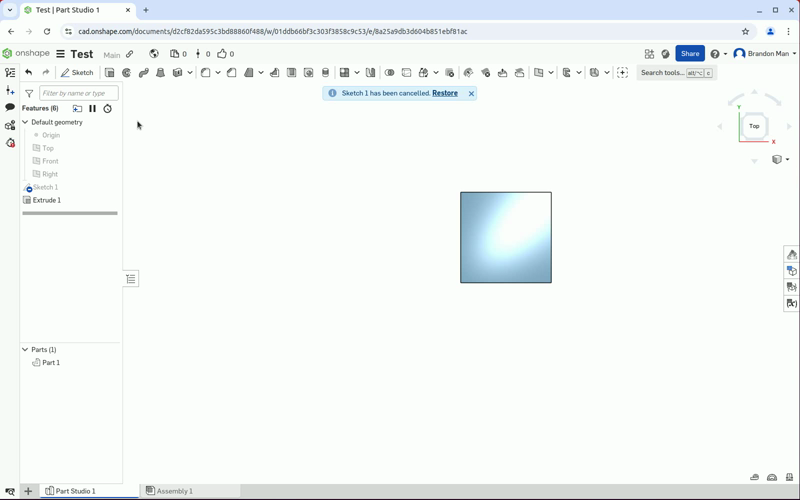
key(shift+h)
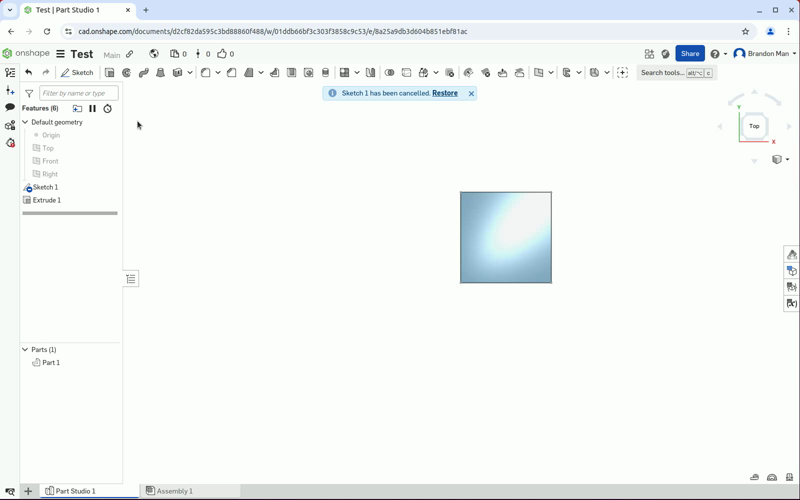
key(shift+h)
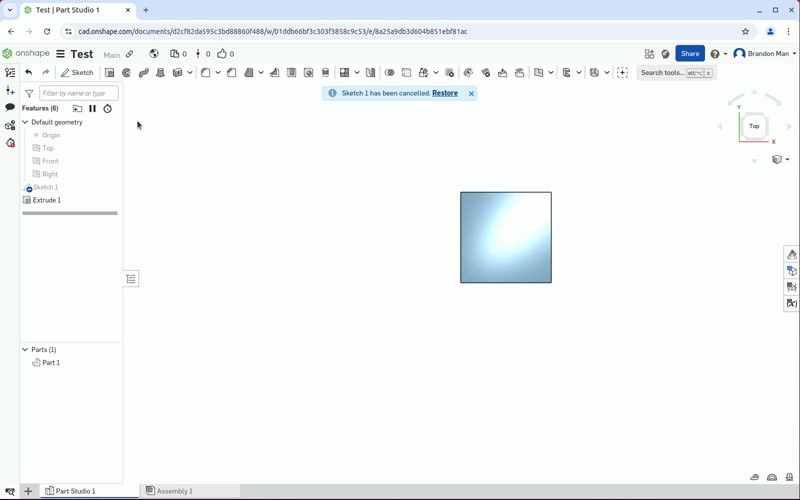
mouse_move(73, 189)
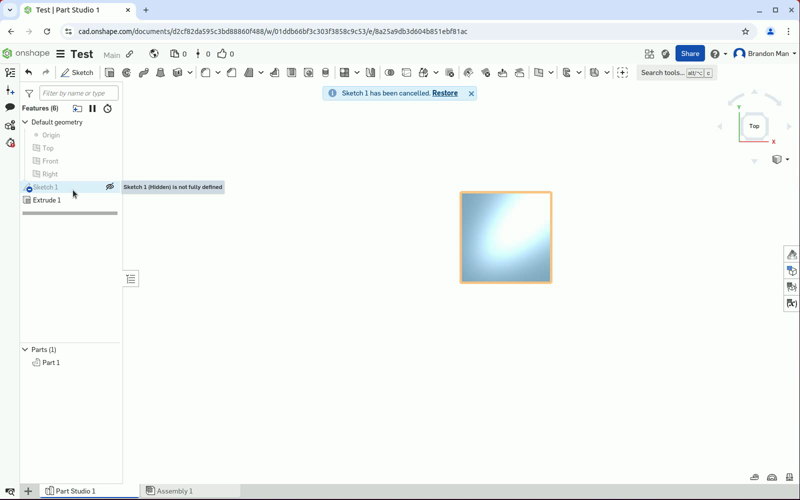
click(73, 189)
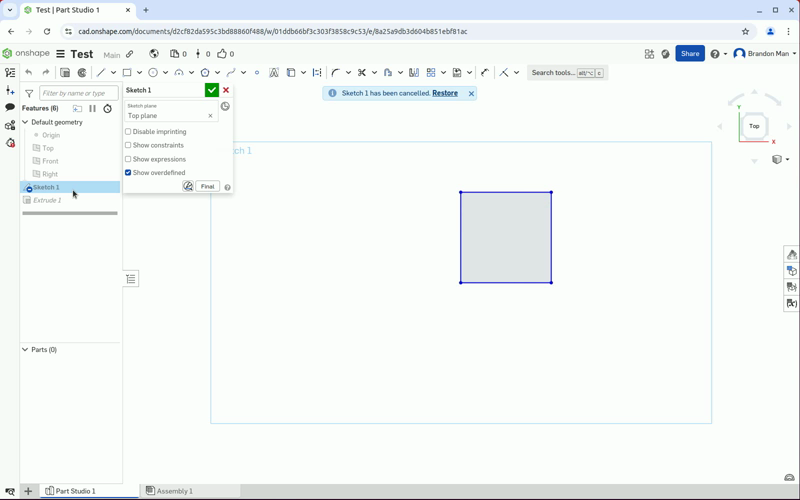
mouse_move(229, 92)
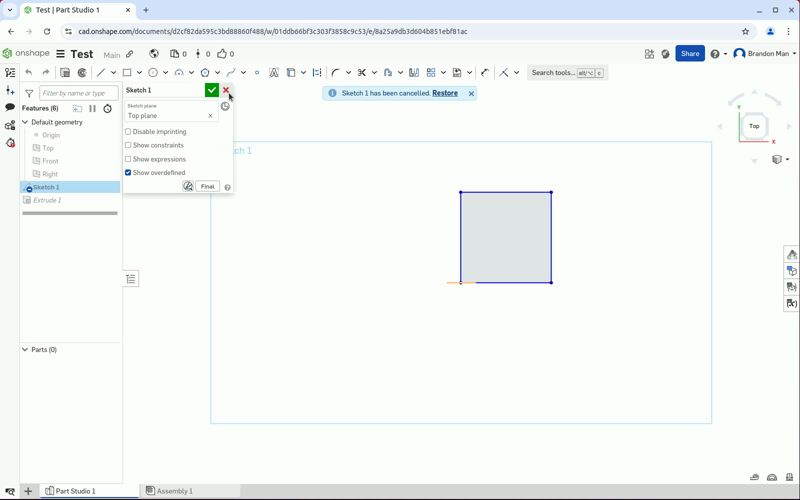
click(229, 92)
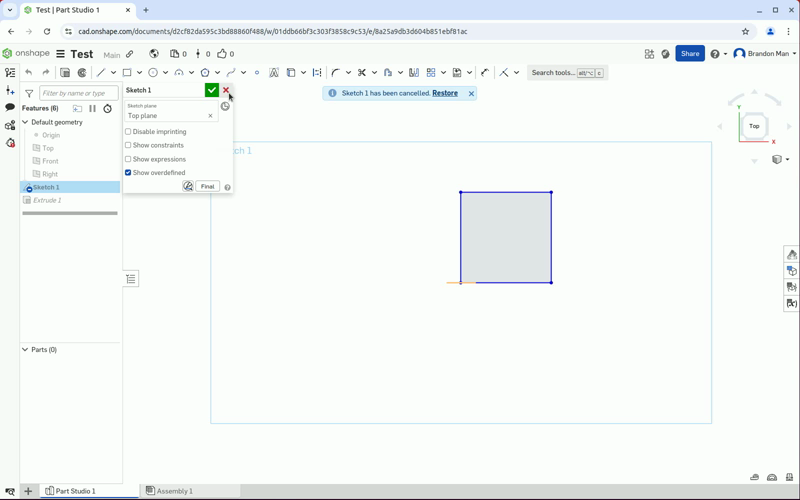
key(shift+s)
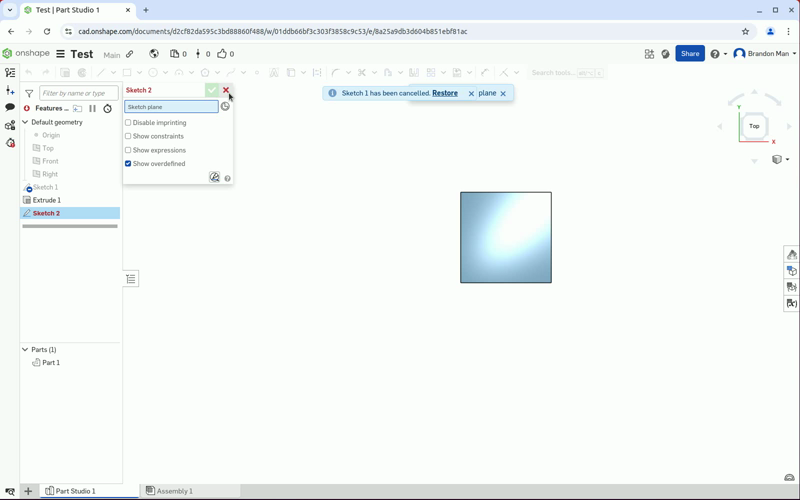
mouse_move(73, 150)
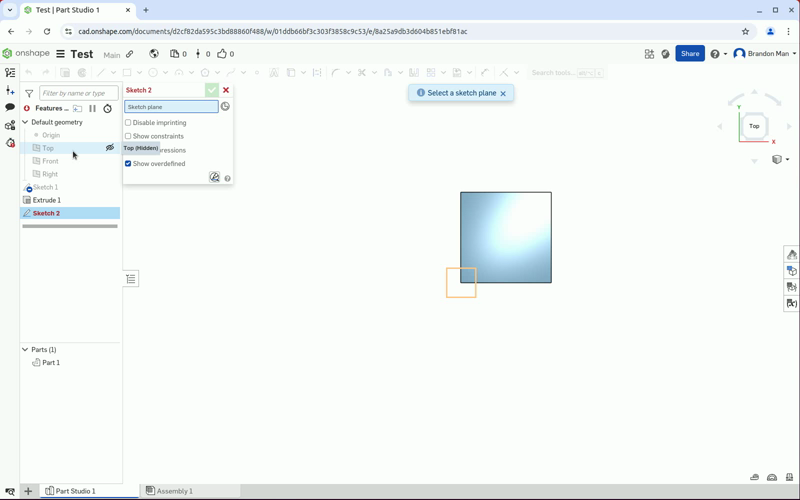
click(73, 150)
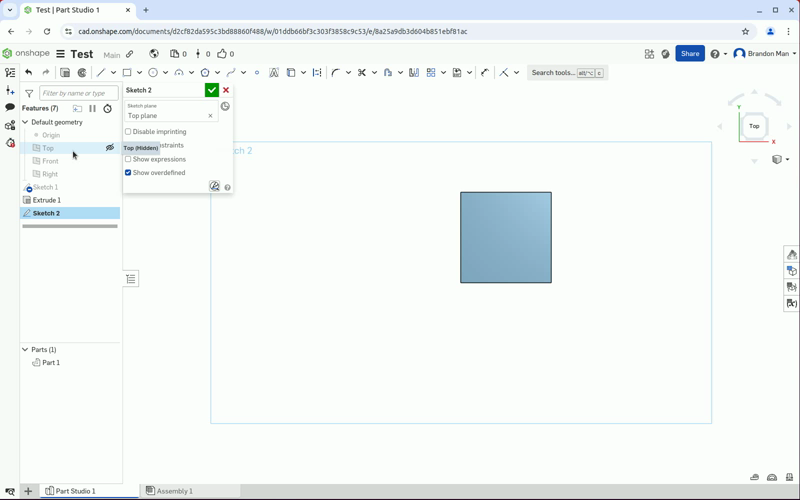
mouse_move(73, 352)
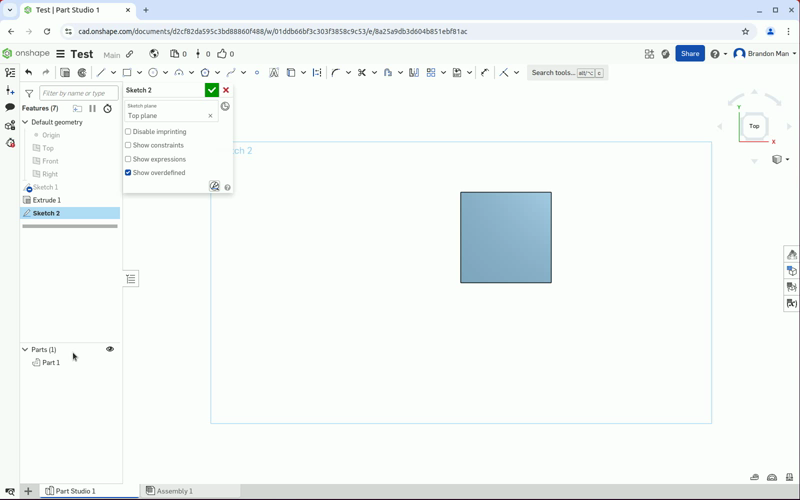
key(y)
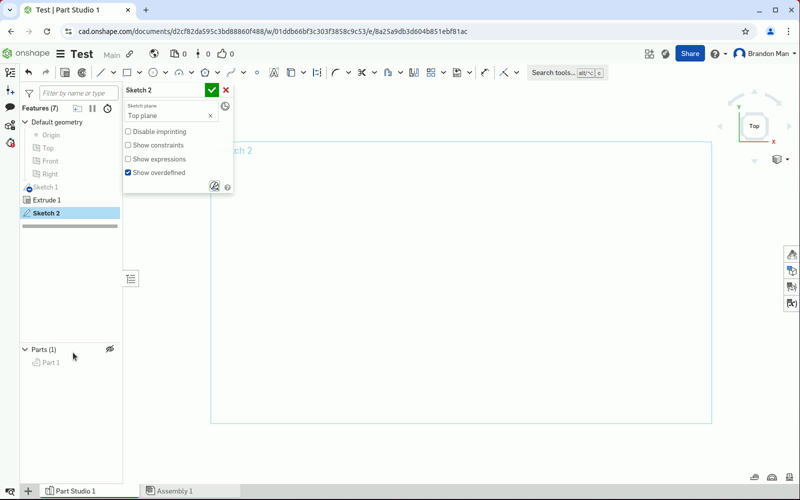
key(l)
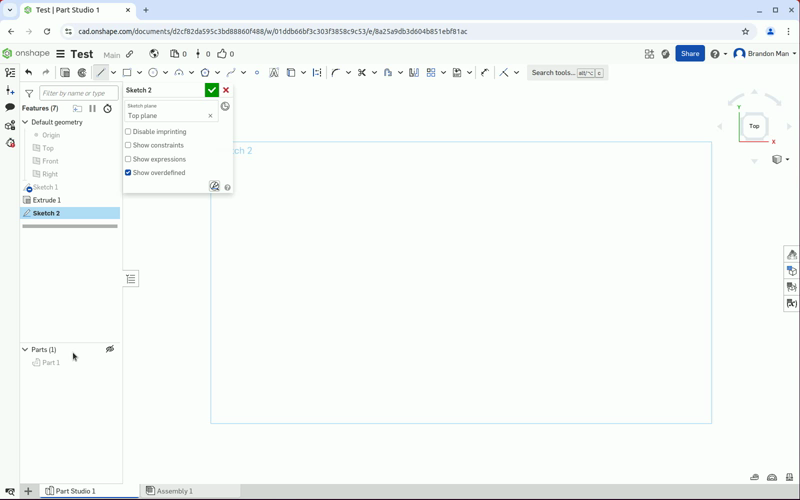
key_down(shift)
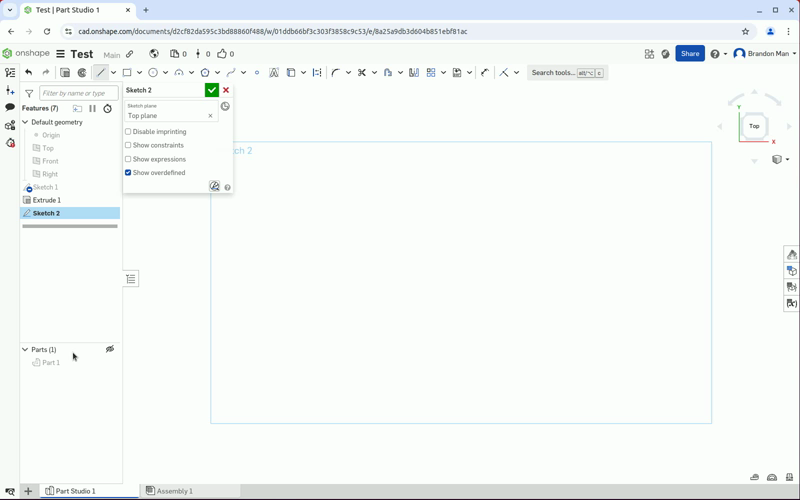
mouse_move(460, 192)
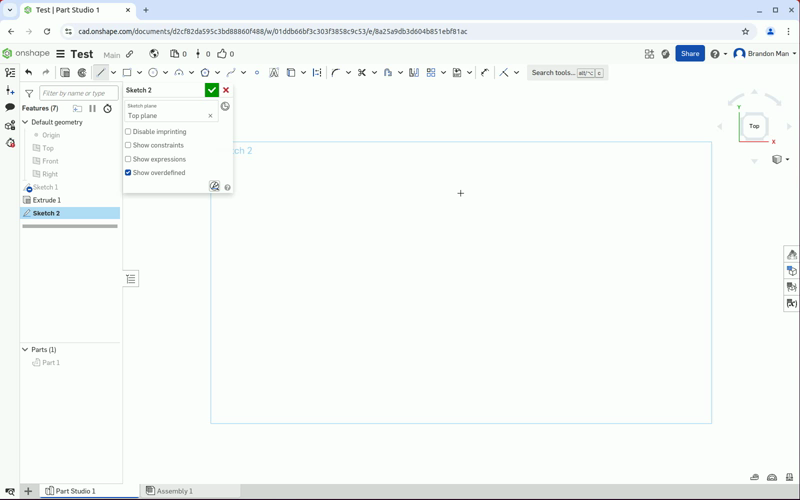
click(460, 192)
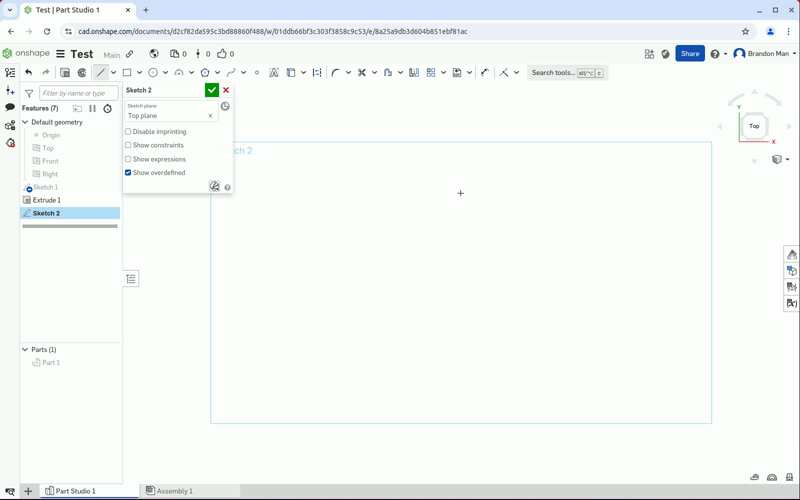
key_up(shift)
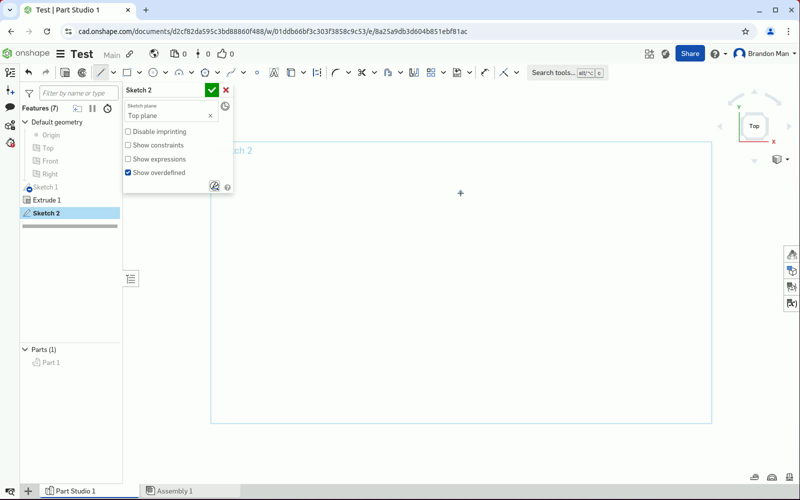
key_down(shift)
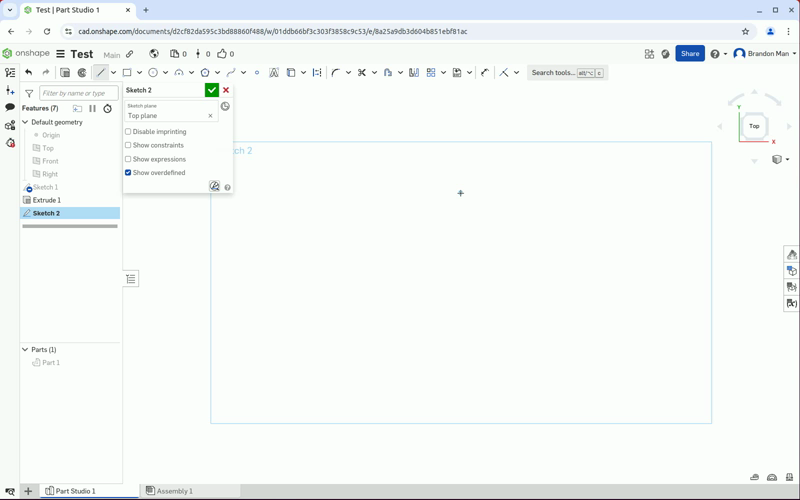
mouse_move(490, 192)
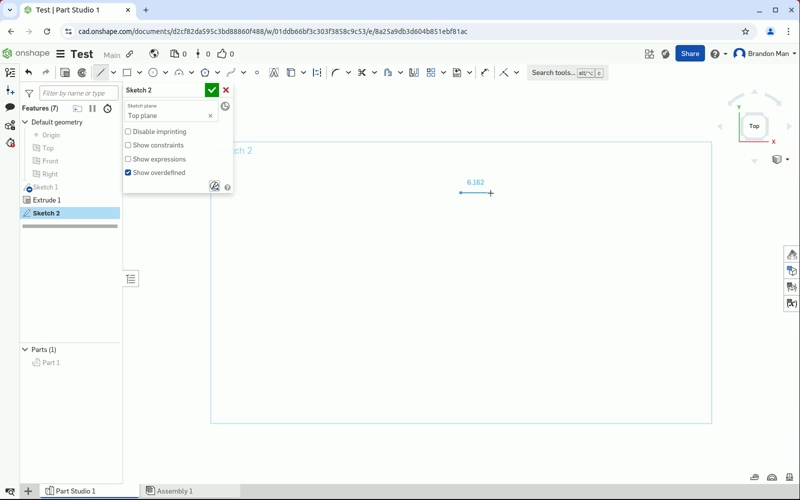
mouse_move(480, 192)
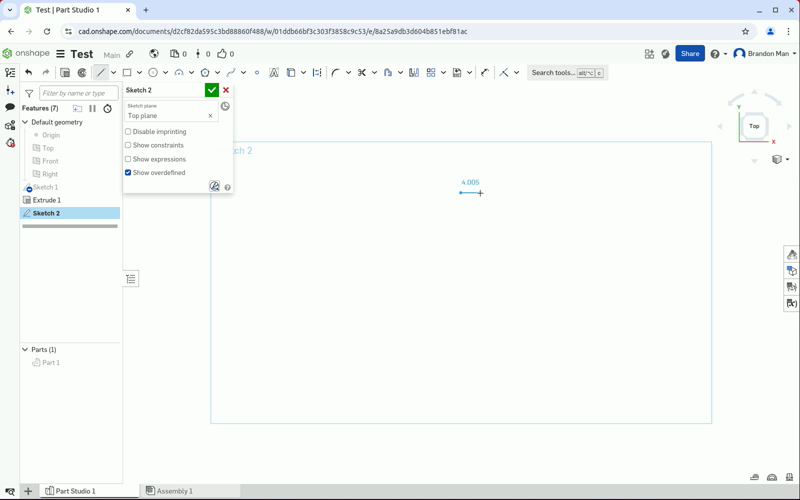
click(480, 192)
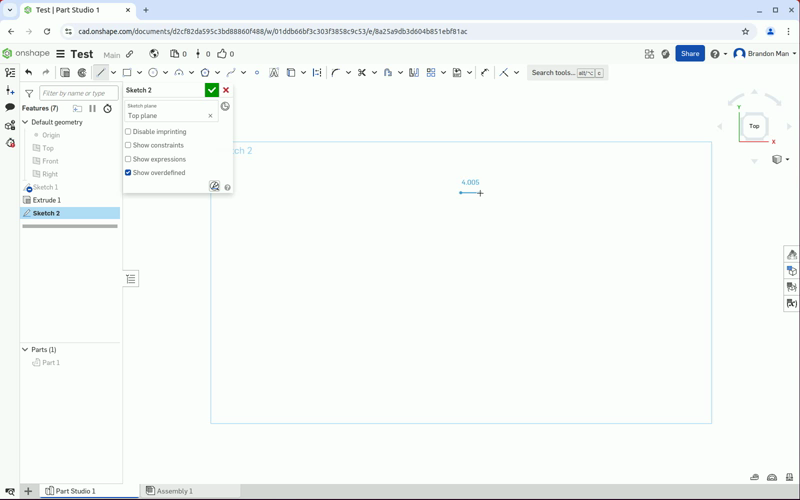
key_up(shift)
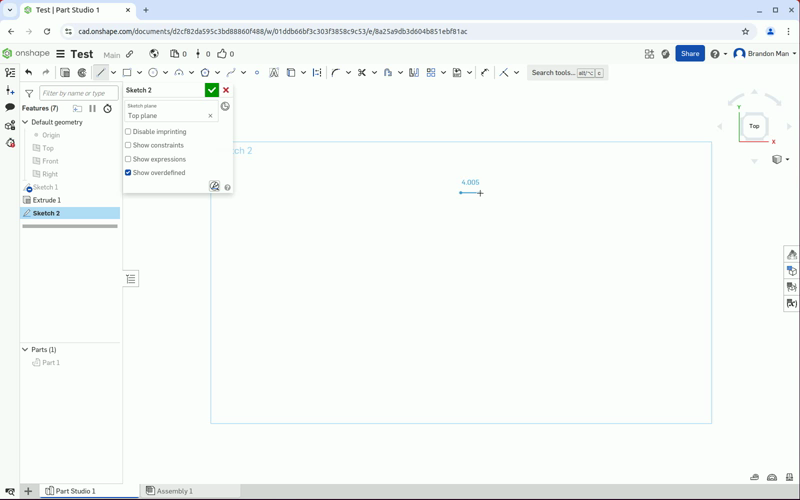
key_down(shift)
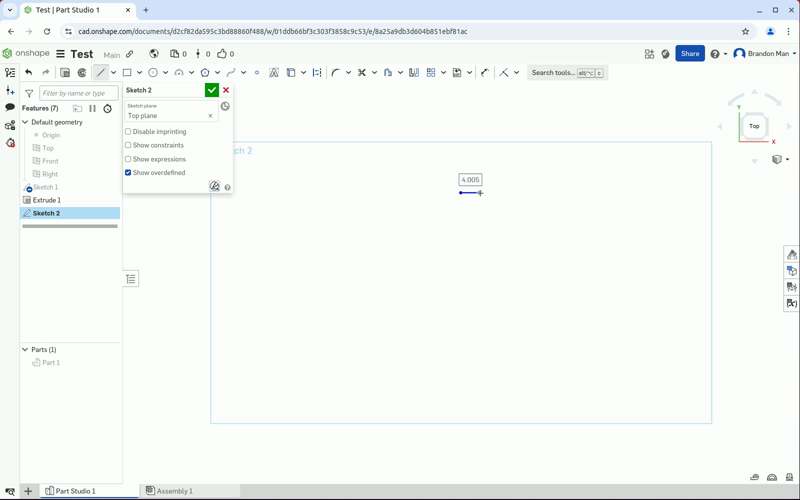
mouse_move(510, 192)
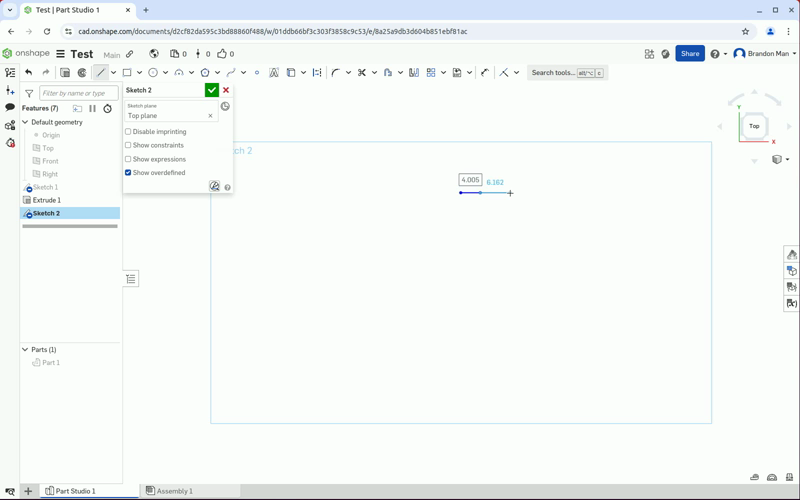
mouse_move(480, 169)
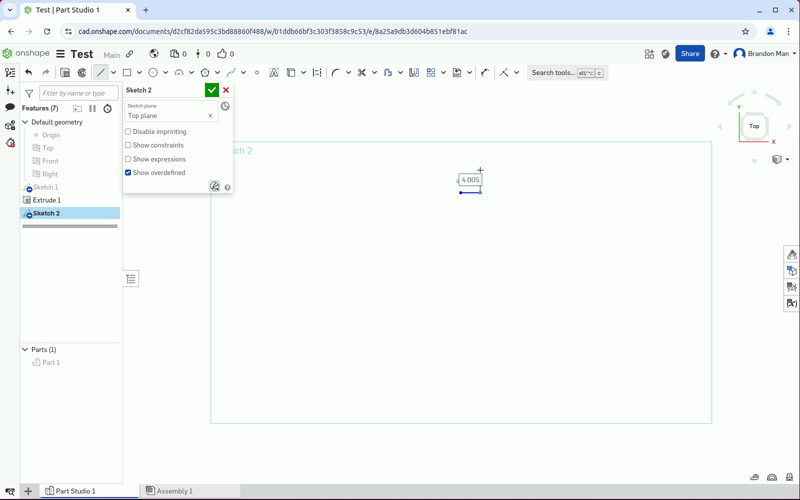
click(480, 169)
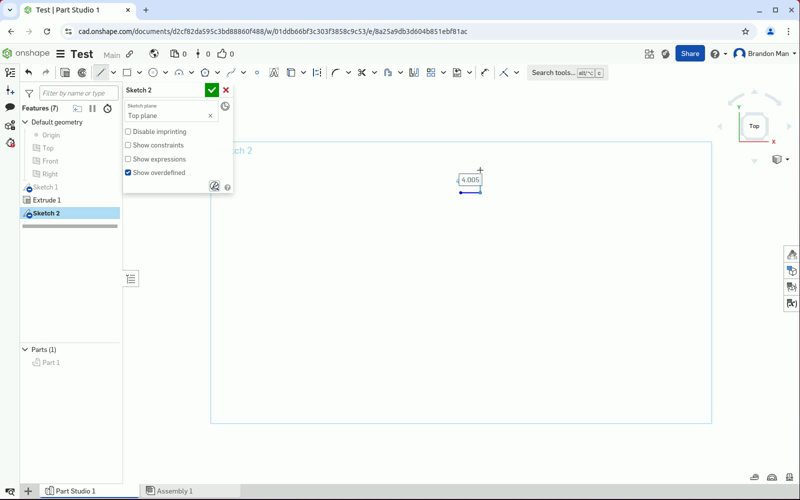
key_up(shift)
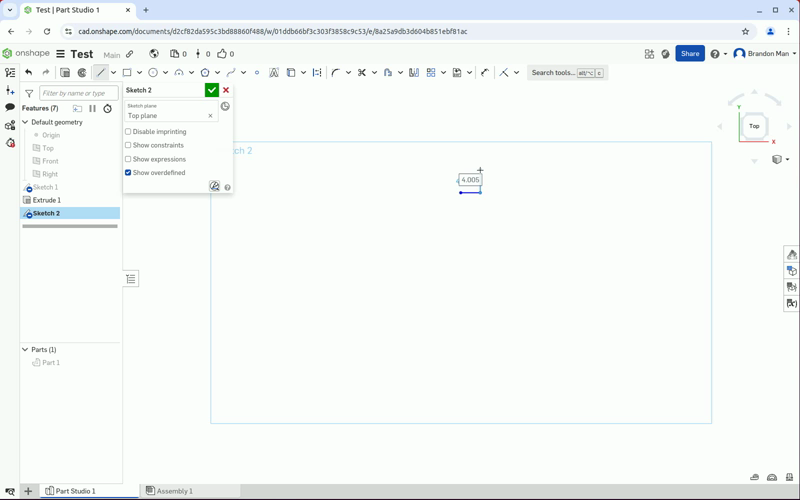
key(esc)
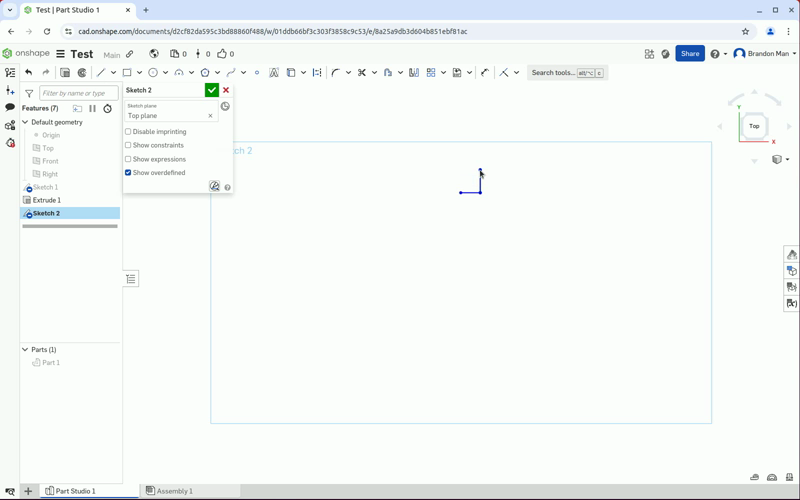
key(a)
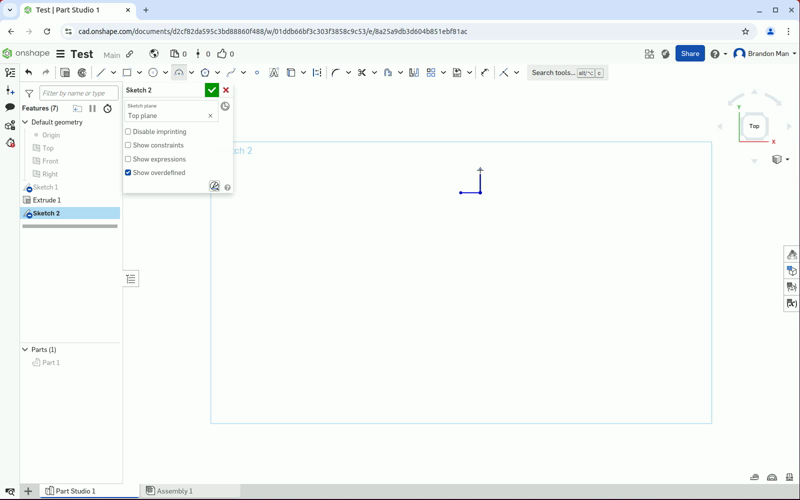
mouse_move(480, 169)
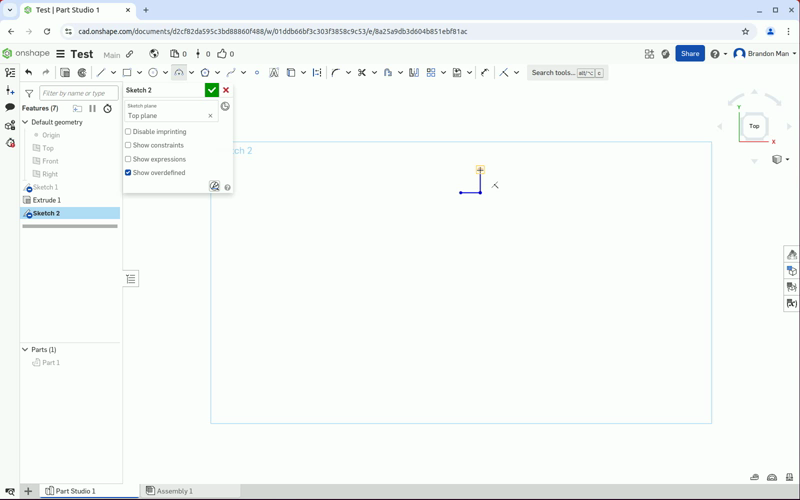
click(480, 169)
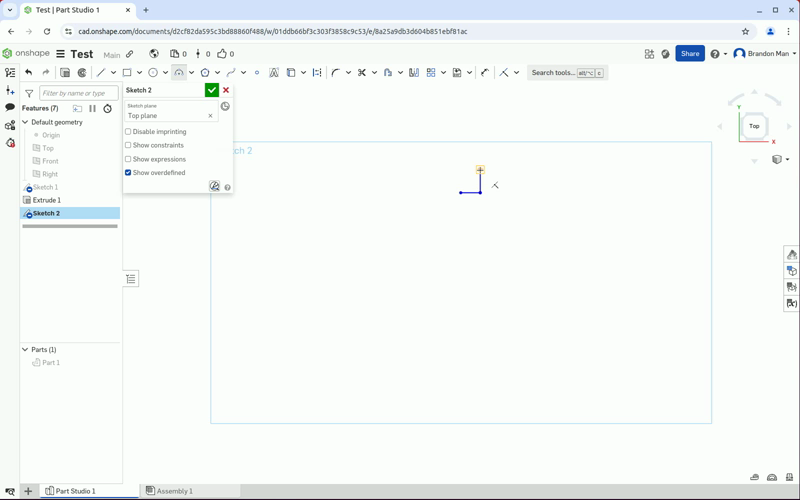
key_down(shift)
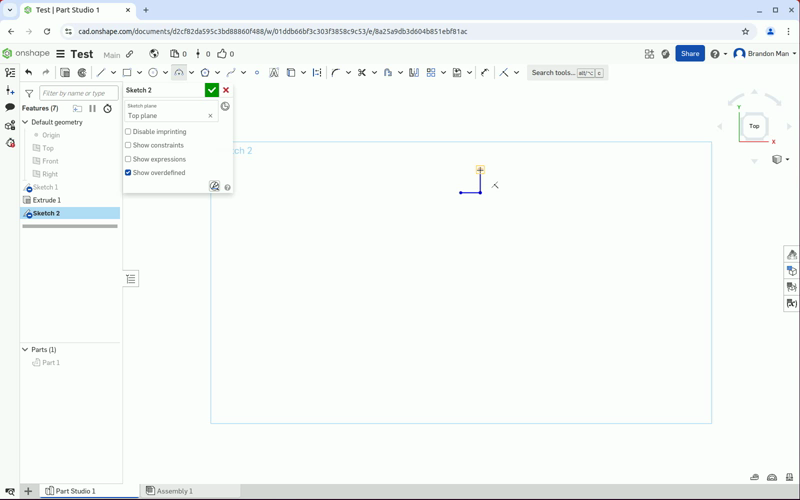
mouse_move(460, 180)
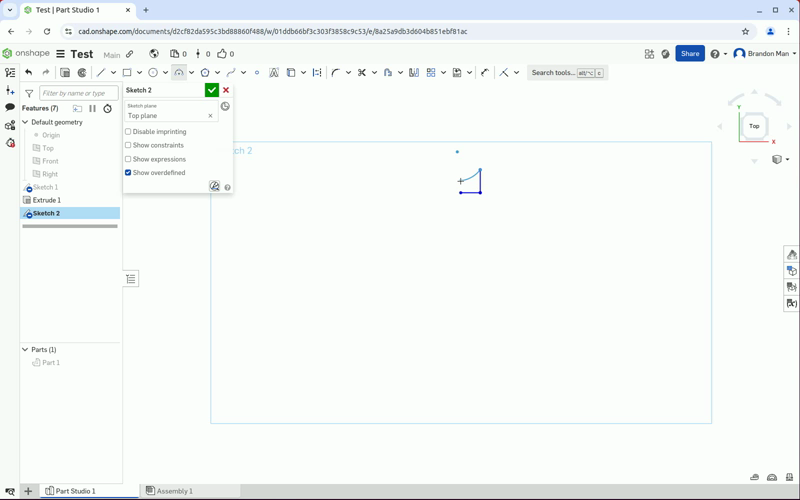
click(460, 180)
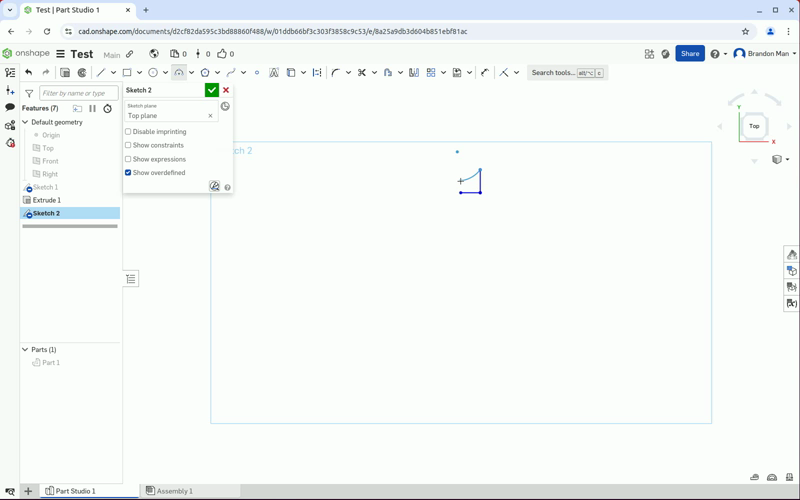
mouse_move(470, 174)
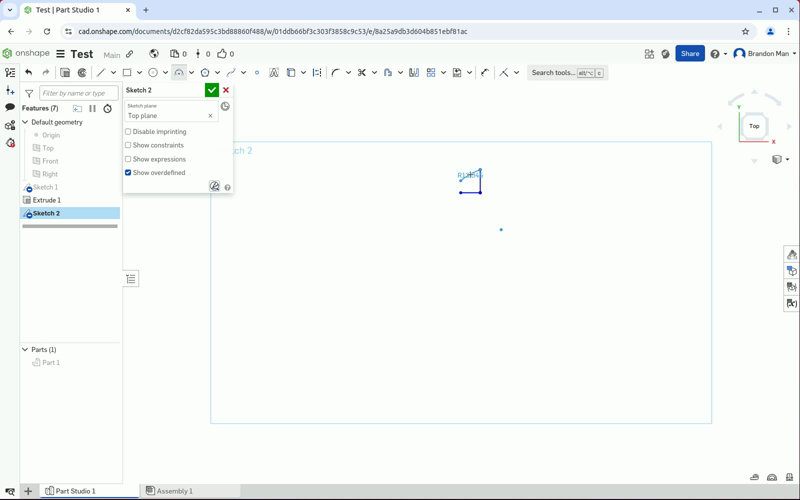
click(470, 174)
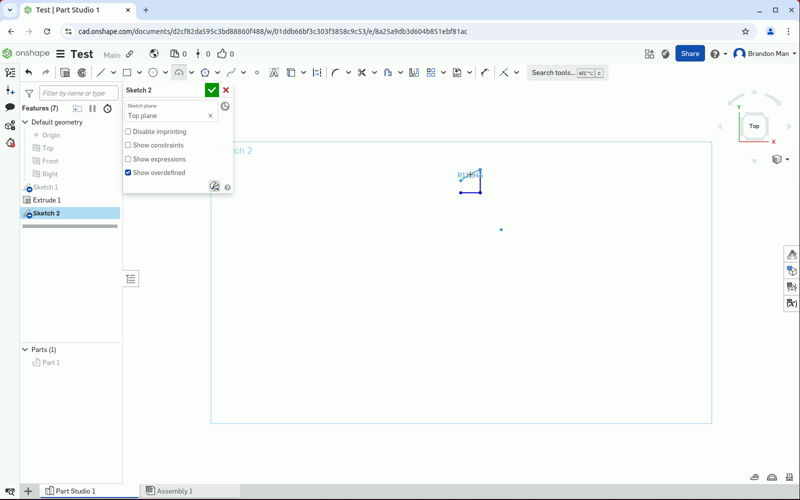
key_up(shift)
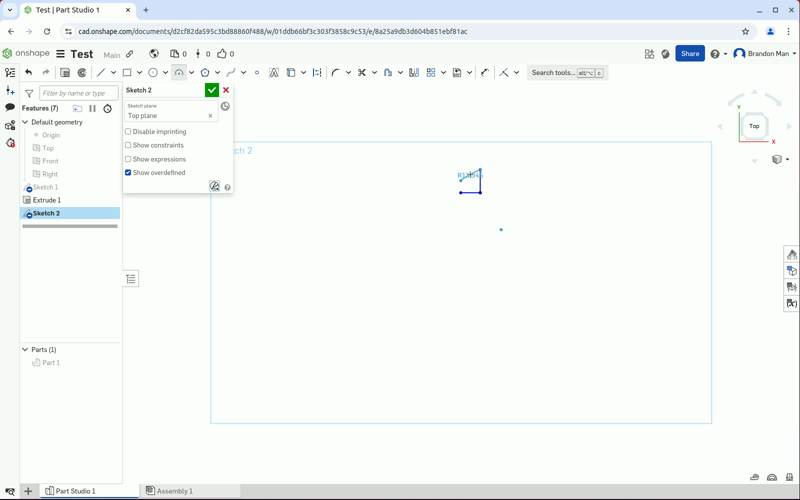
key(esc)
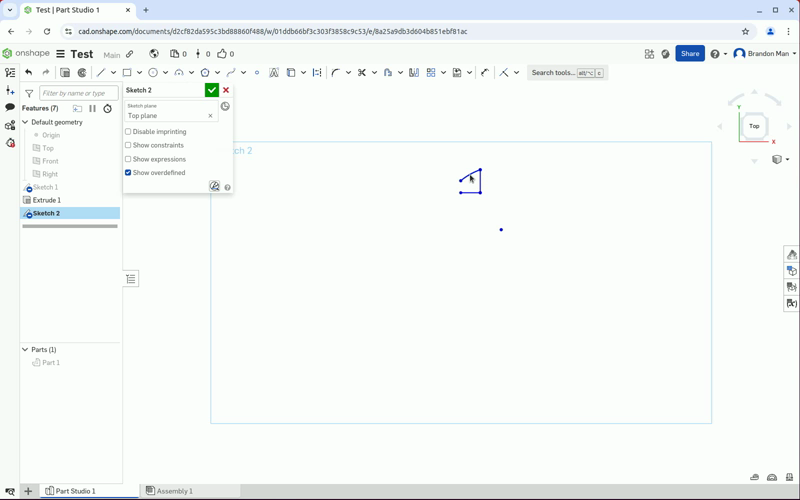
key(l)
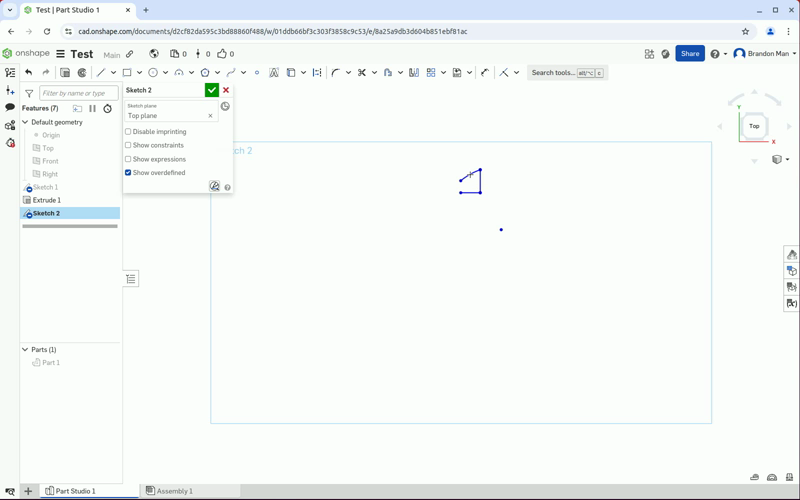
mouse_move(460, 180)
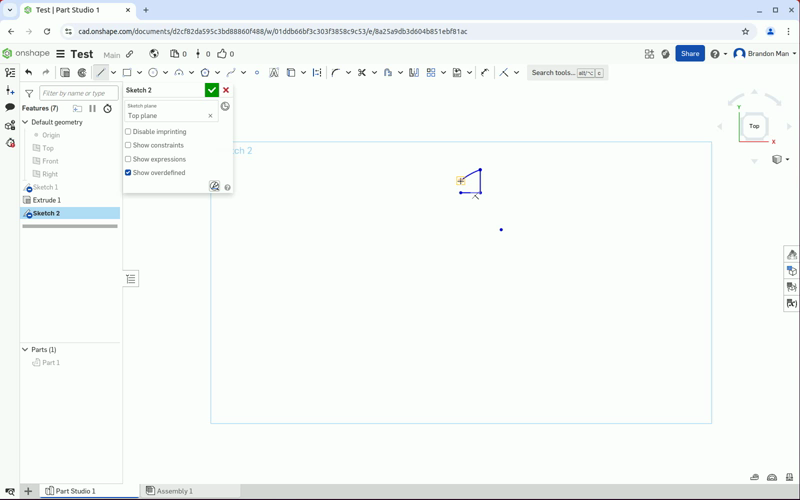
click(460, 180)
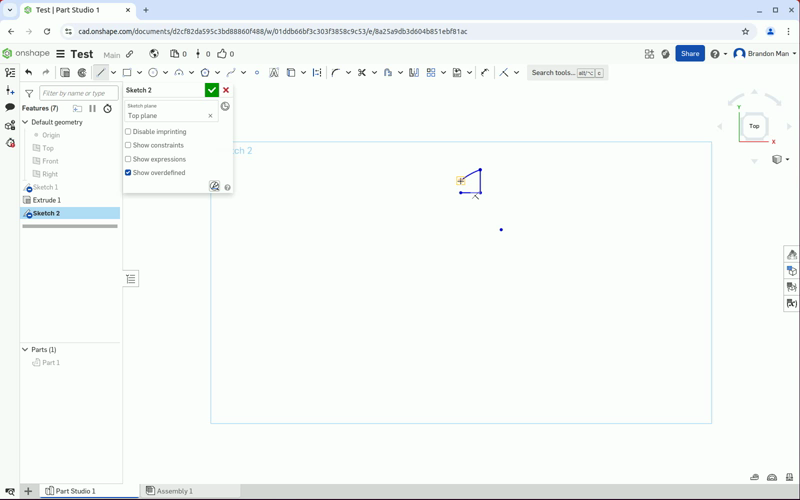
mouse_move(490, 180)
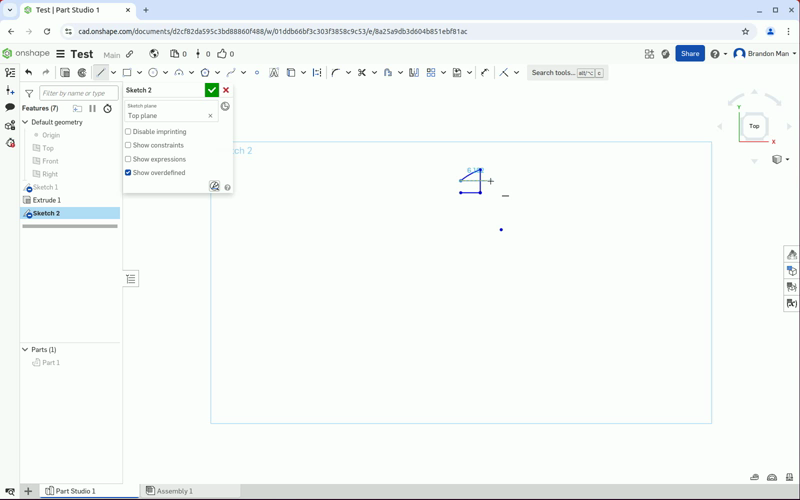
key_down(shift)
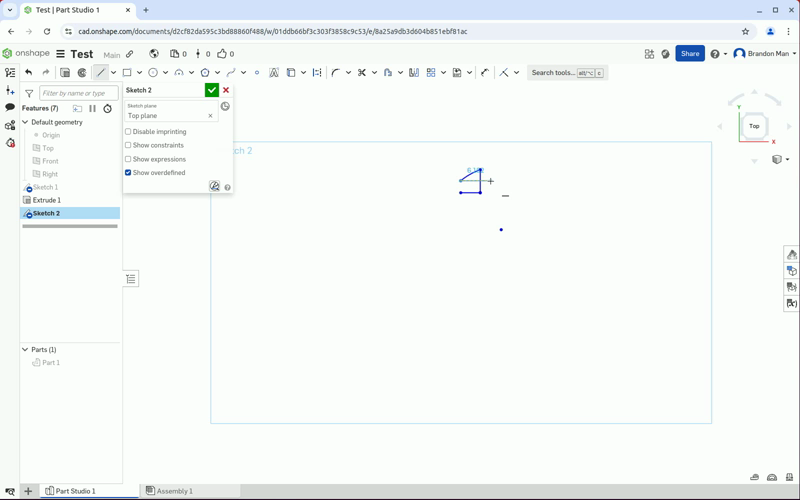
mouse_move(460, 192)
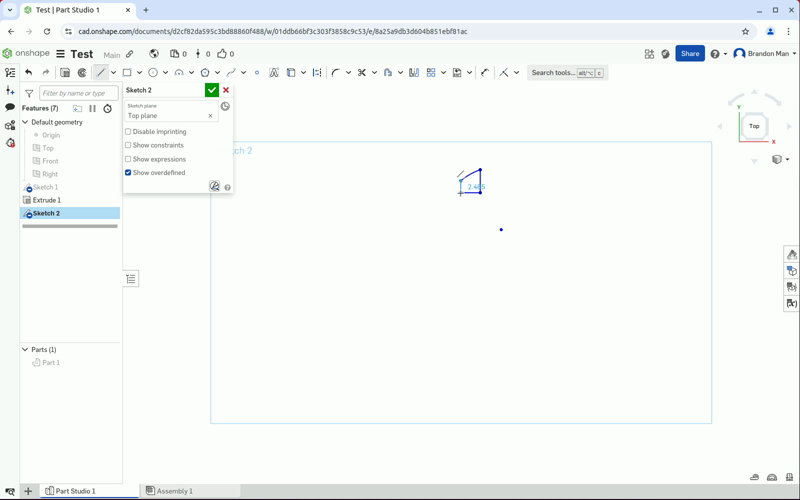
key_up(shift)
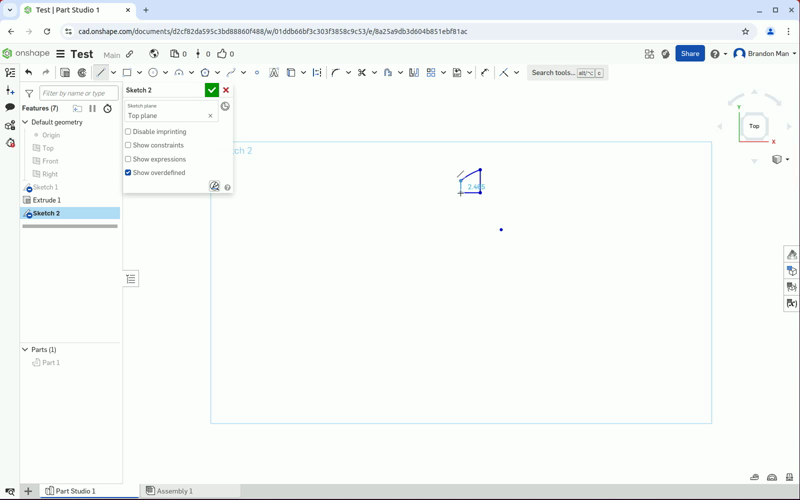
click(460, 192)
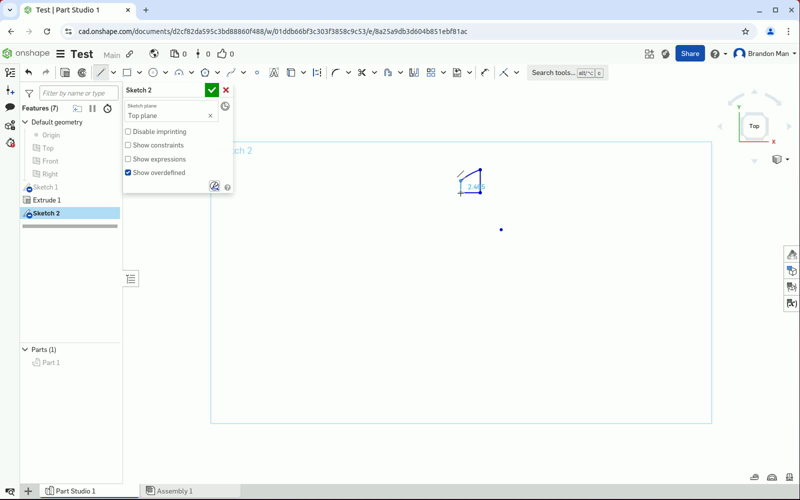
key(esc)
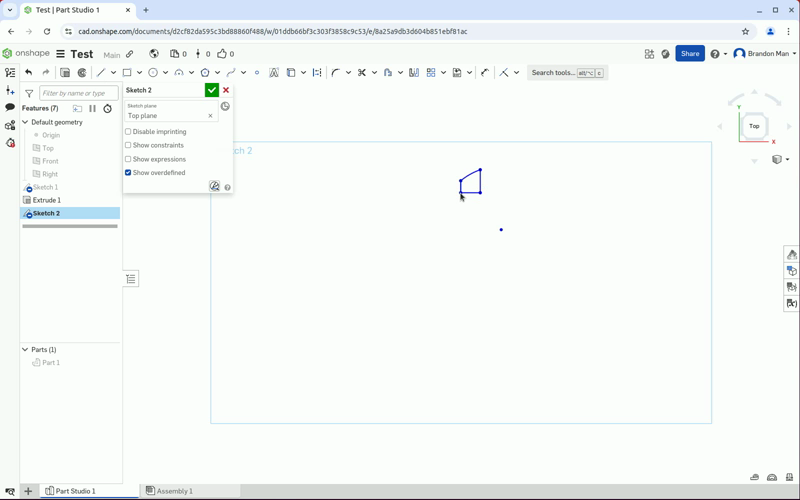
mouse_move(474, 184)
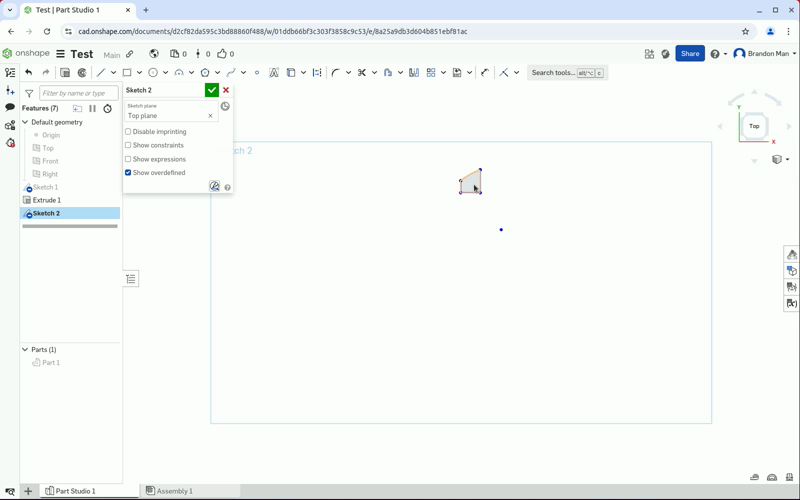
scroll(6)
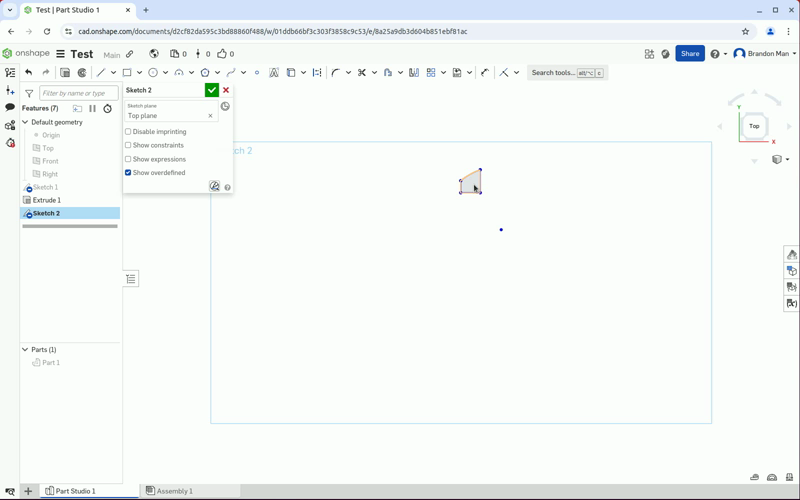
scroll(6)
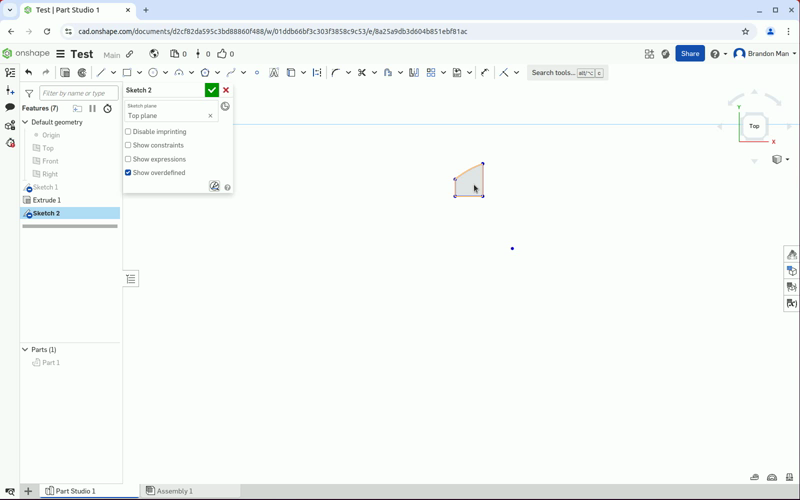
scroll(6)
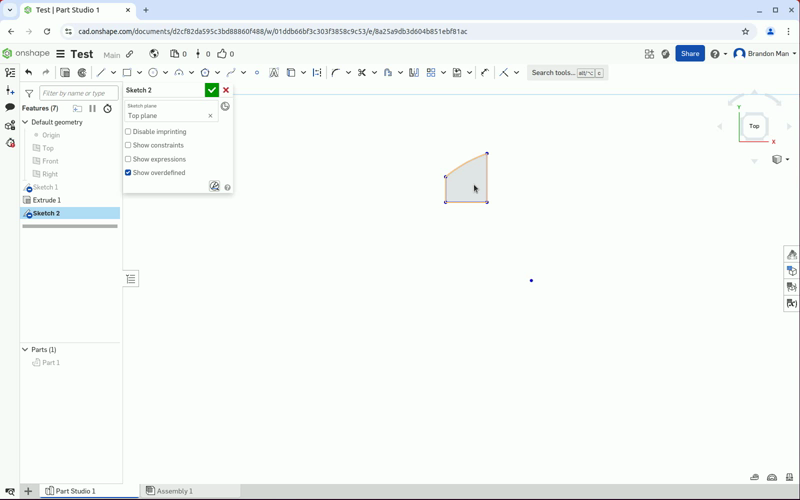
scroll(6)
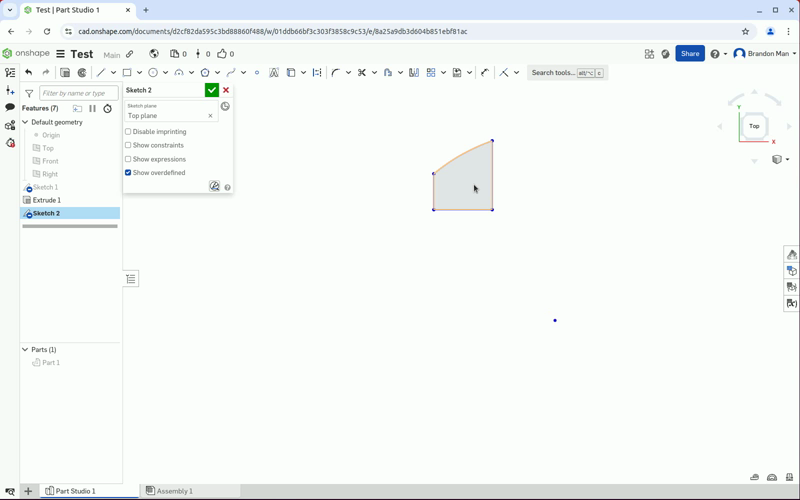
scroll(6)
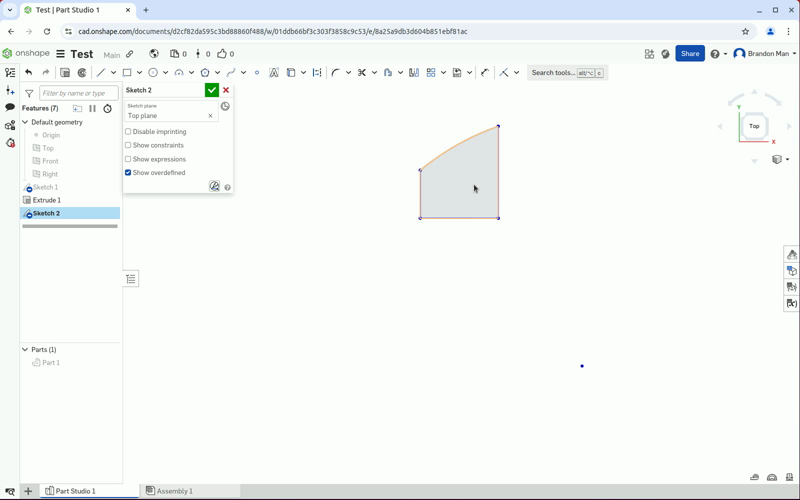
scroll(6)
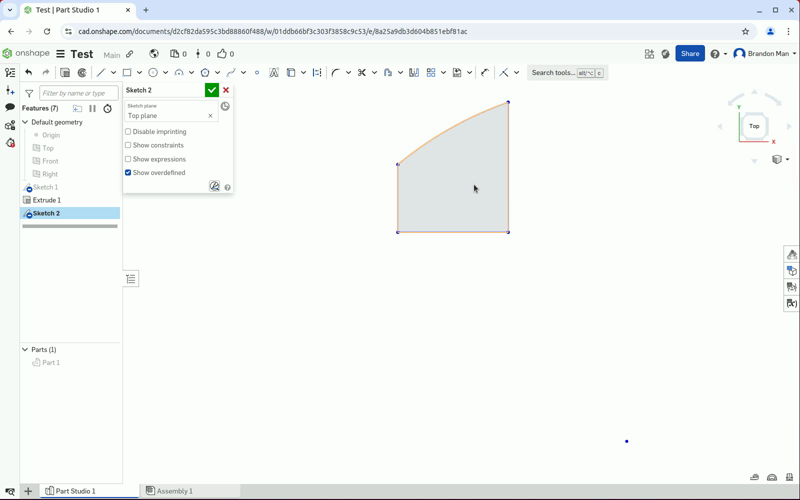
scroll(6)
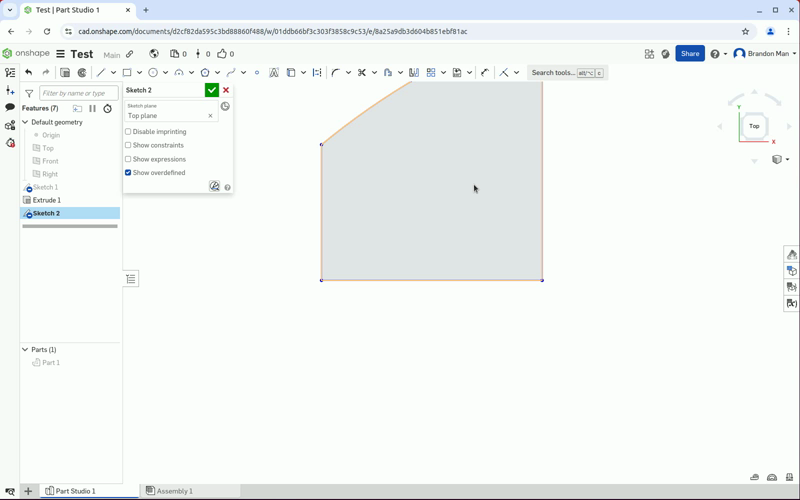
click(474, 184)
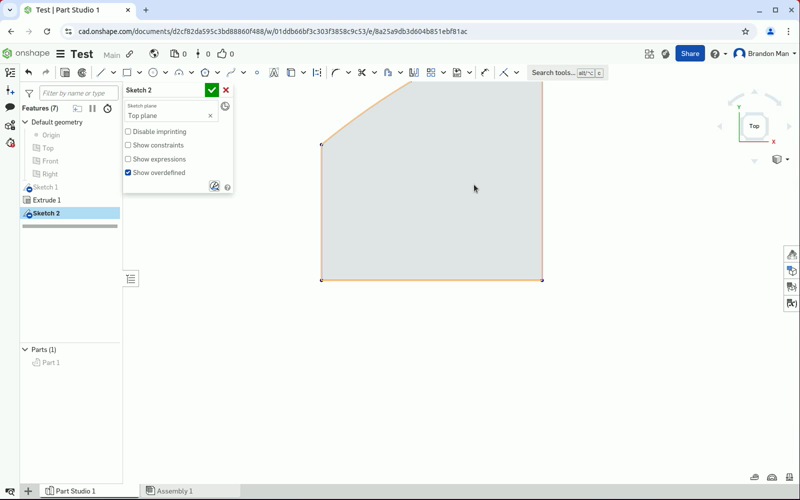
scroll(-6)
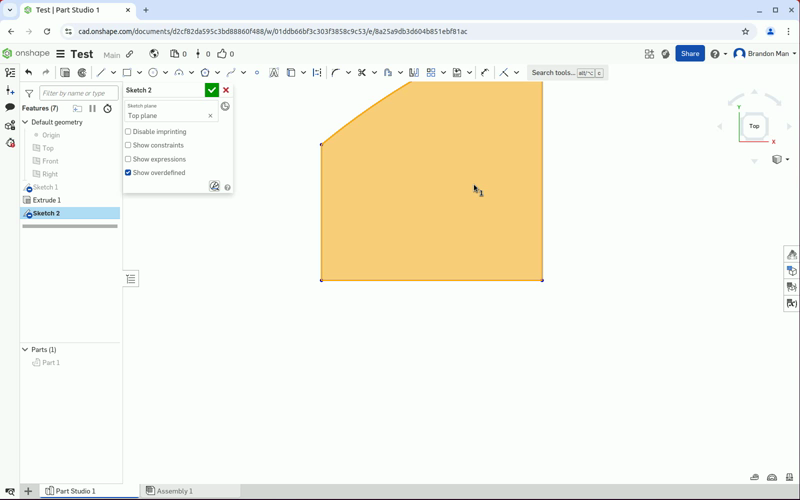
scroll(-6)
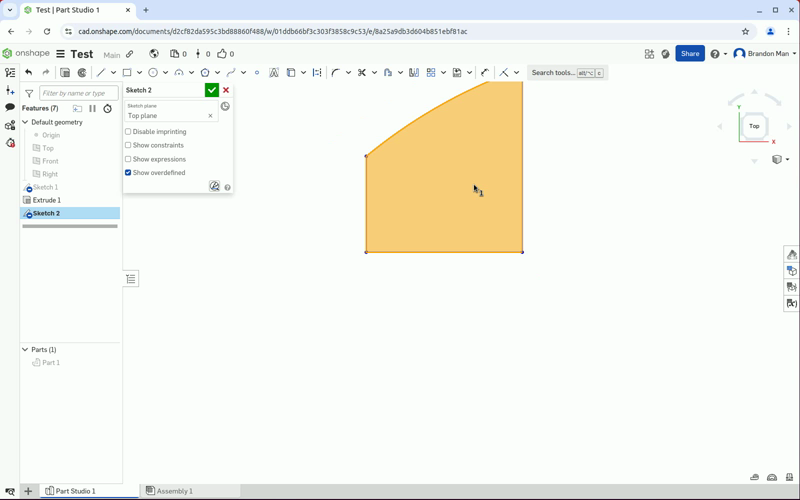
scroll(-6)
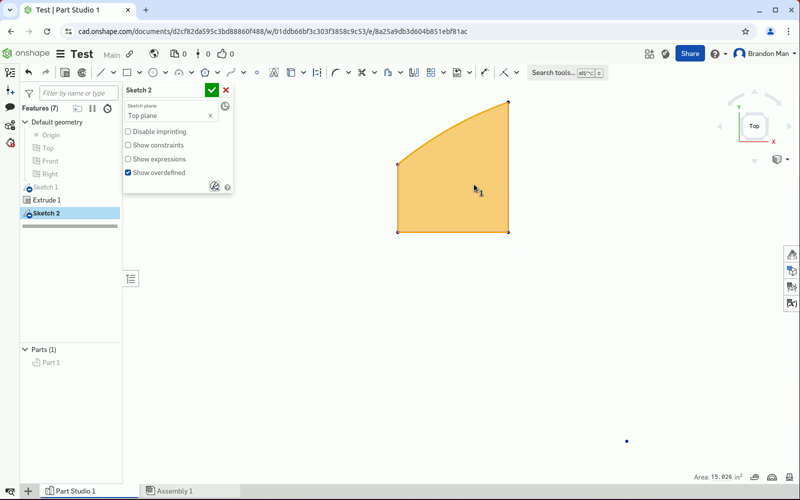
scroll(-6)
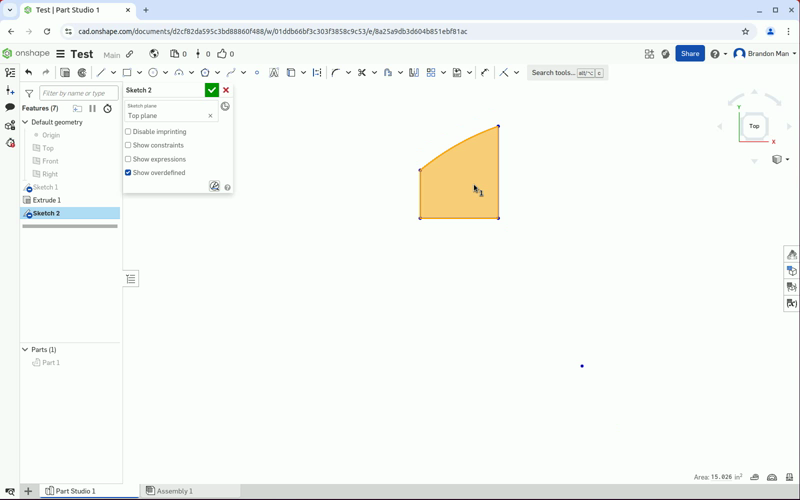
scroll(-6)
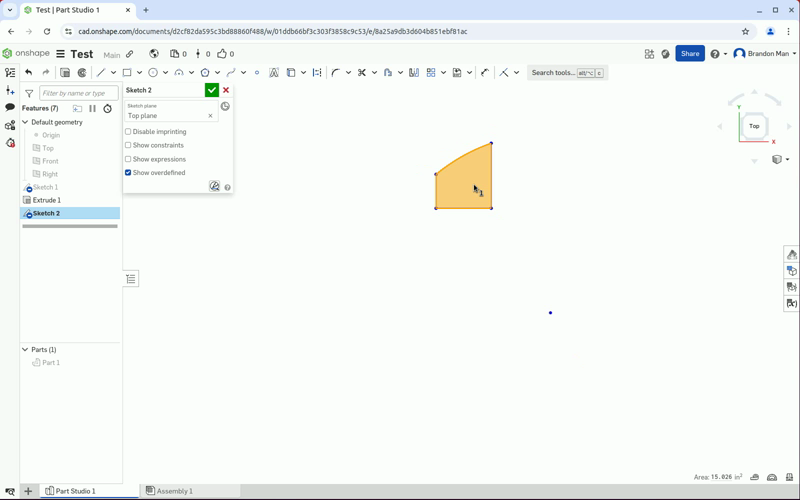
scroll(-6)
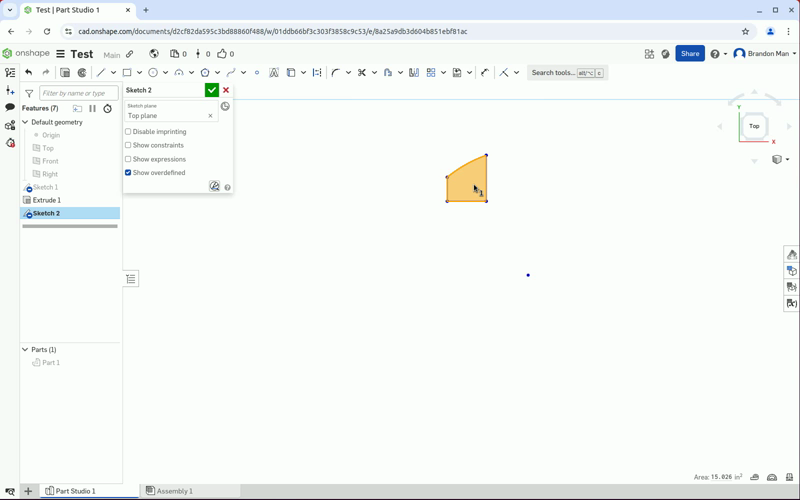
scroll(-6)
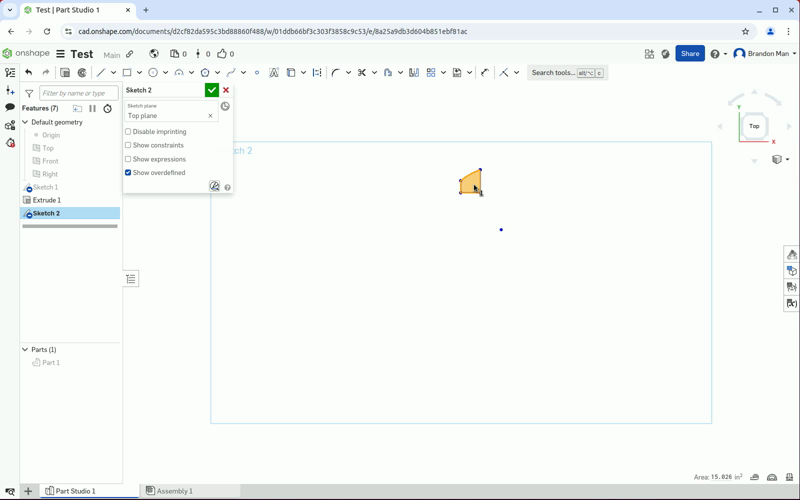
mouse_move(73, 352)
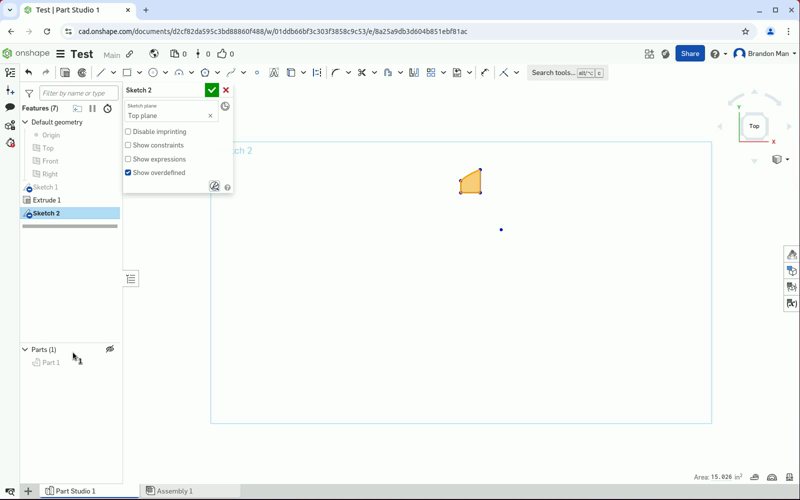
key(shift+y)
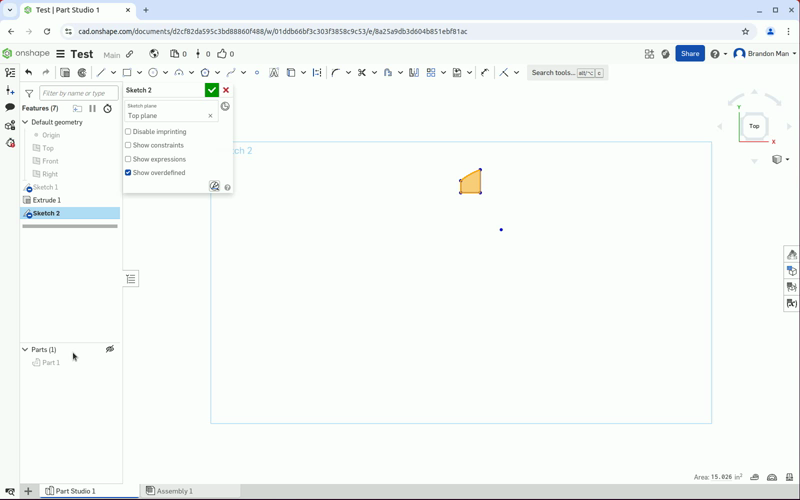
key(shift+e)
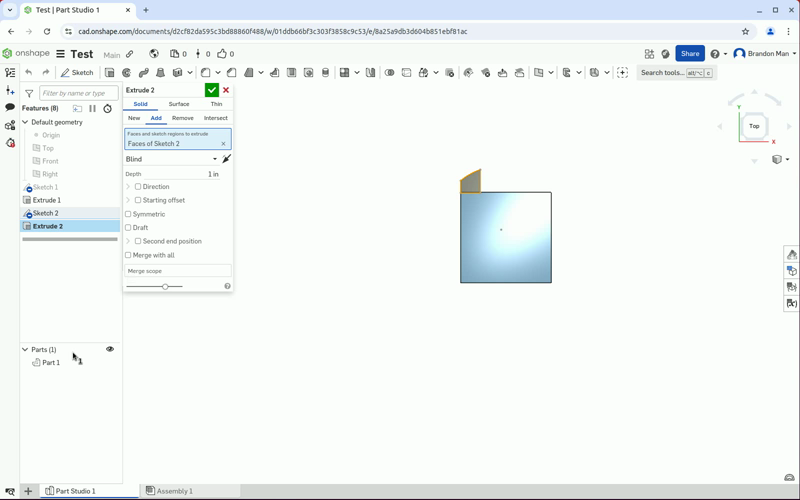
mouse_move(143, 106)
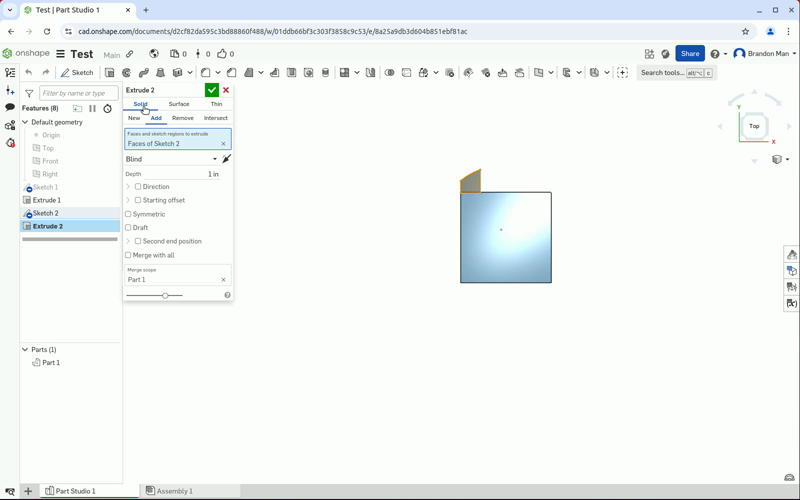
click(143, 106)
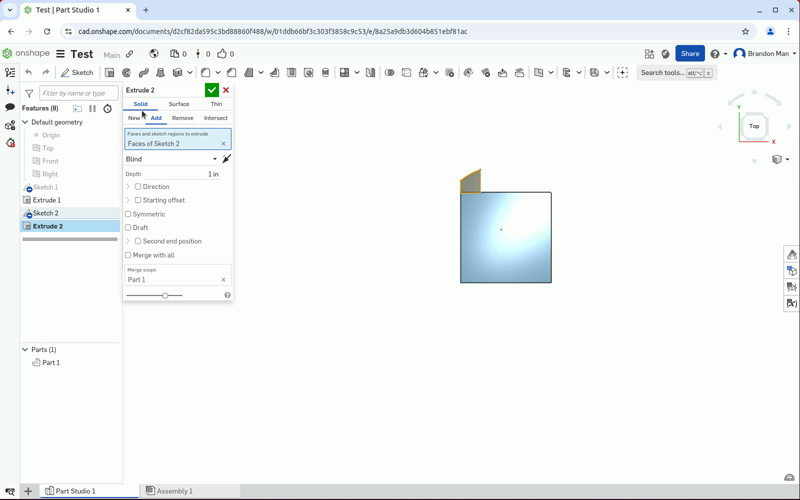
mouse_move(137, 120)
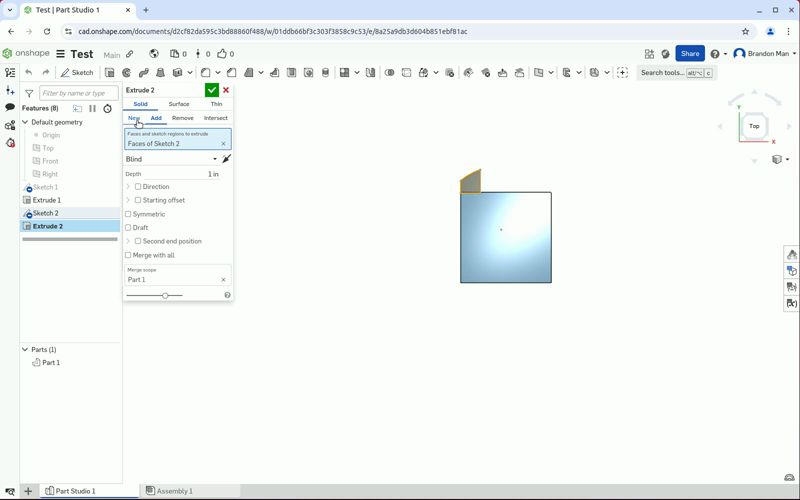
click(137, 120)
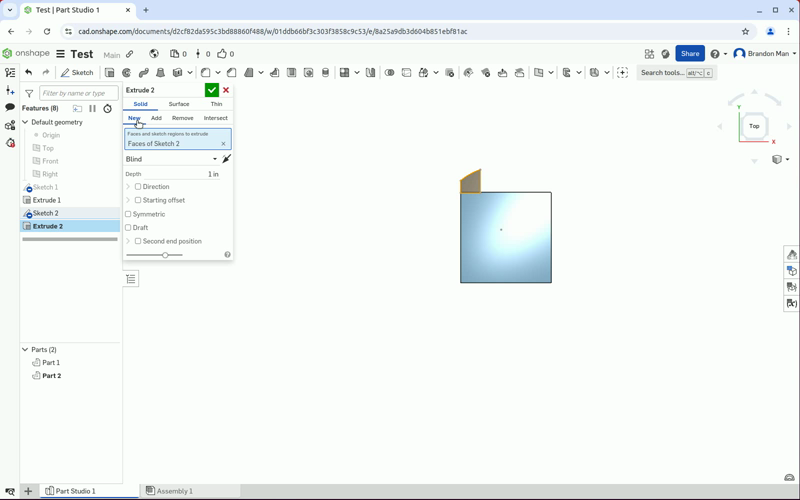
key(tab, 4)
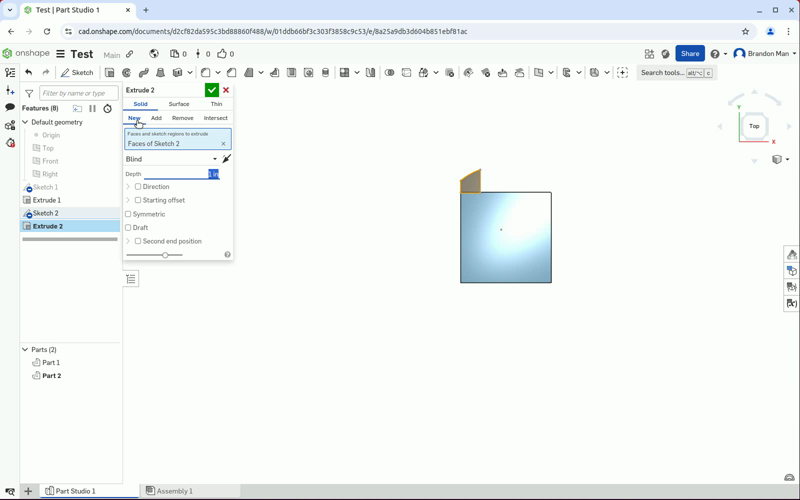
text(5.296)
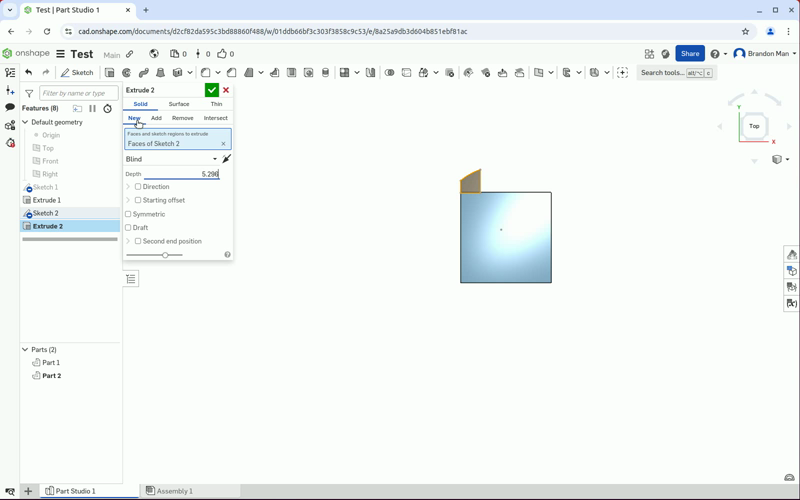
key(enter)
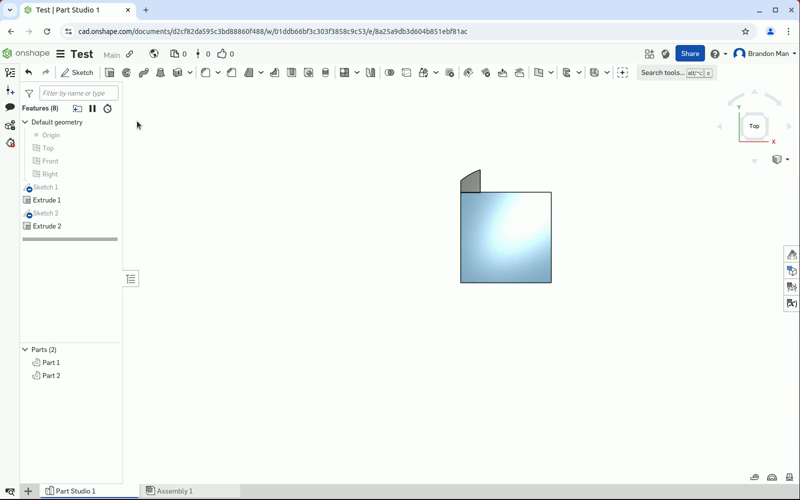
key(shift+h)
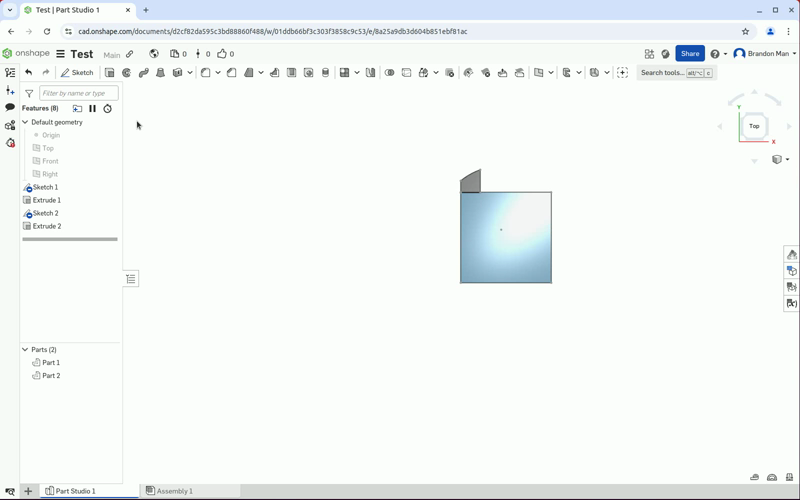
key(shift+h)
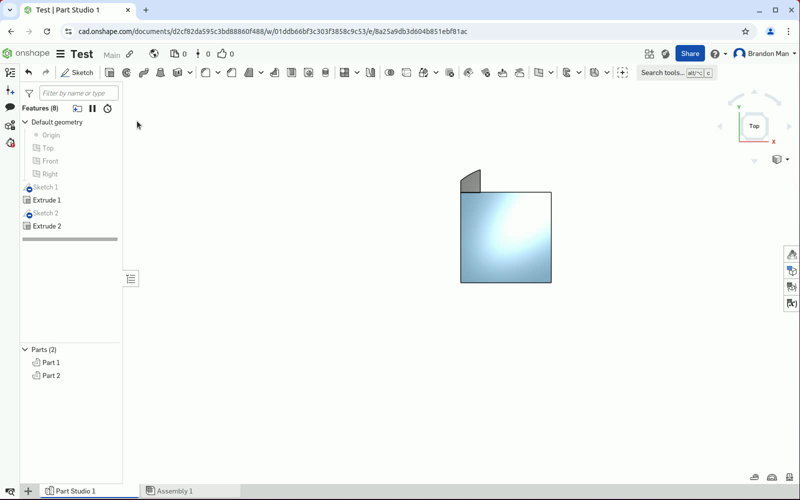
mouse_move(73, 189)
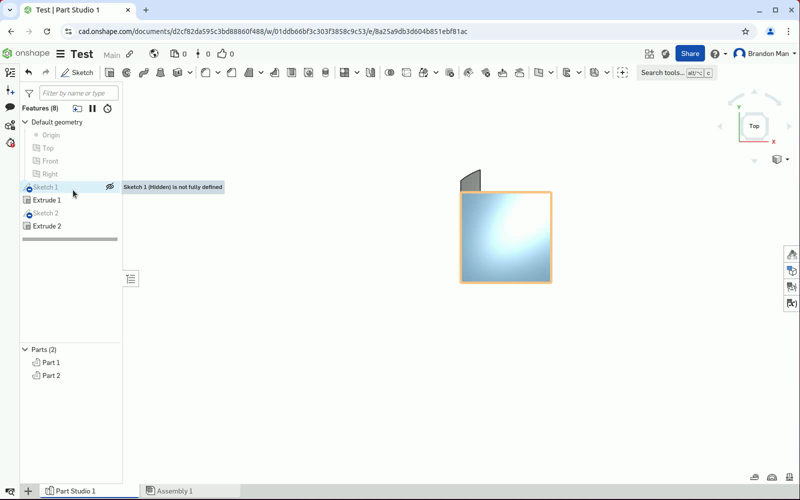
click(73, 189)
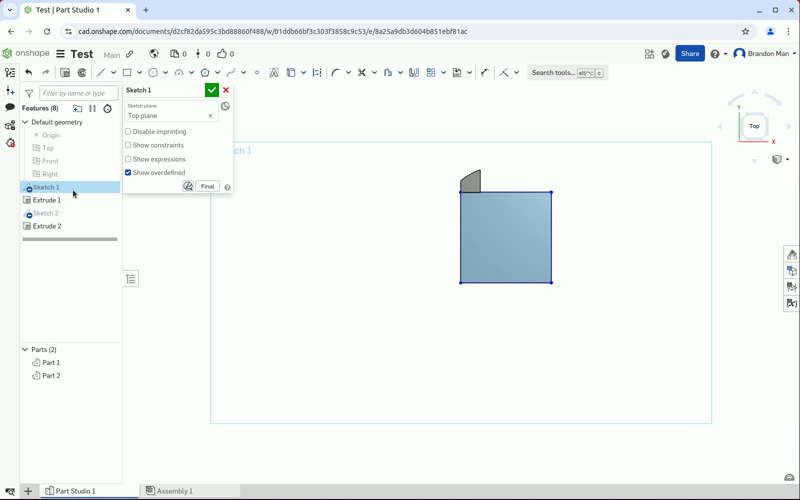
mouse_move(229, 92)
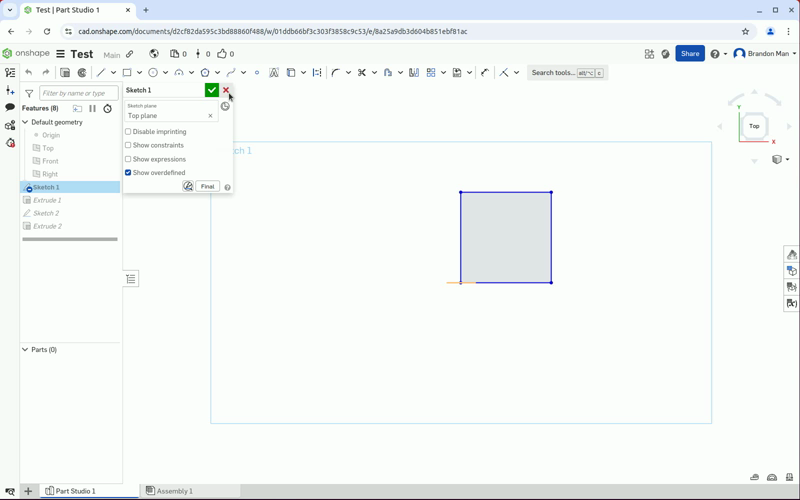
click(229, 92)
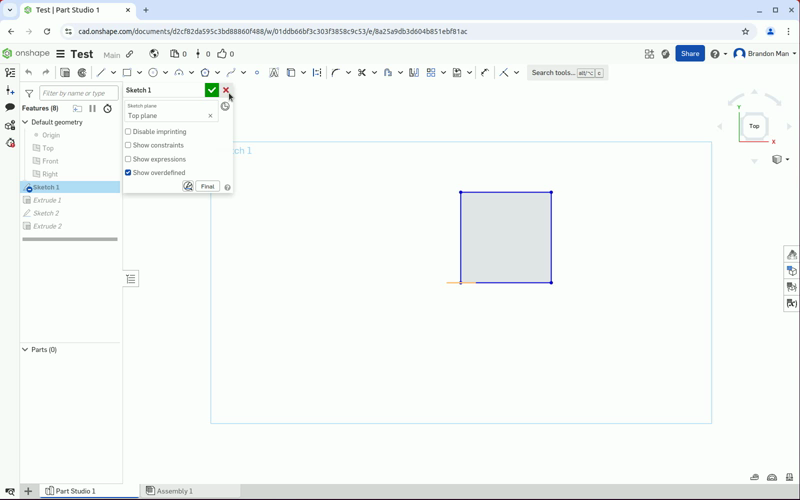
key(shift+s)
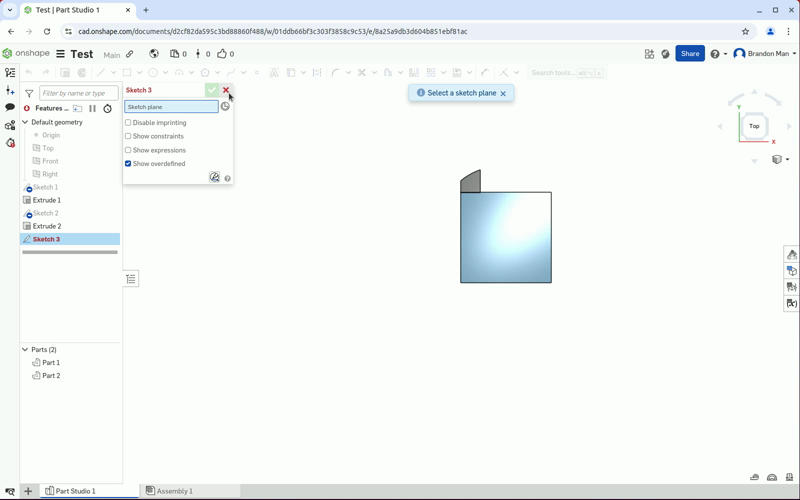
mouse_move(73, 150)
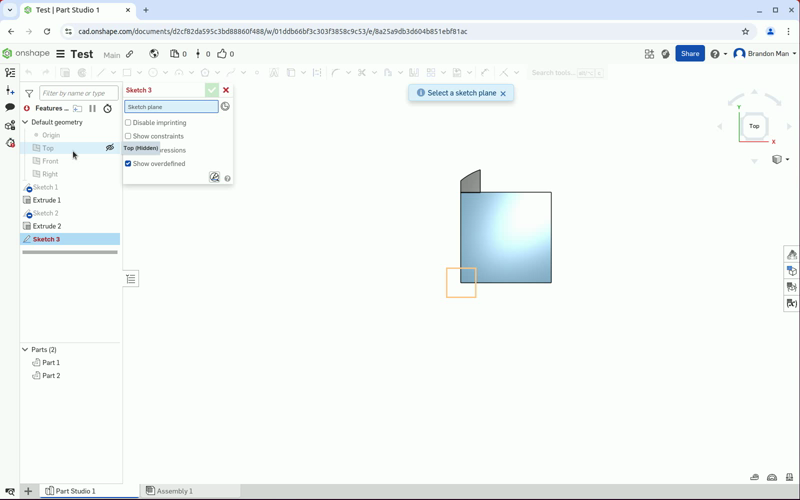
click(73, 150)
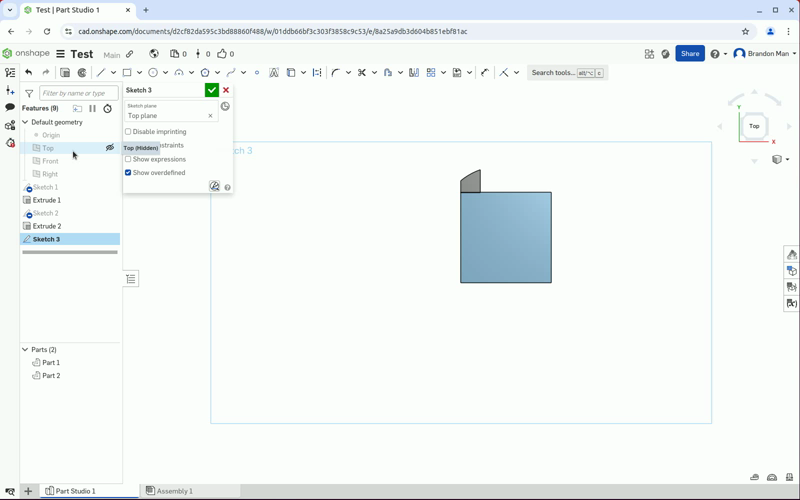
mouse_move(73, 352)
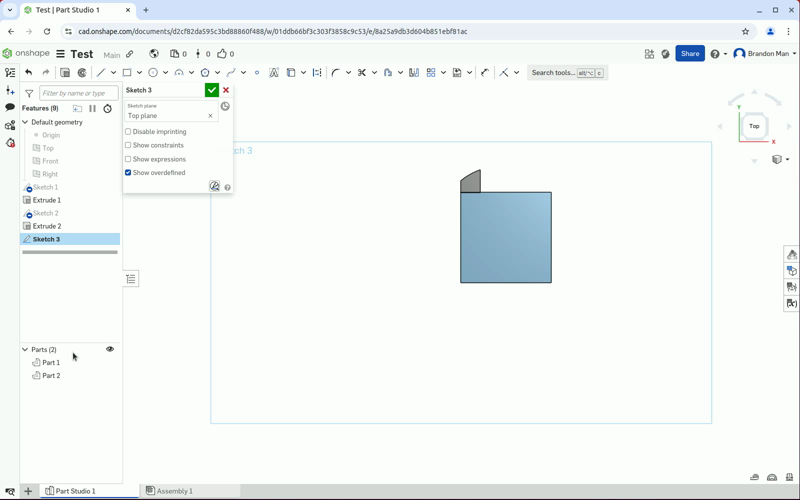
key(y)
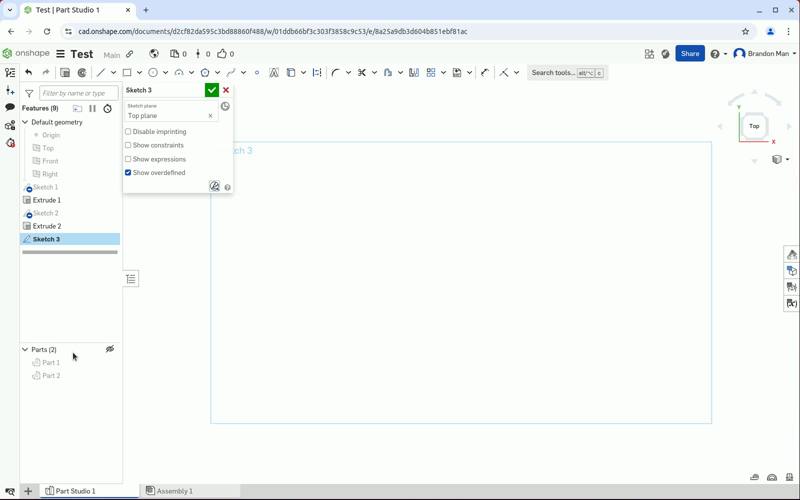
key(l)
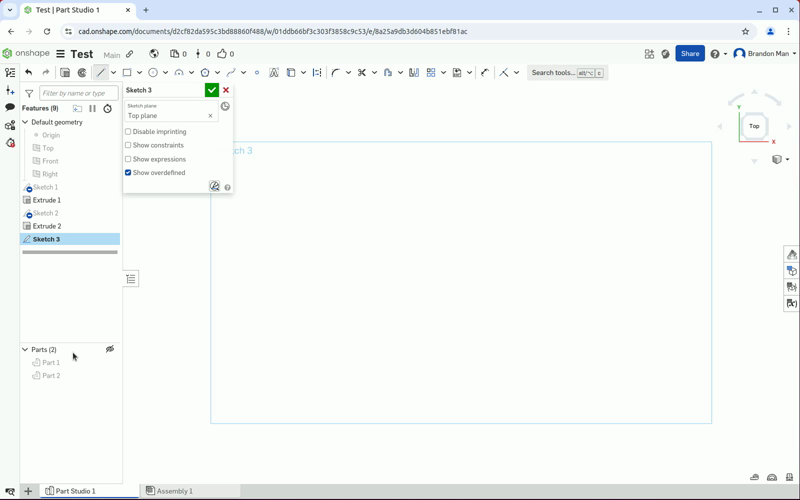
key_down(shift)
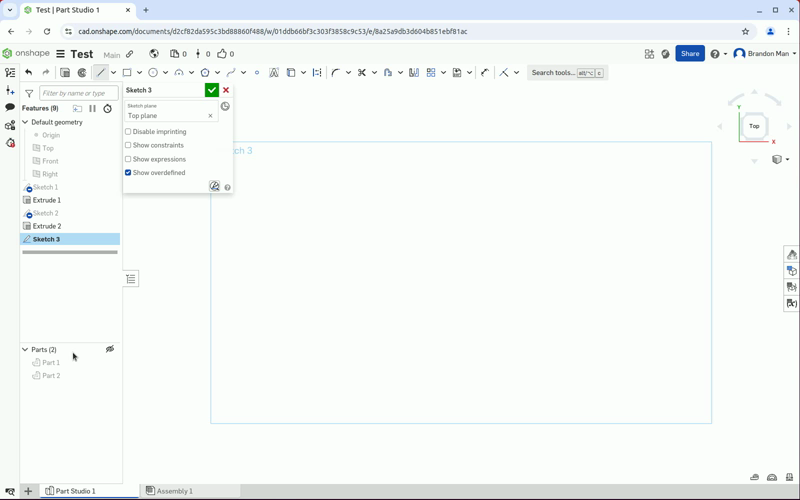
mouse_move(551, 210)
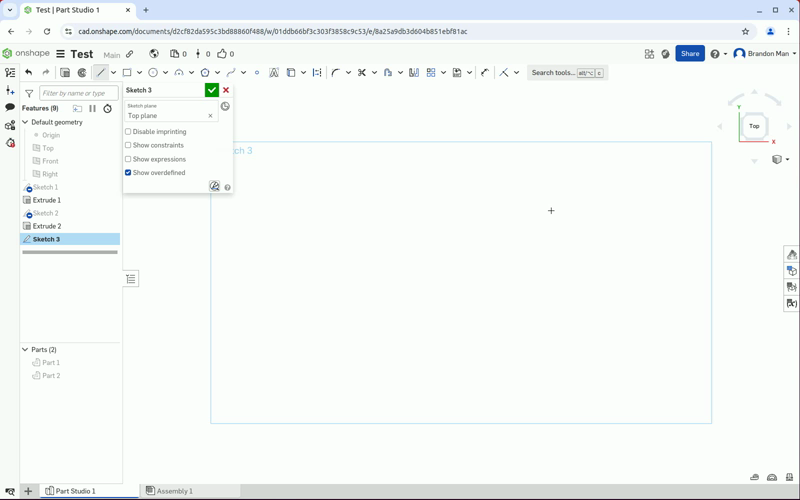
click(551, 210)
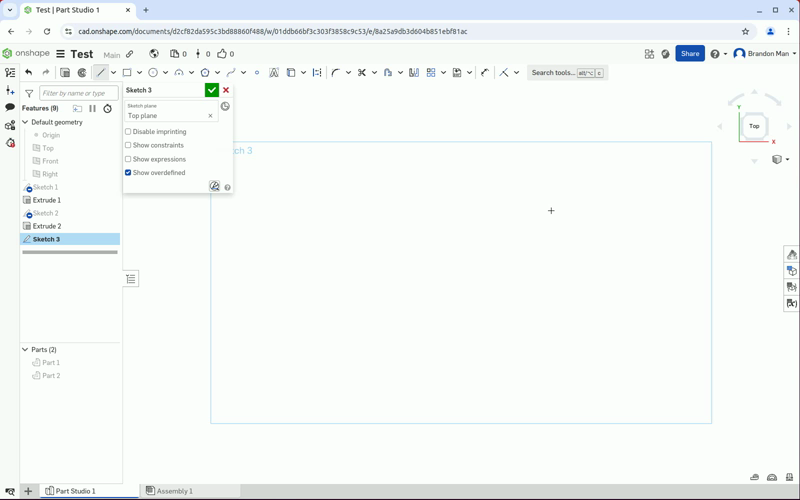
key_up(shift)
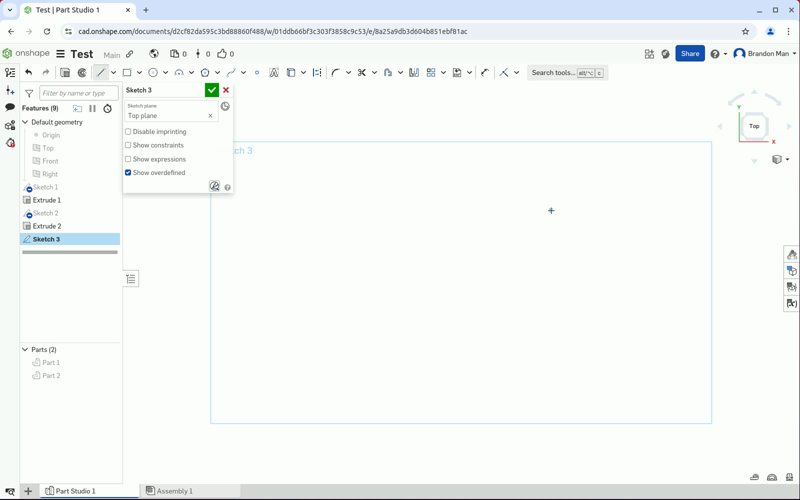
key_down(shift)
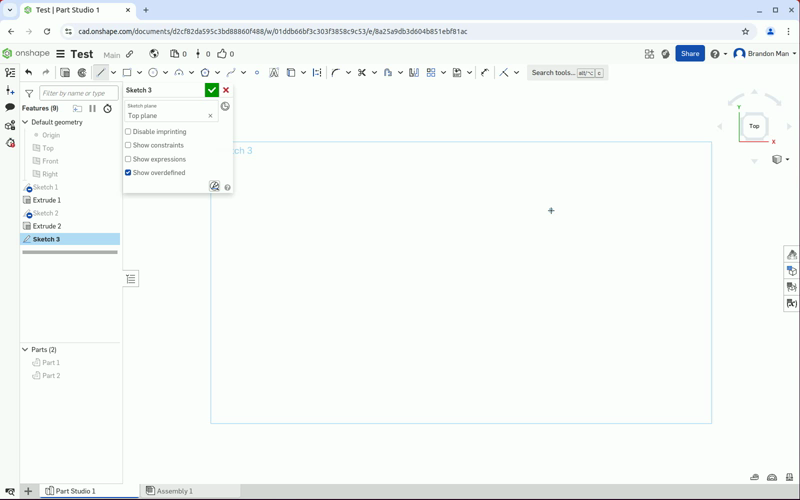
mouse_move(581, 210)
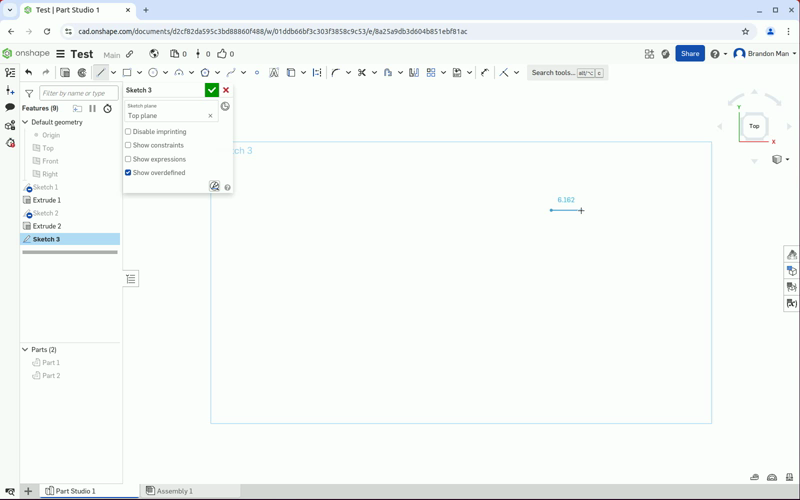
mouse_move(574, 210)
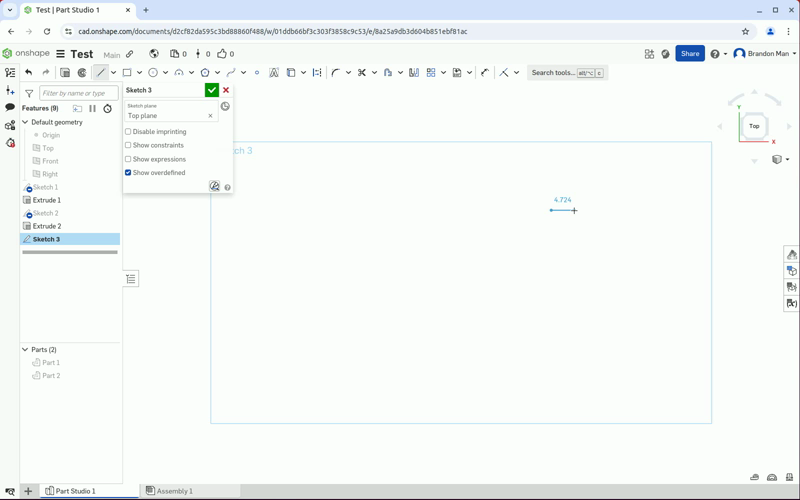
click(574, 210)
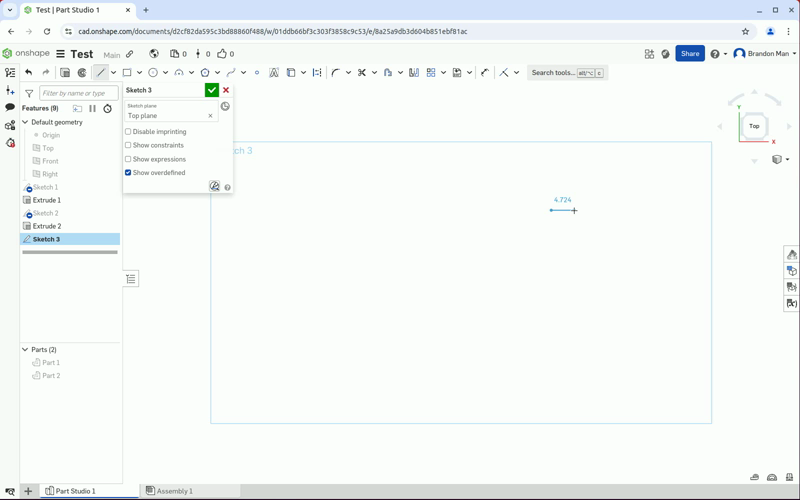
key_up(shift)
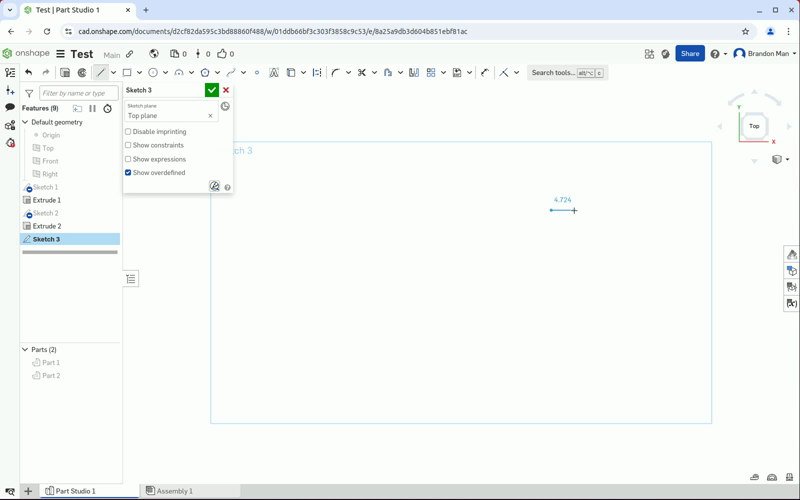
key(esc)
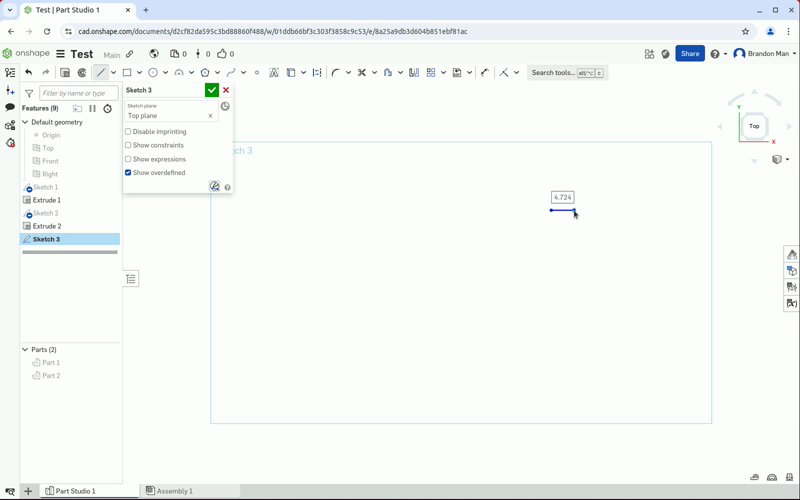
key(a)
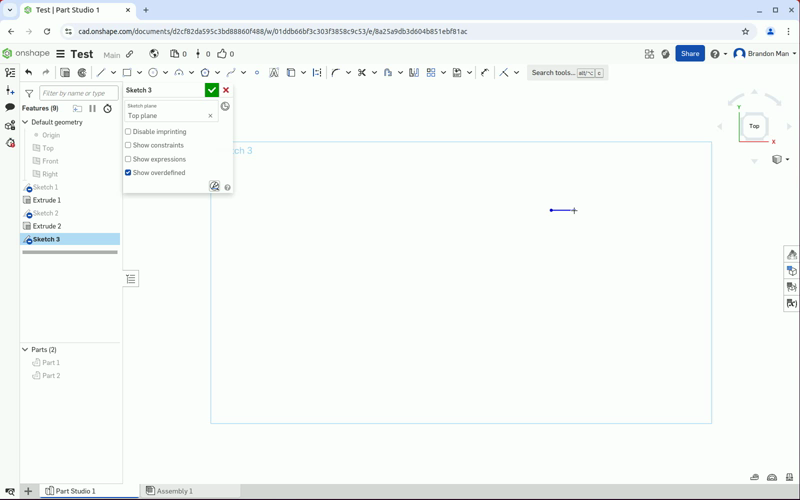
mouse_move(574, 210)
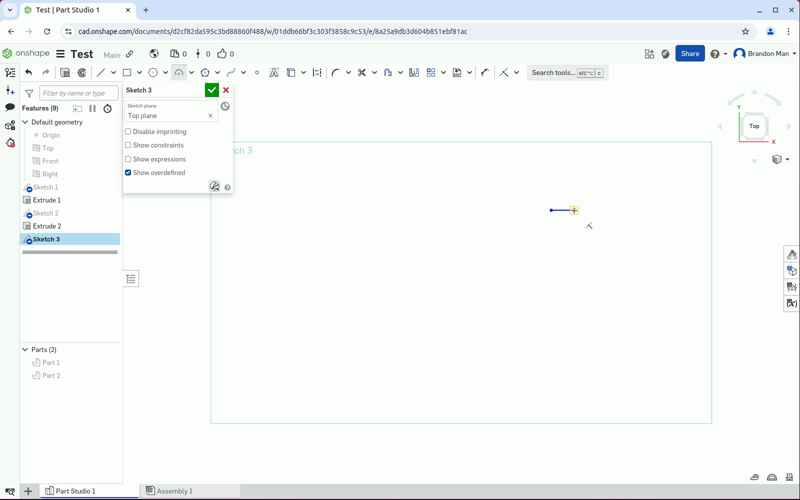
click(574, 210)
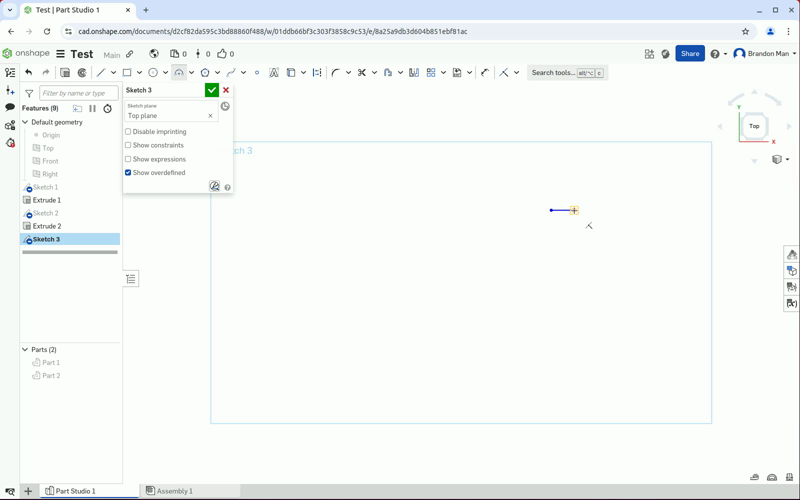
key_down(shift)
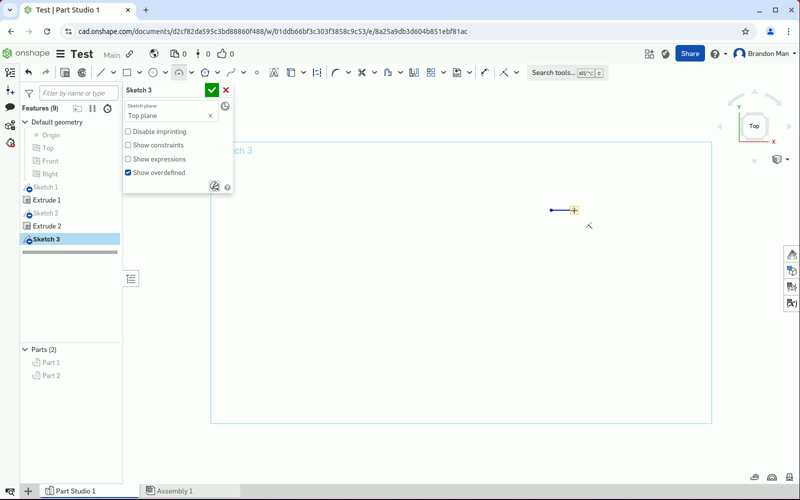
mouse_move(563, 191)
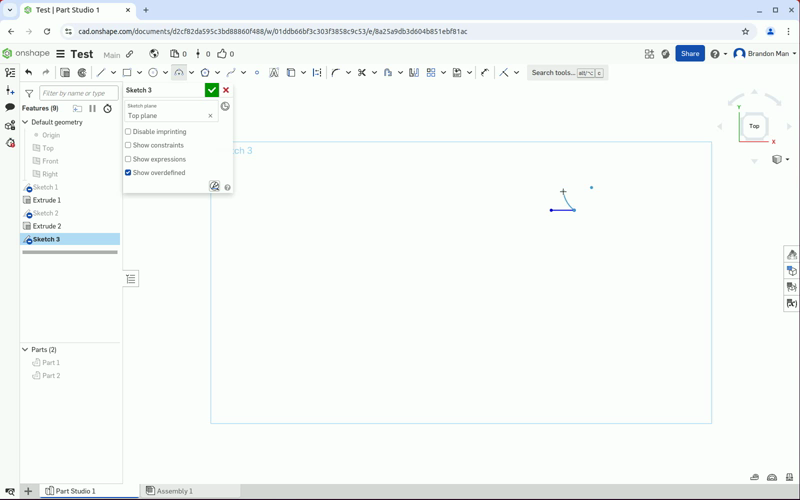
click(563, 191)
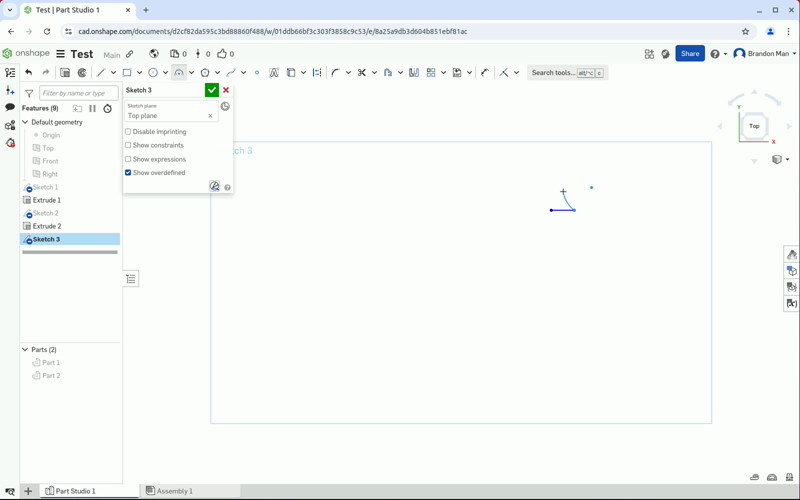
mouse_move(569, 200)
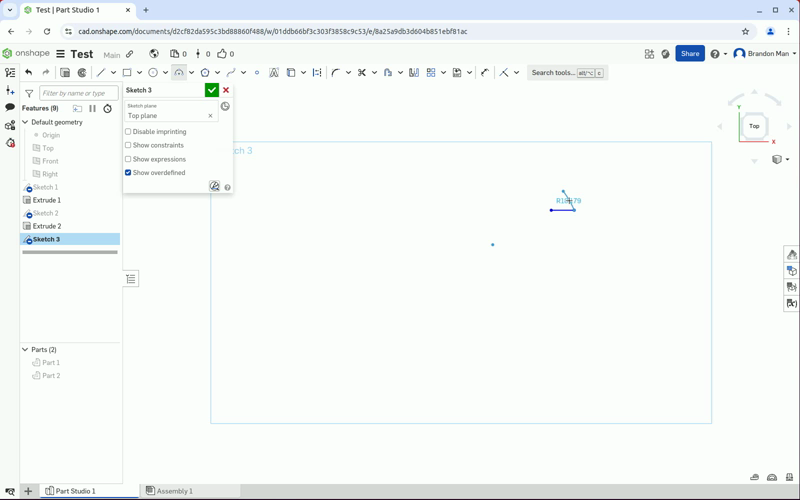
click(569, 200)
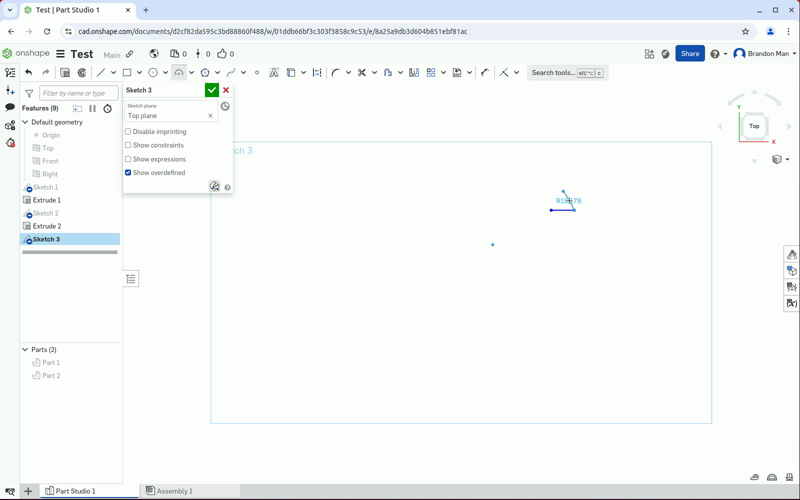
key_up(shift)
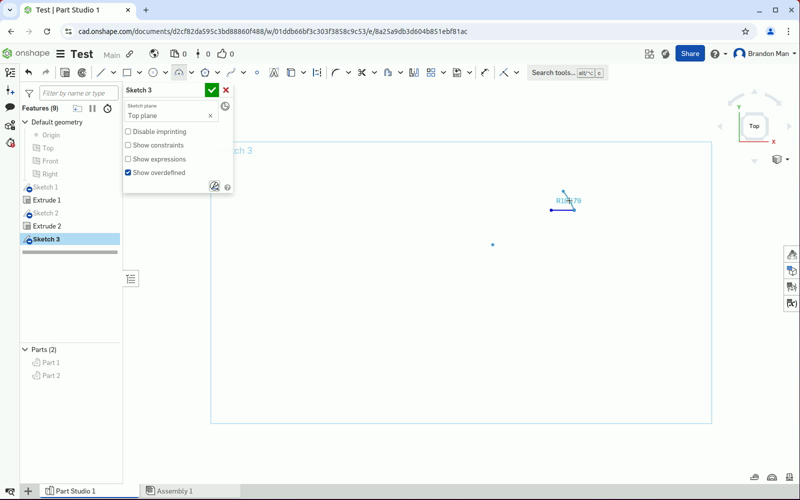
key(esc)
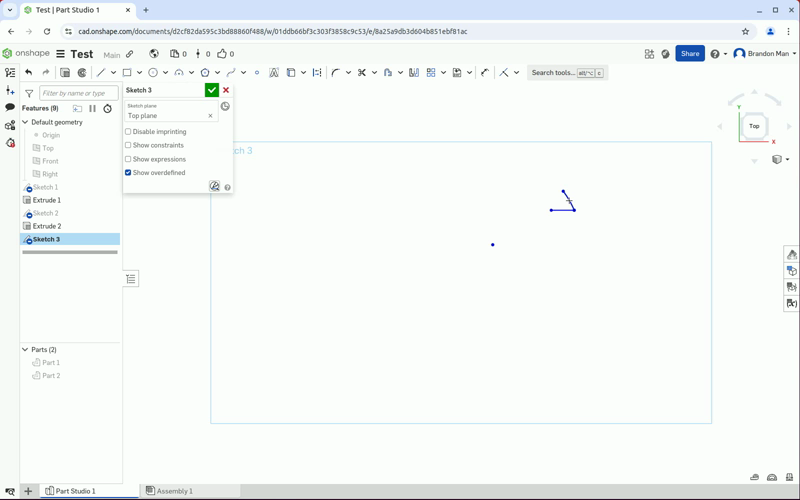
key(l)
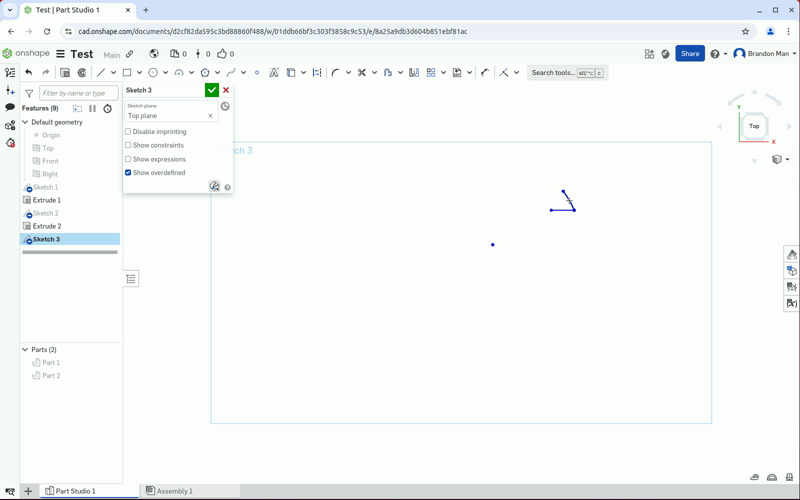
mouse_move(563, 191)
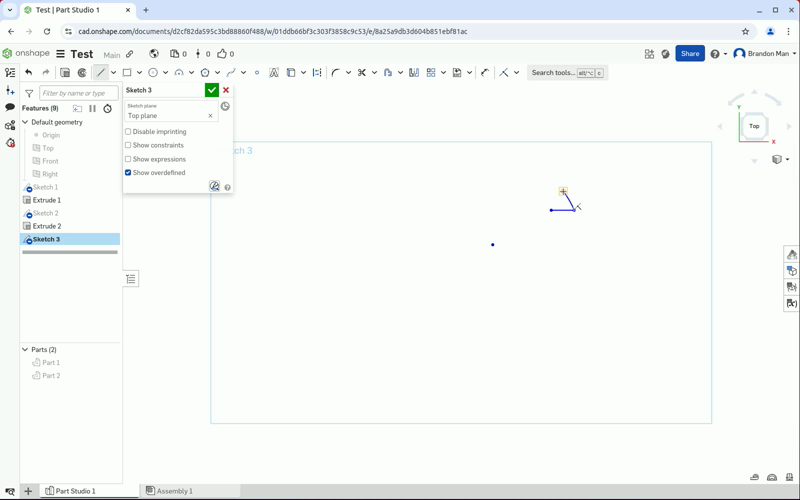
click(563, 191)
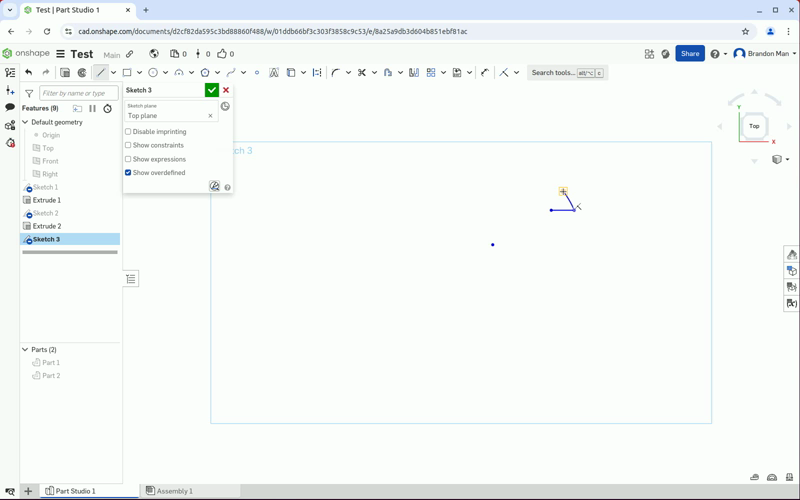
key_down(shift)
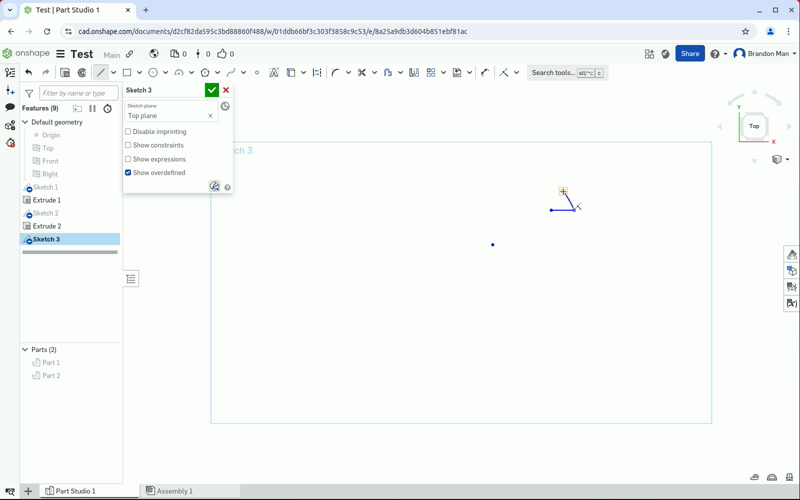
mouse_move(589, 191)
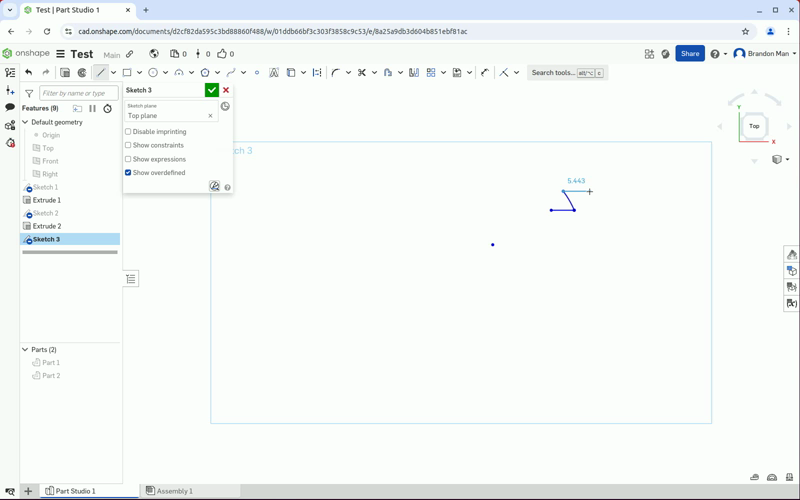
mouse_move(551, 191)
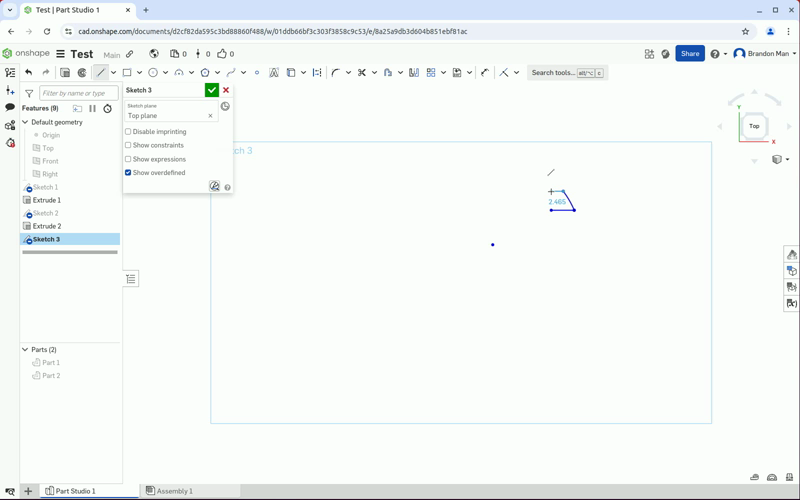
click(551, 191)
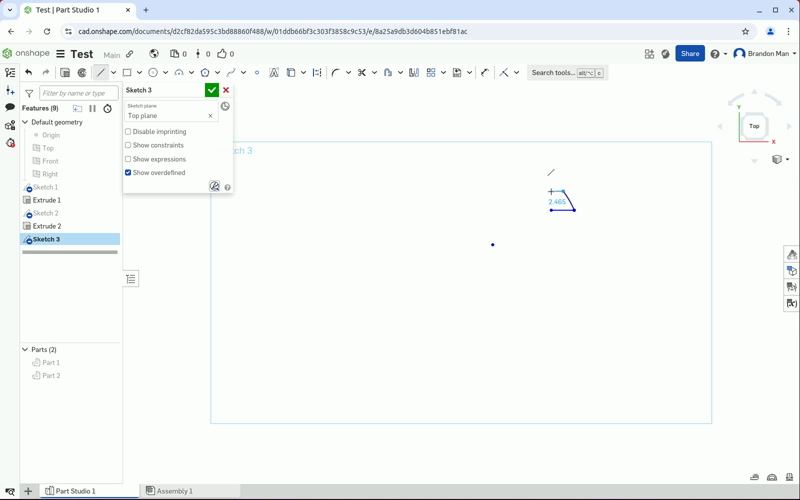
key_up(shift)
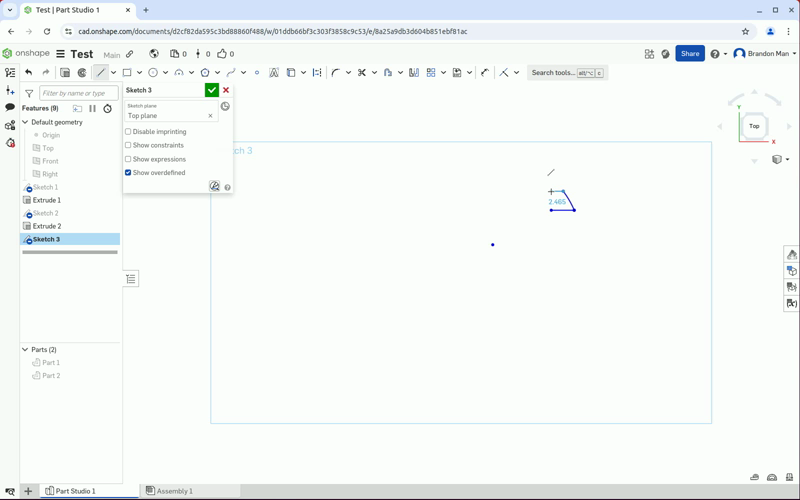
mouse_move(581, 191)
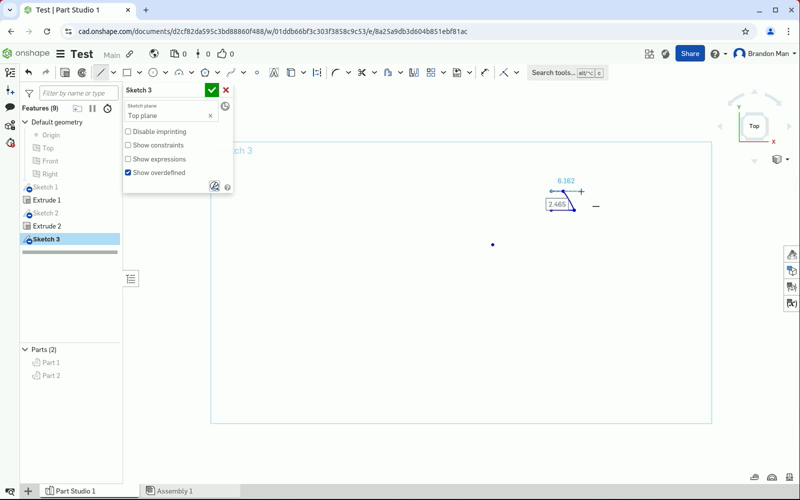
key_down(shift)
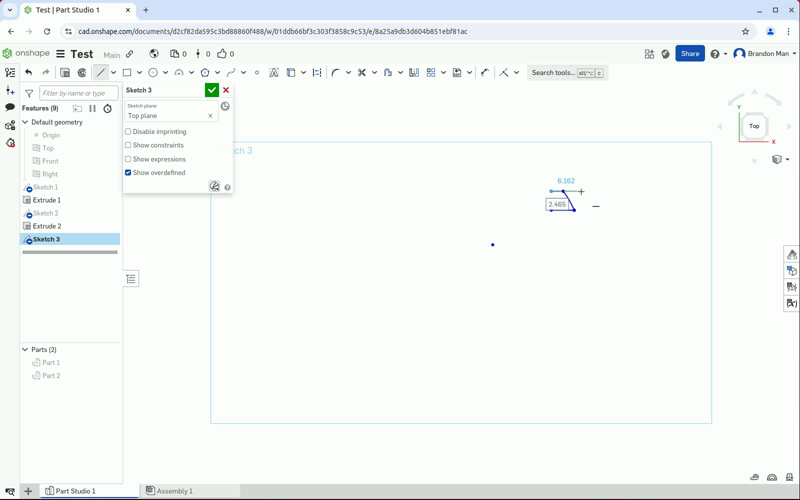
mouse_move(551, 210)
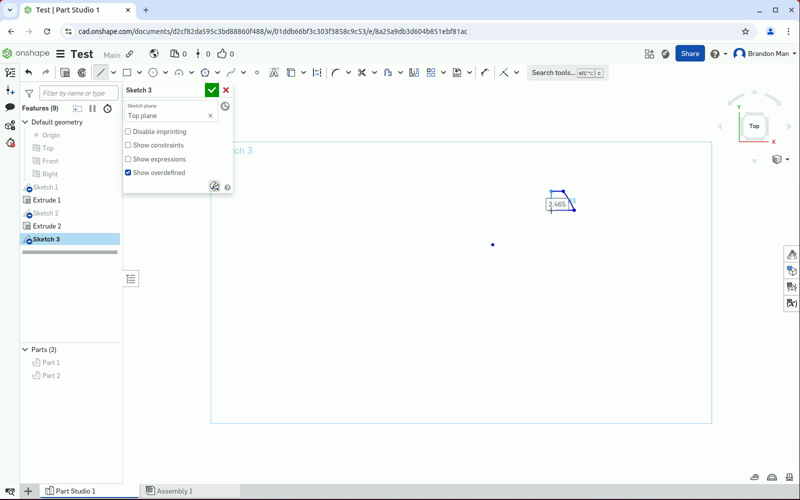
key_up(shift)
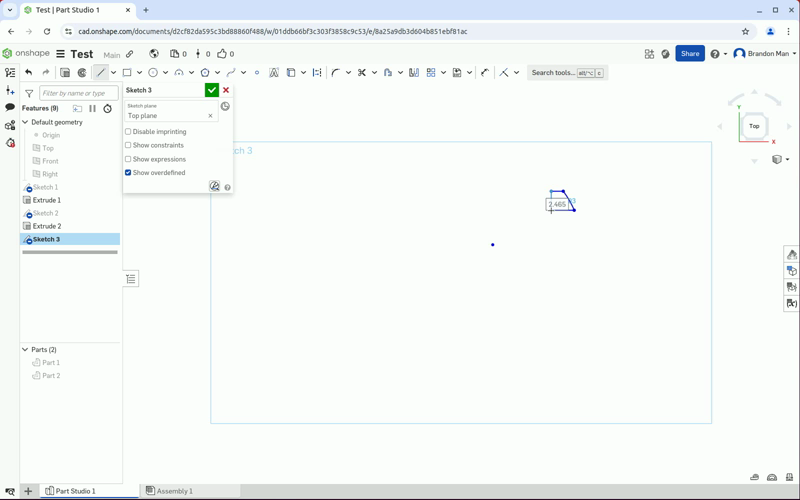
click(551, 210)
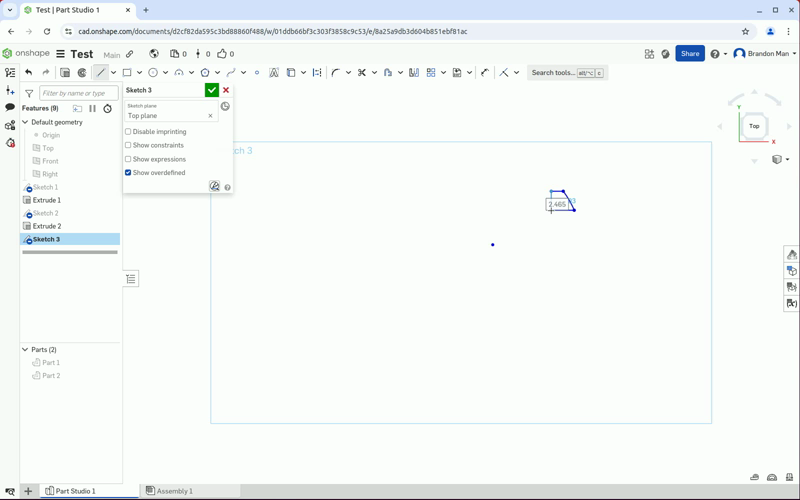
key(esc)
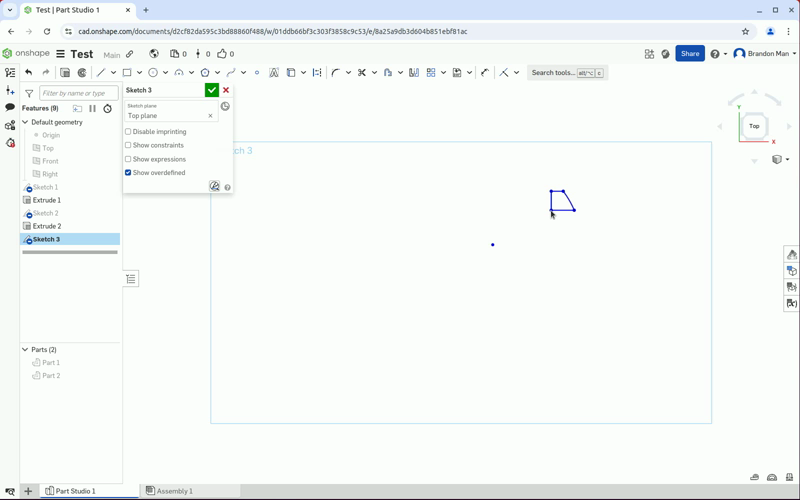
mouse_move(564, 201)
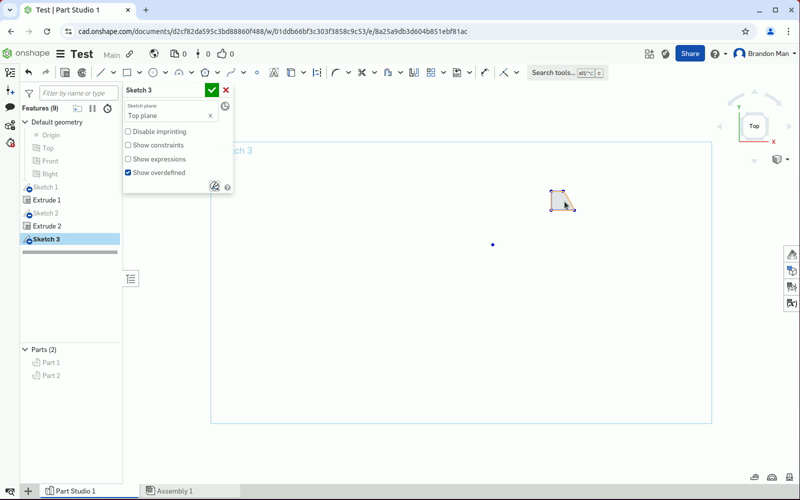
scroll(6)
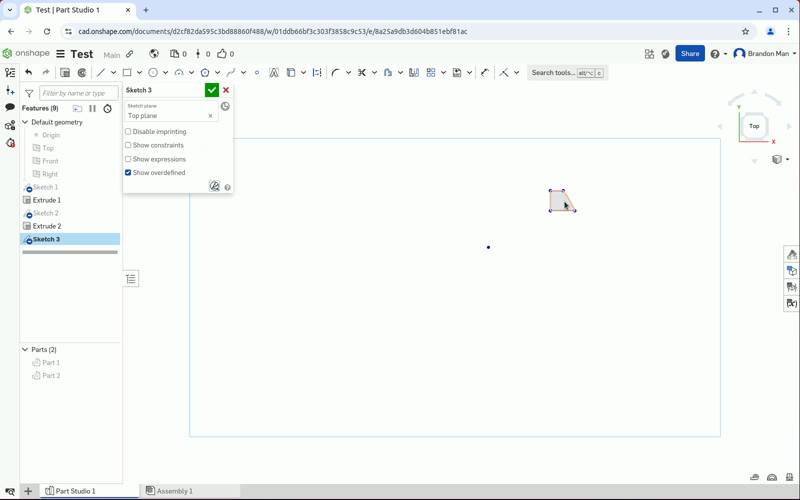
scroll(6)
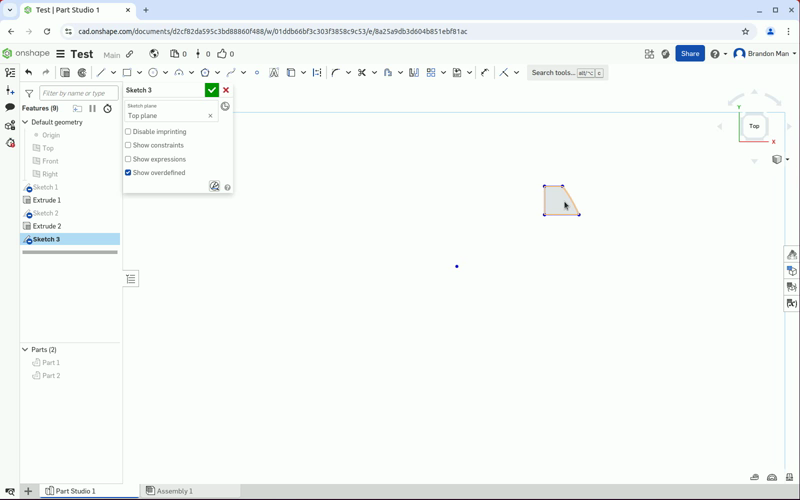
scroll(6)
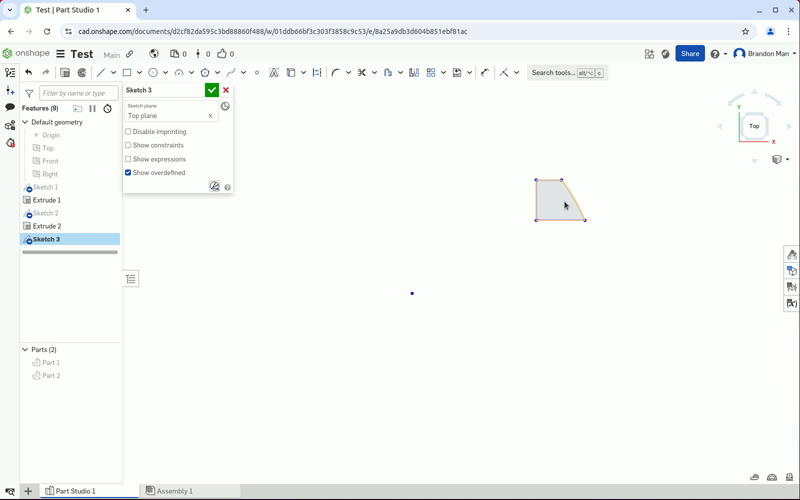
scroll(6)
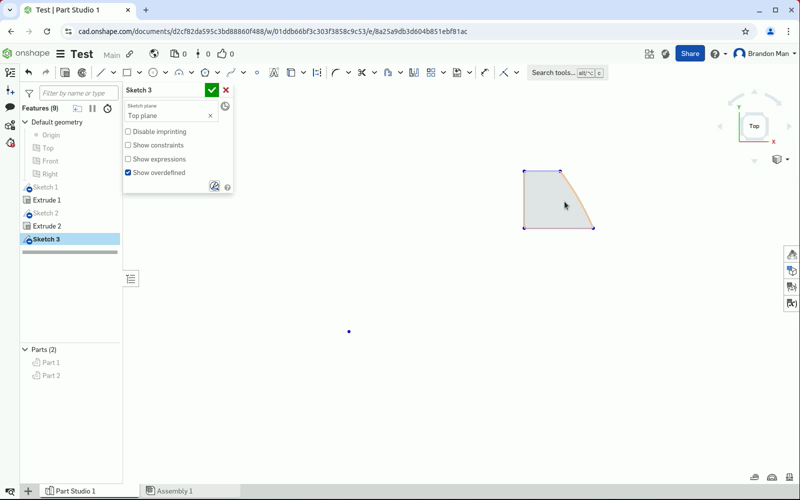
scroll(6)
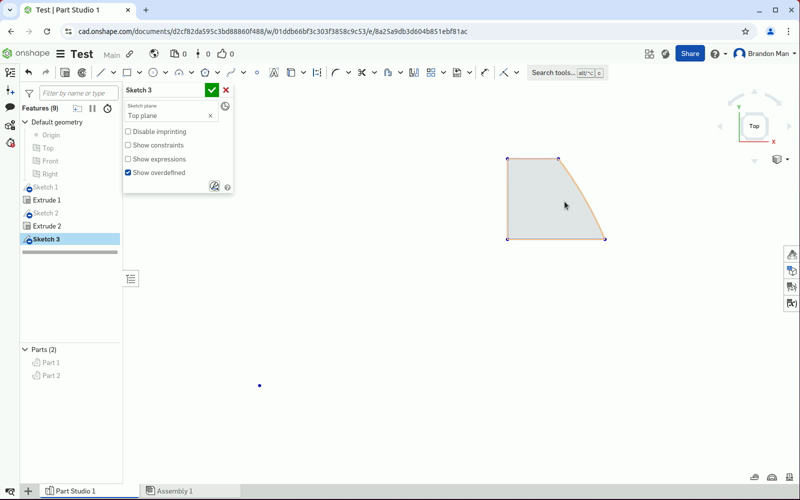
scroll(6)
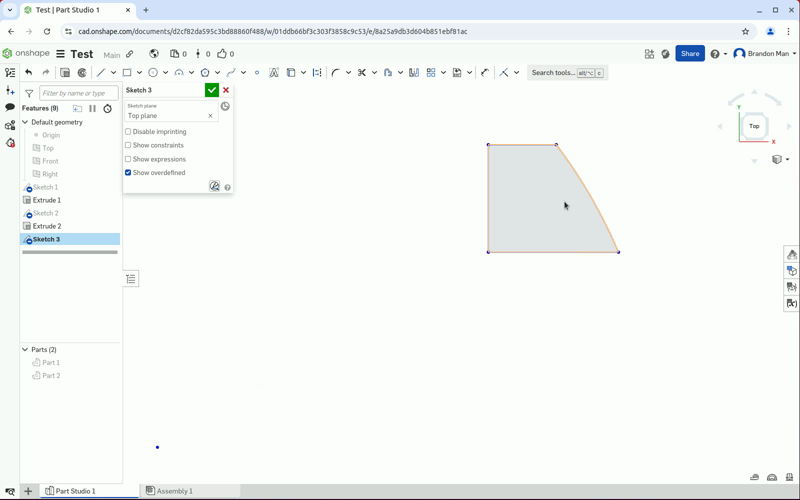
scroll(6)
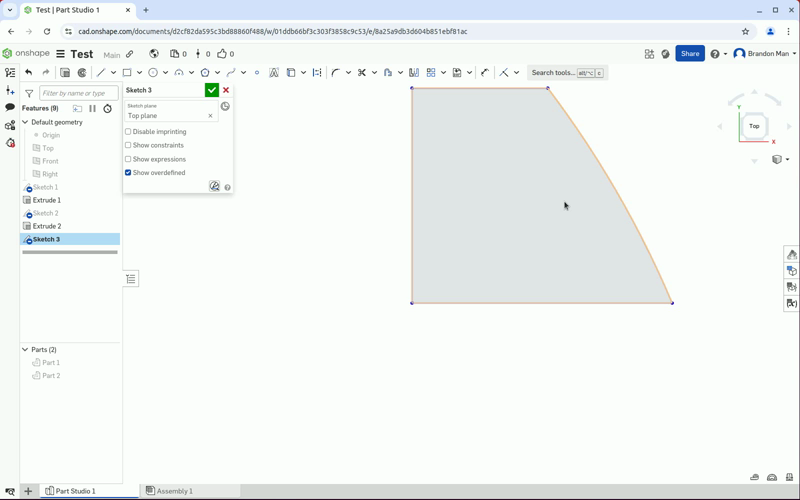
click(564, 201)
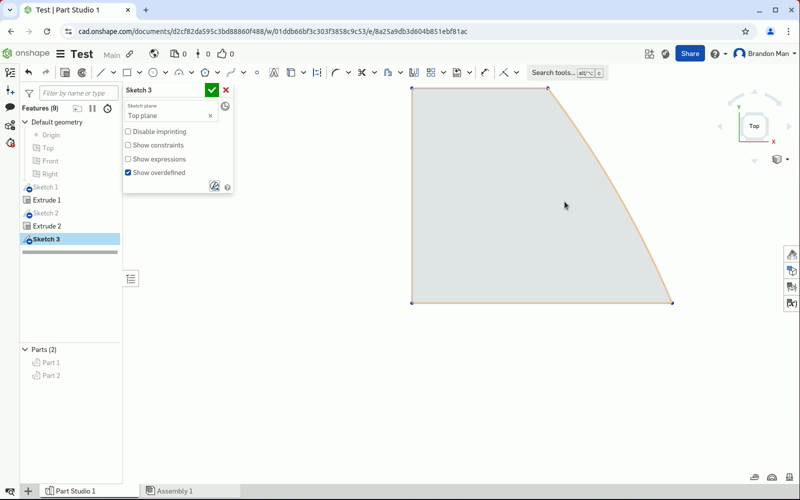
scroll(-6)
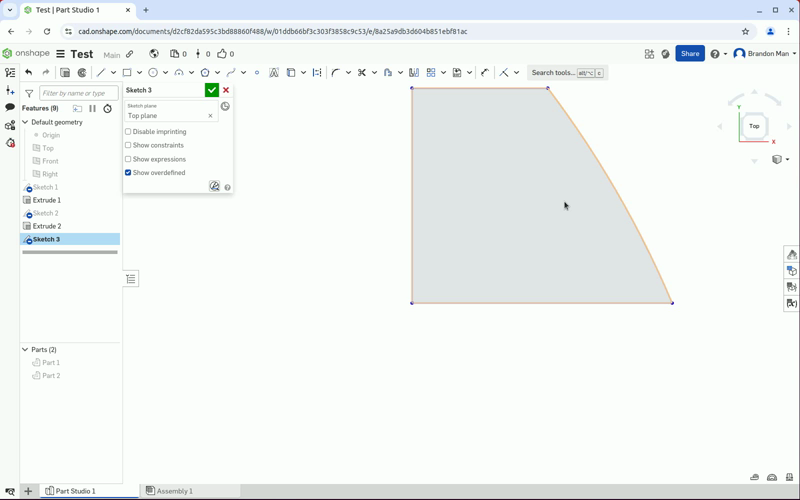
scroll(-6)
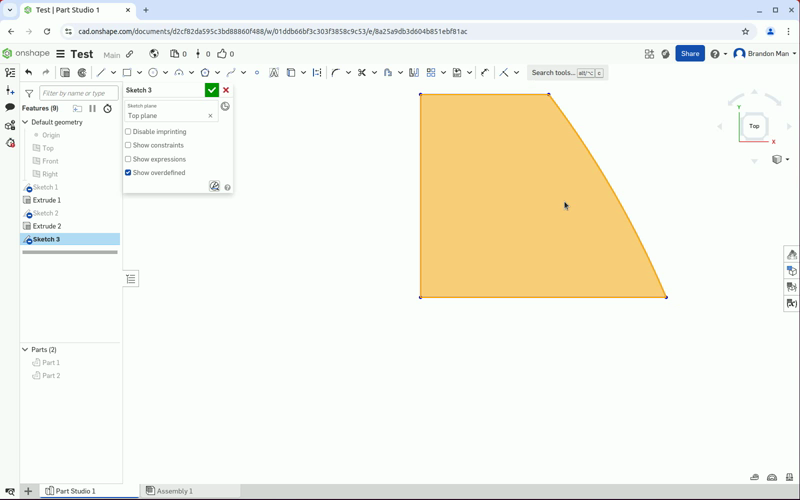
scroll(-6)
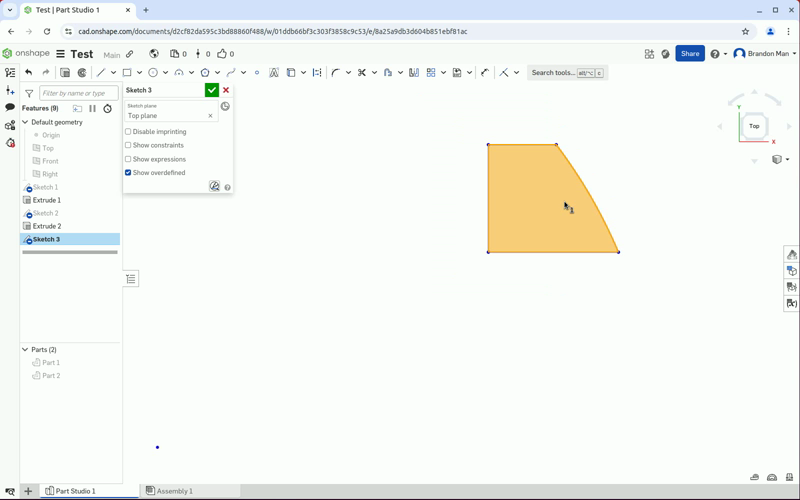
scroll(-6)
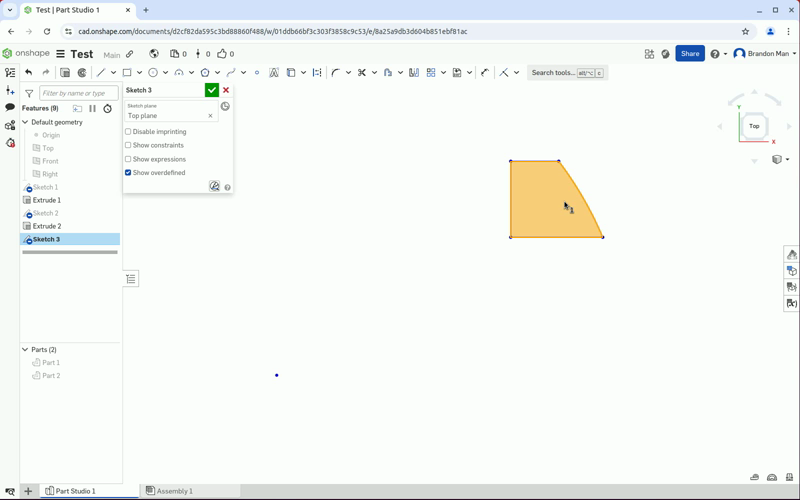
scroll(-6)
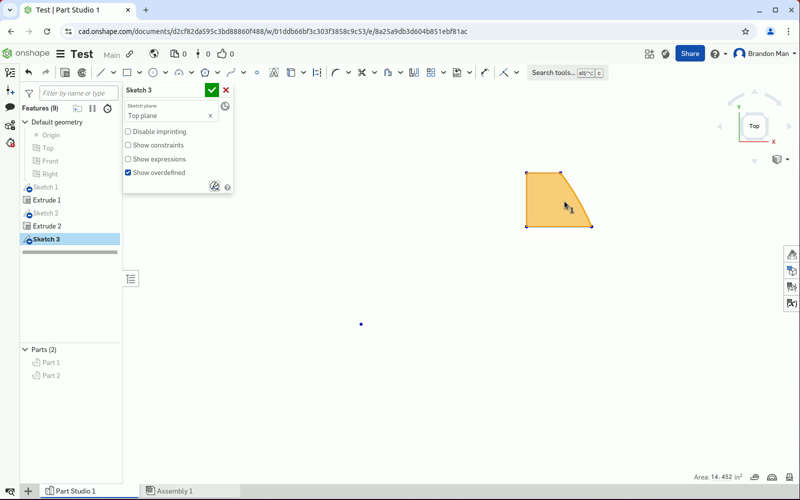
scroll(-6)
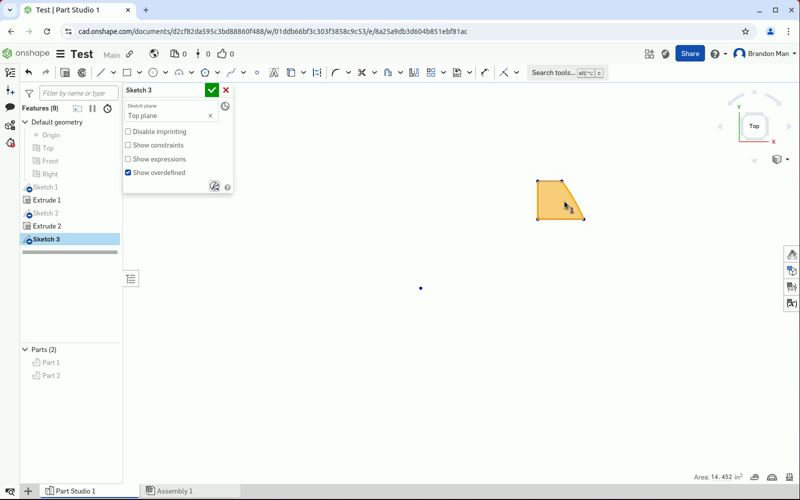
scroll(-6)
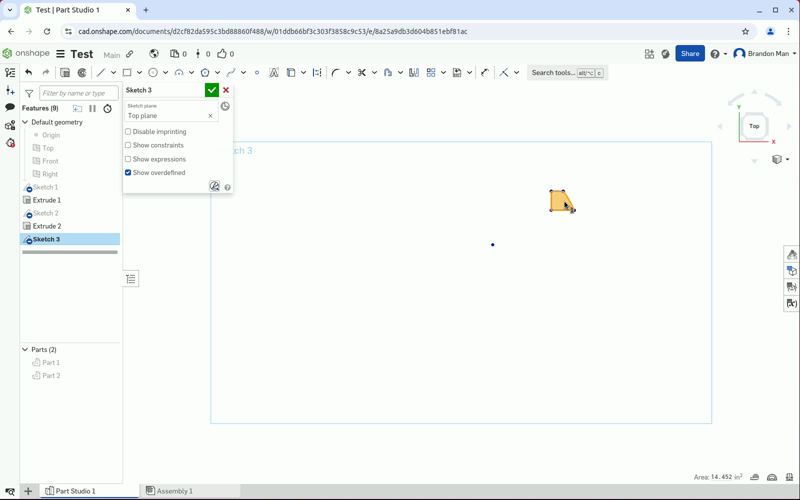
mouse_move(73, 352)
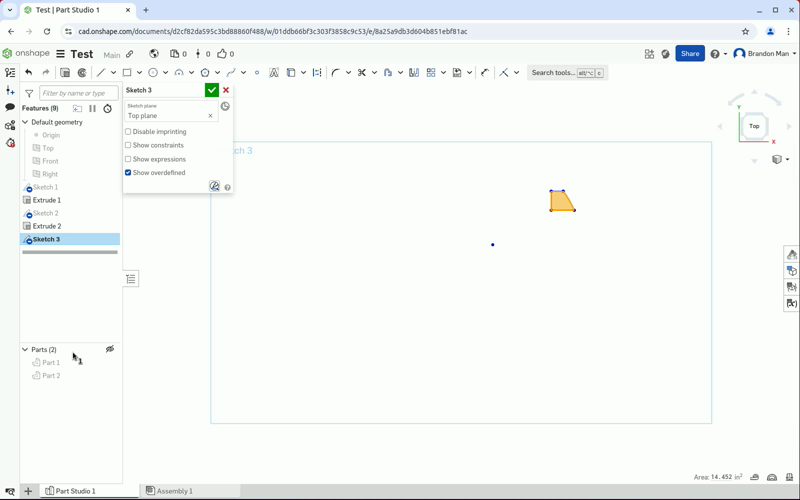
key(shift+y)
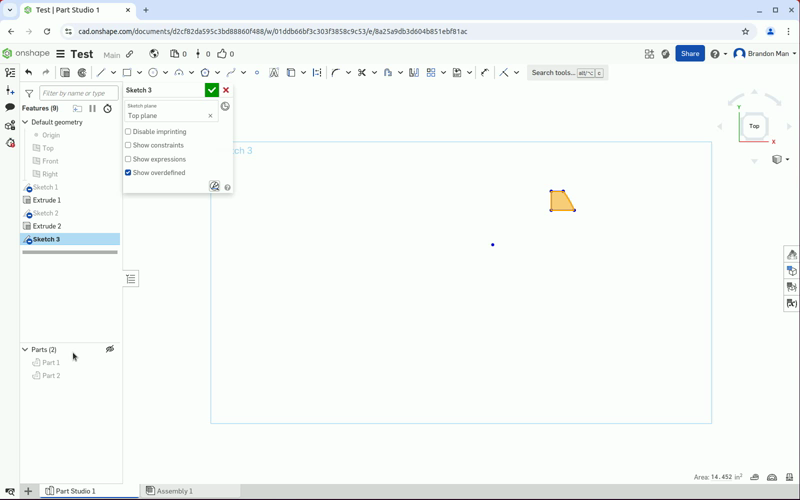
key(shift+e)
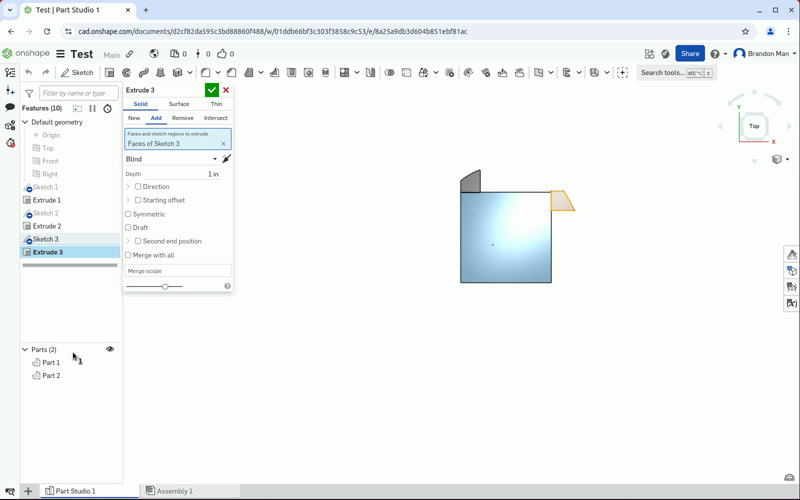
mouse_move(143, 106)
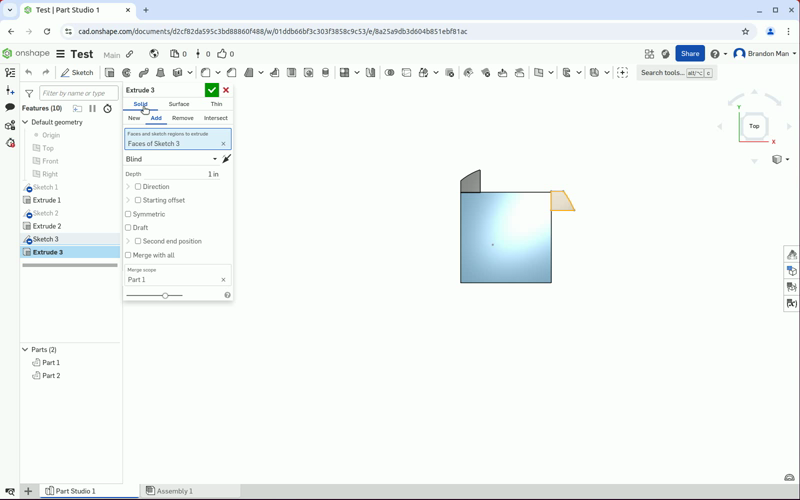
click(143, 106)
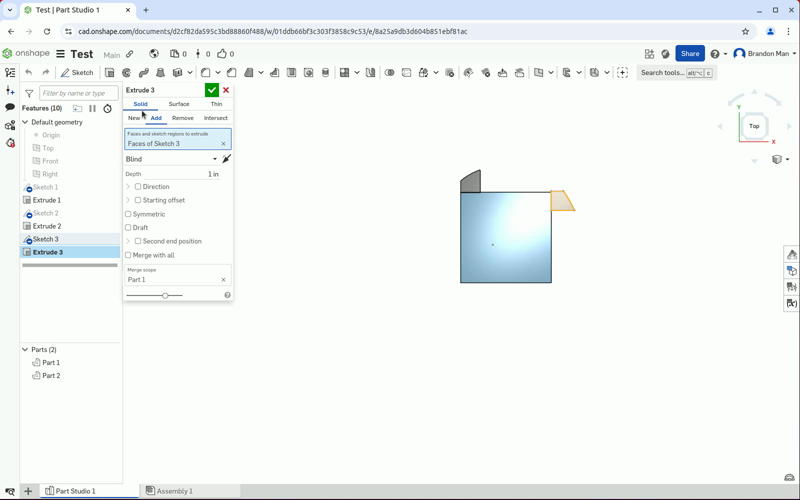
mouse_move(137, 120)
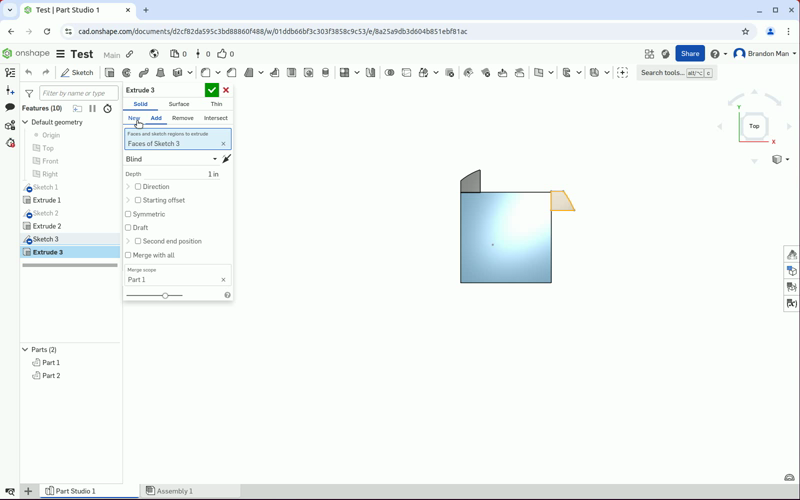
click(137, 120)
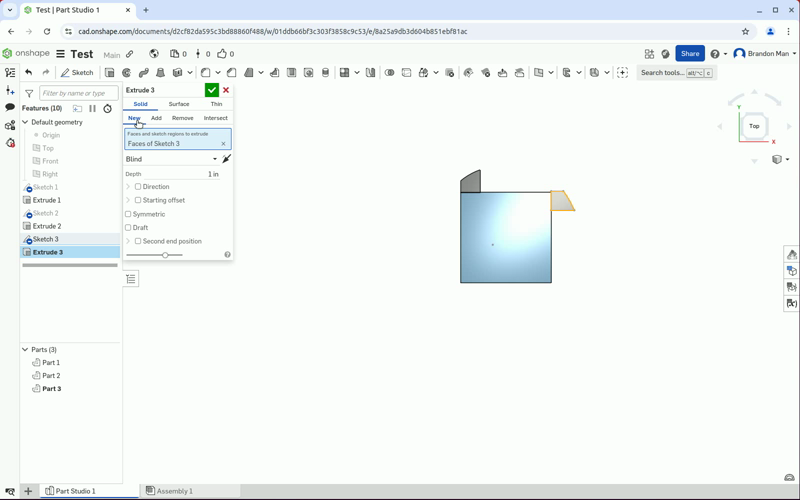
key(tab, 4)
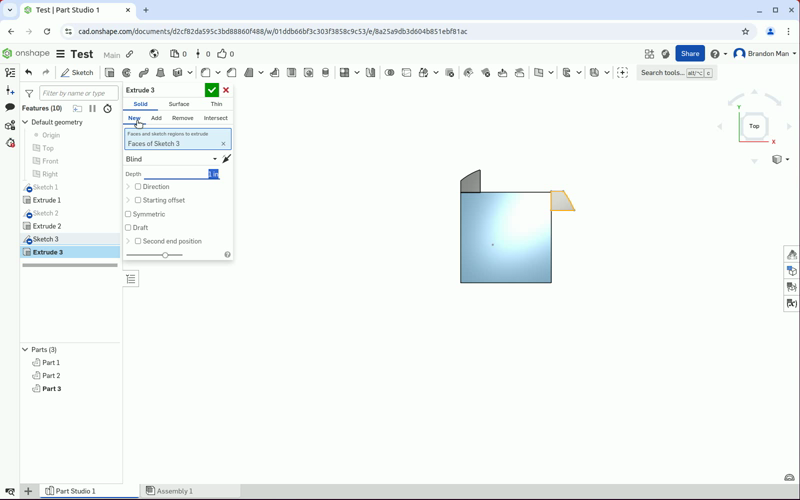
text(5.296)
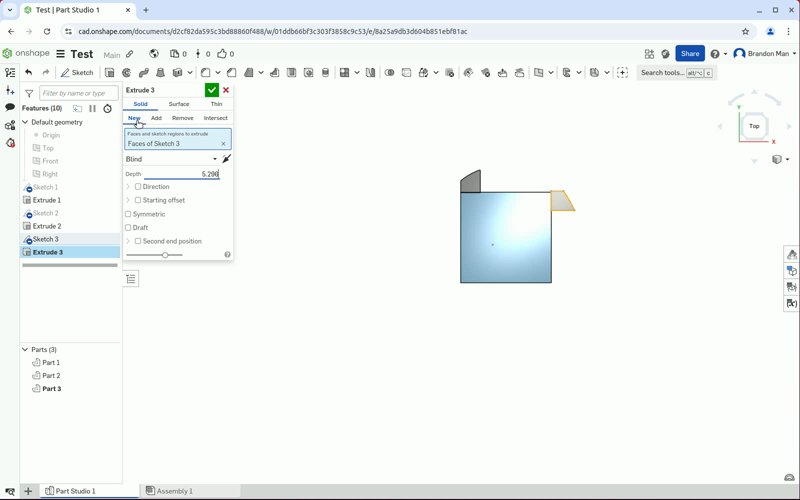
key(enter)
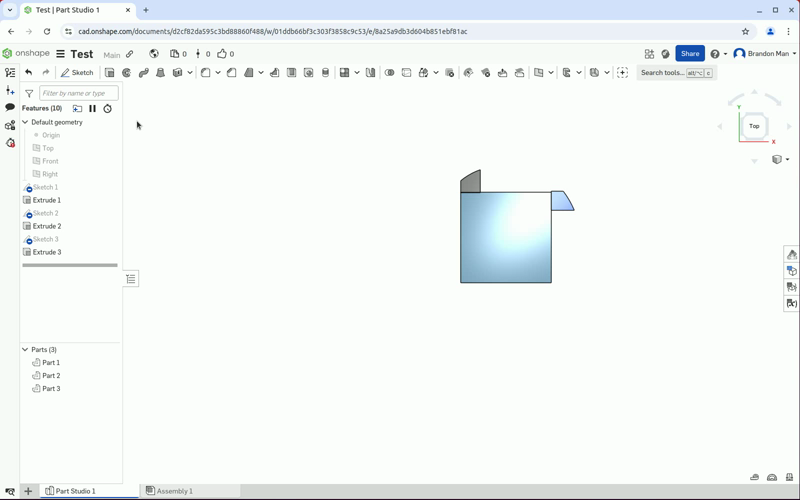
key(shift+h)
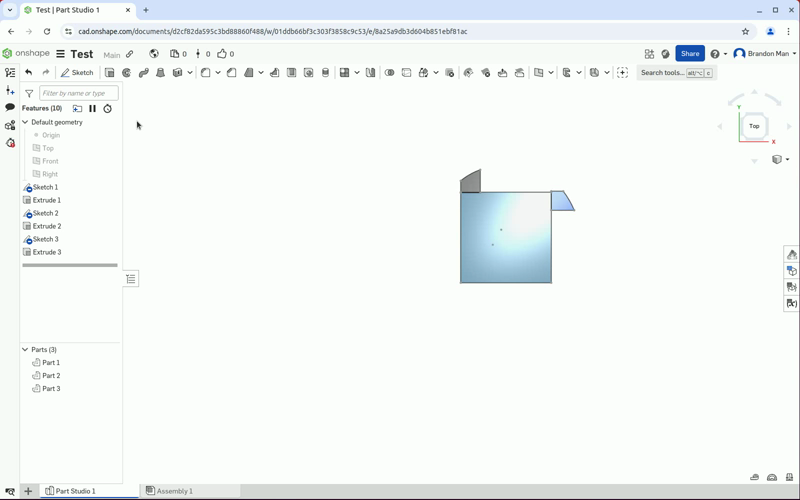
key(shift+h)
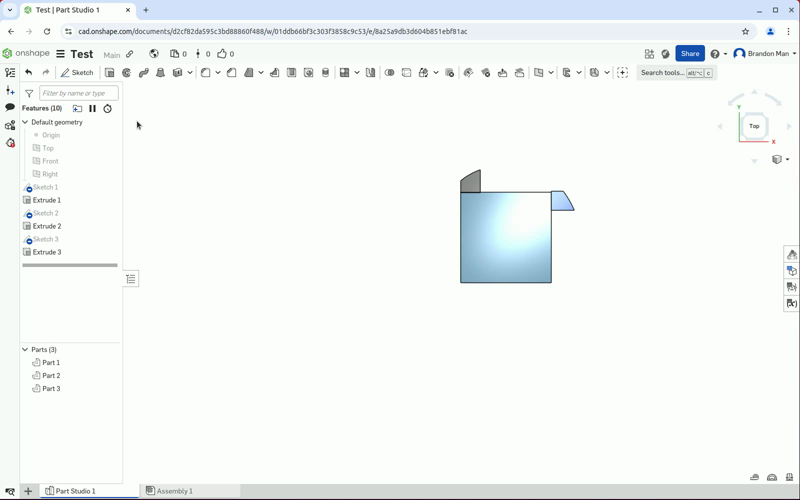
mouse_move(73, 189)
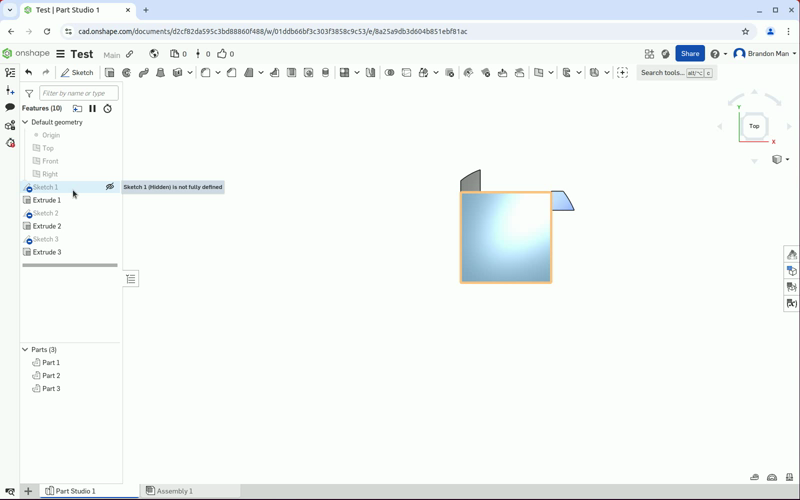
click(73, 189)
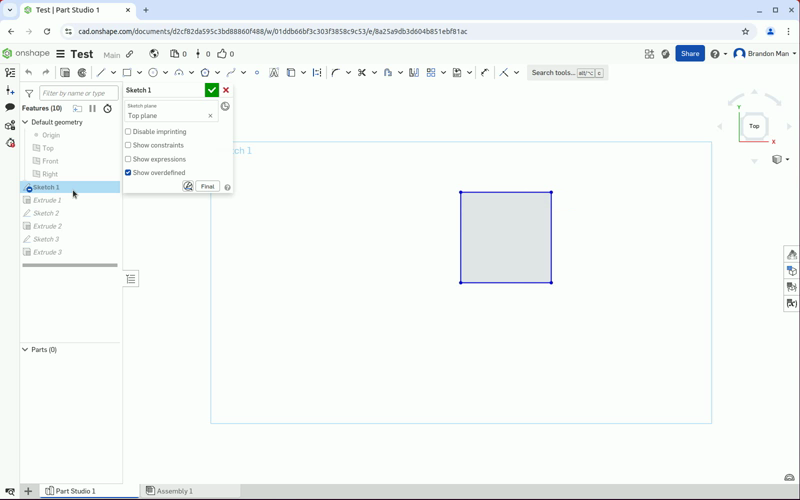
mouse_move(229, 92)
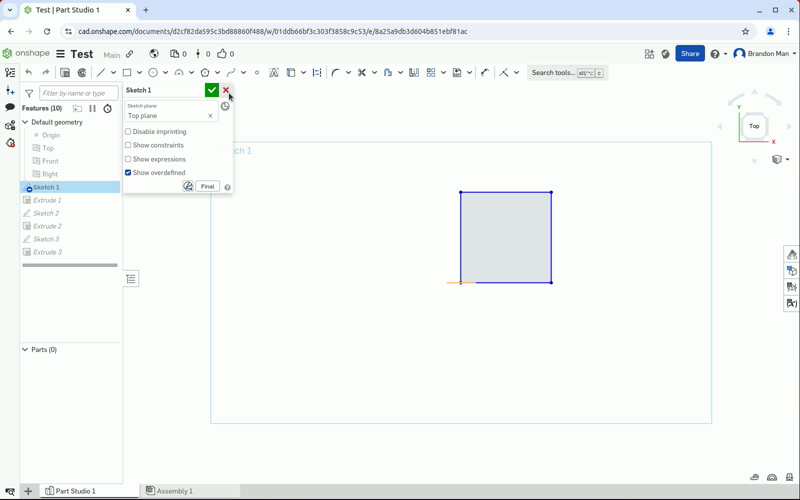
click(229, 92)
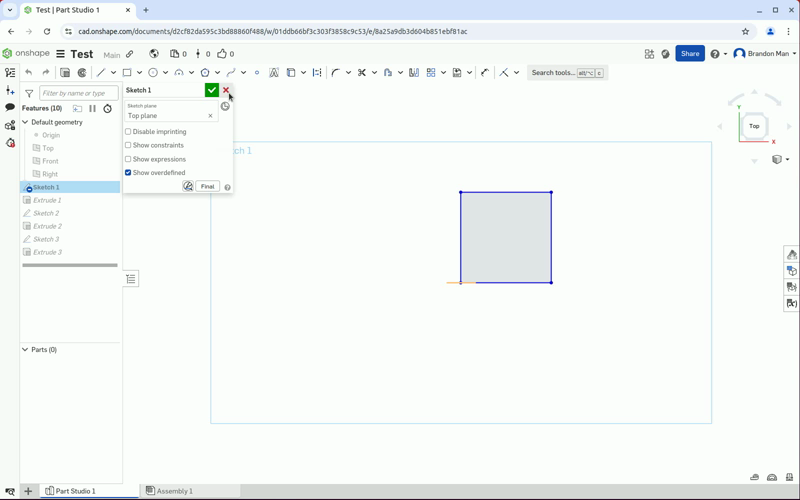
key(shift+s)
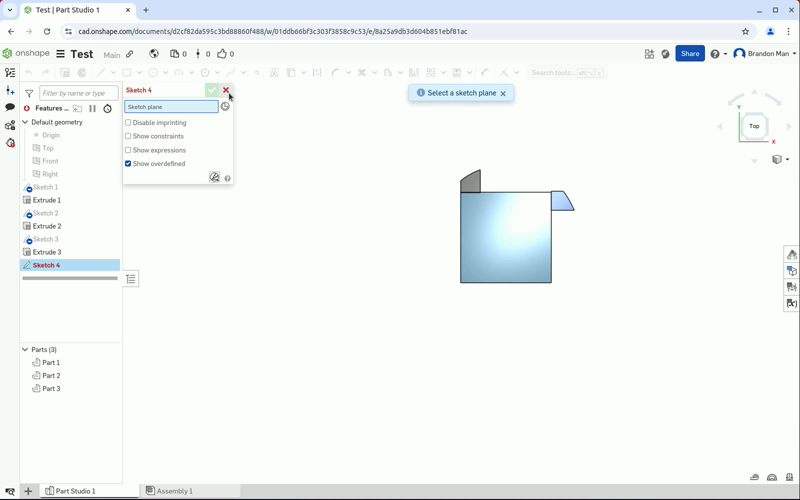
mouse_move(73, 150)
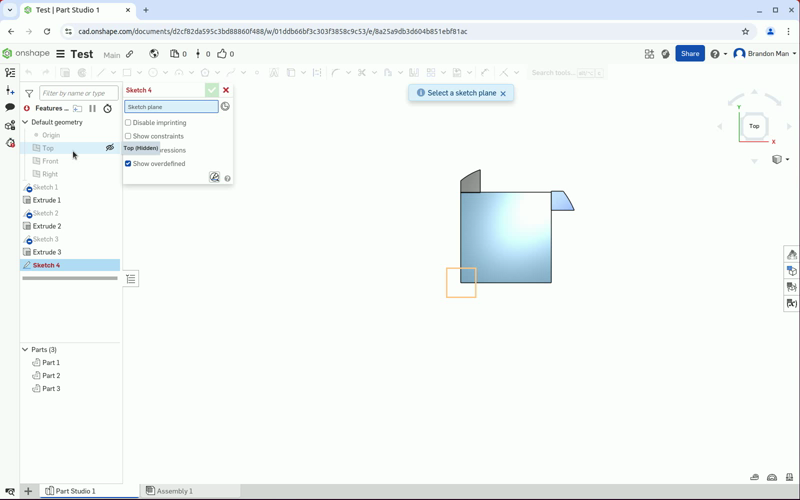
click(73, 150)
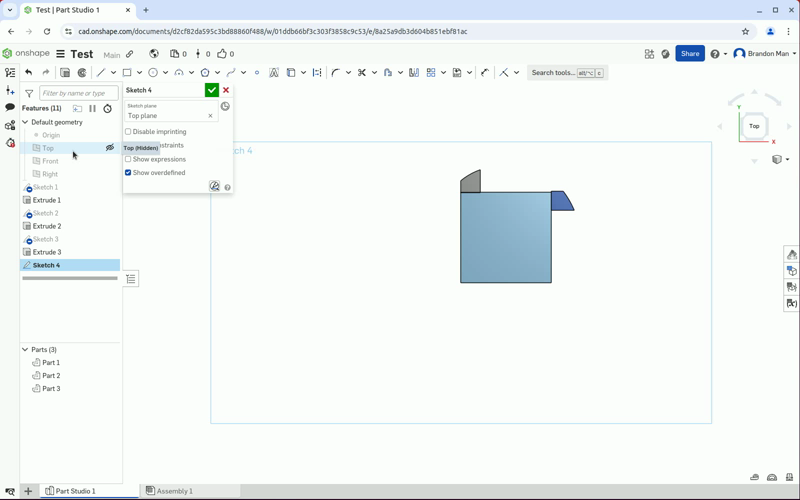
mouse_move(73, 352)
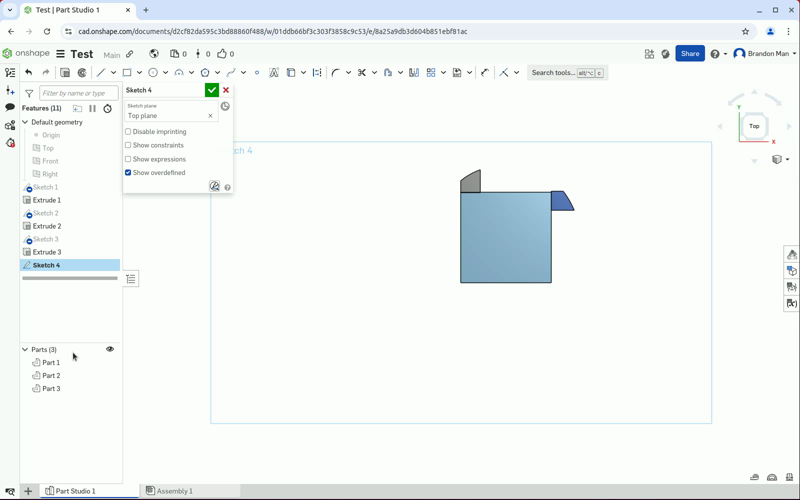
key(y)
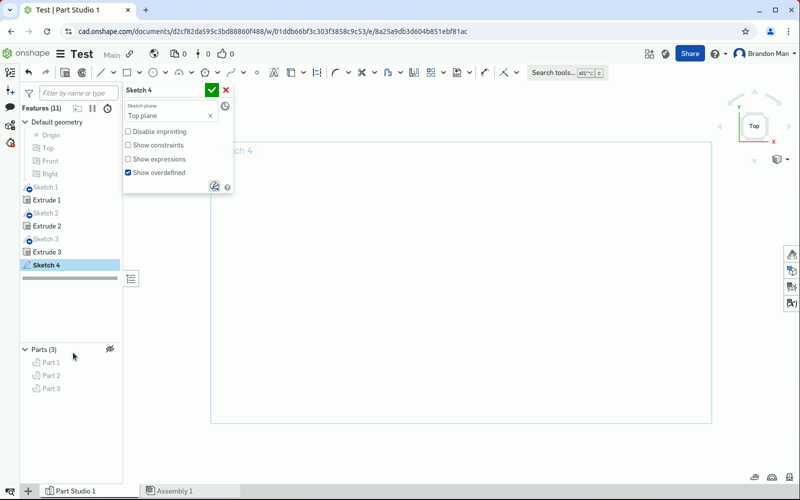
key(a)
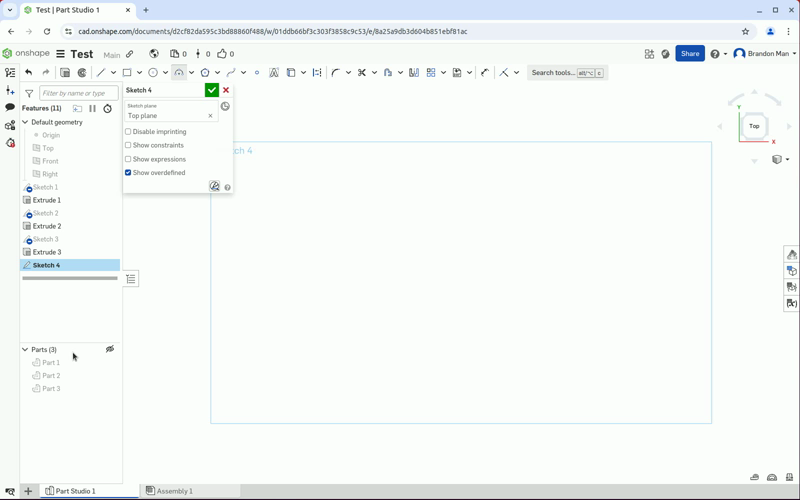
key_down(shift)
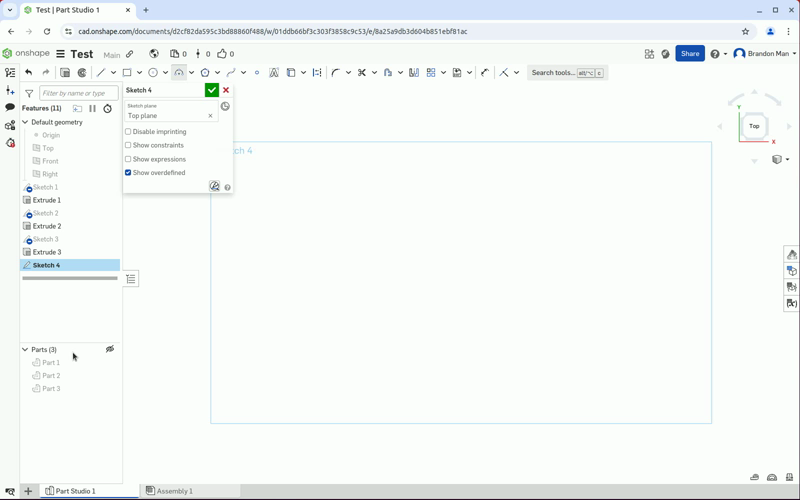
mouse_move(533, 305)
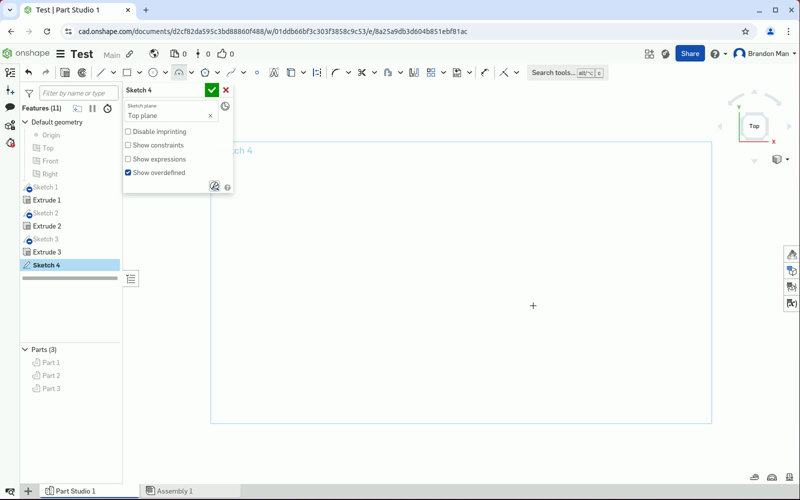
click(533, 305)
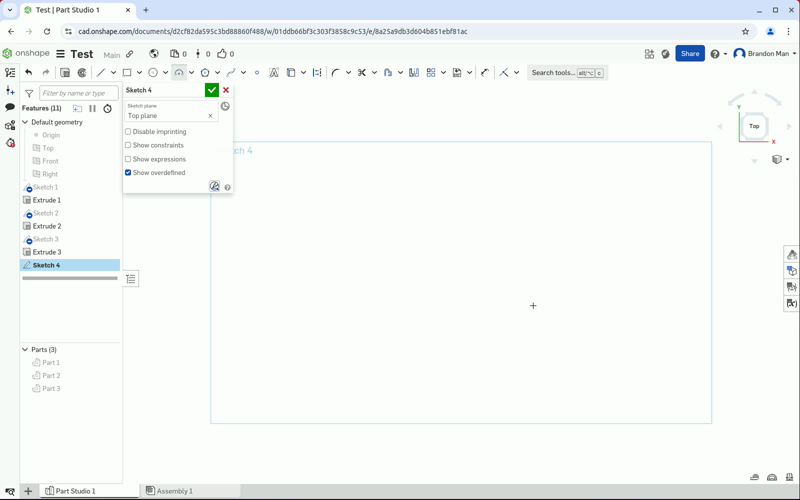
key_up(shift)
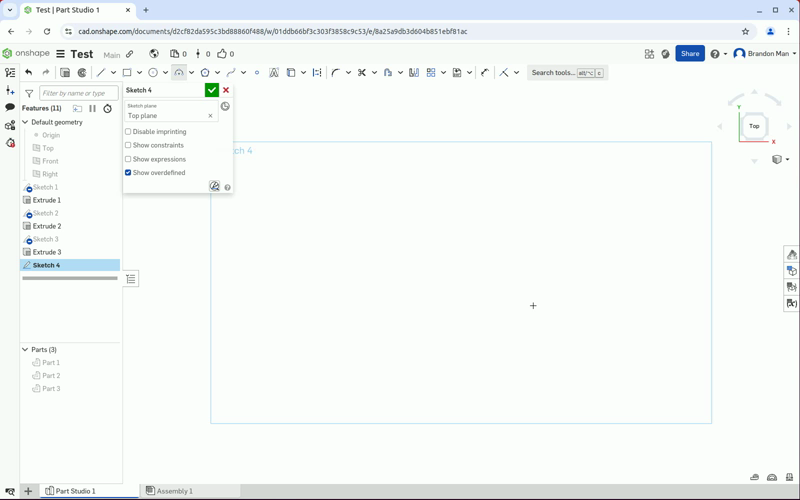
key_down(shift)
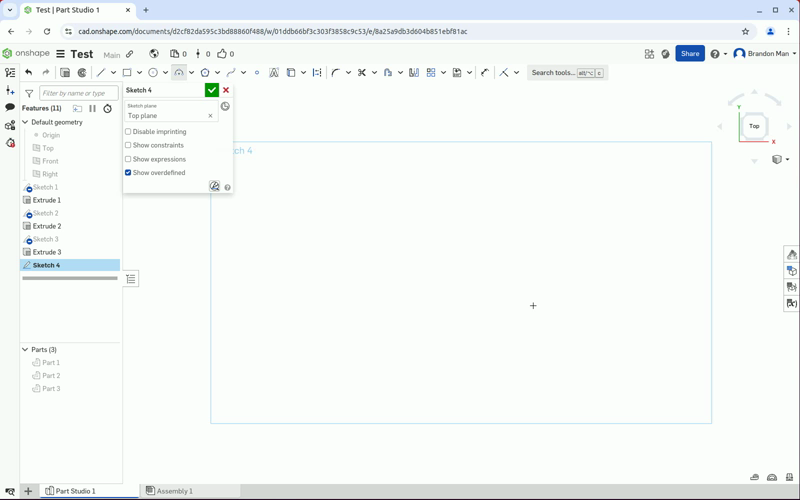
mouse_move(552, 294)
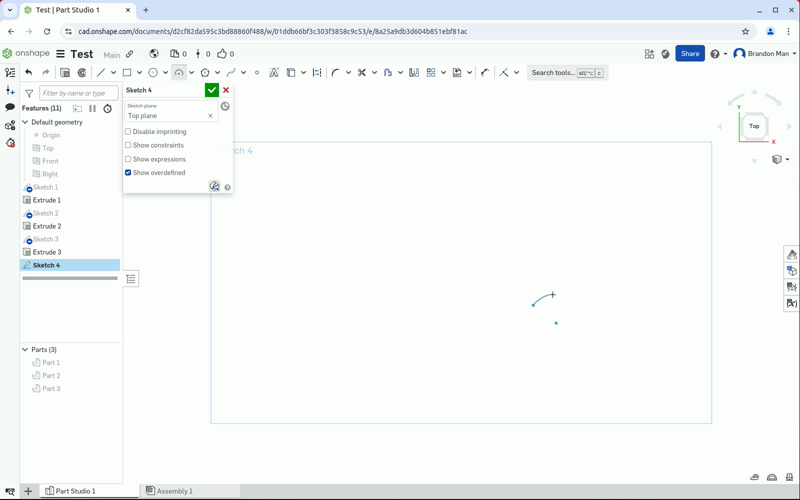
click(552, 294)
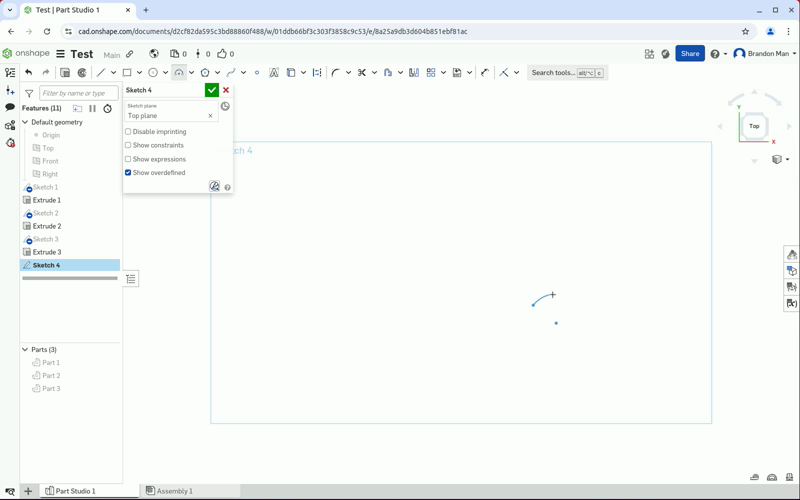
mouse_move(543, 300)
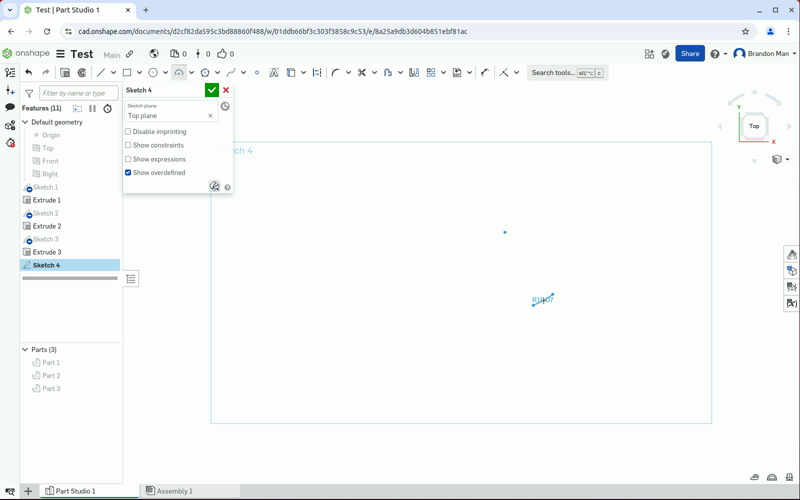
click(543, 300)
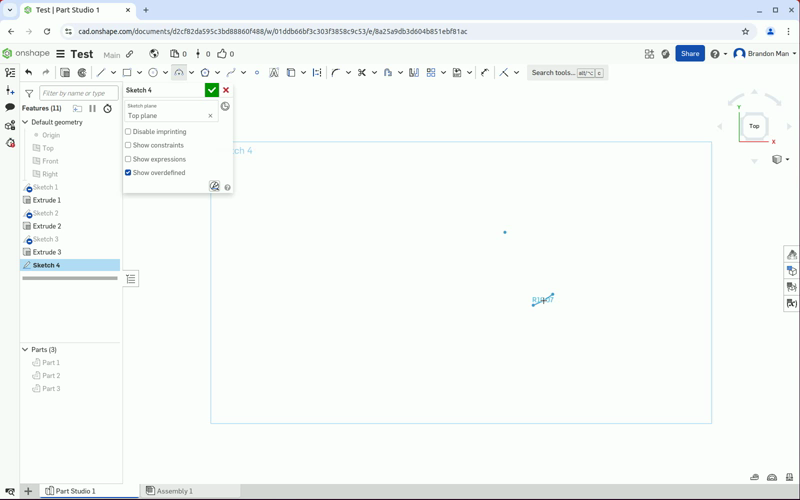
key_up(shift)
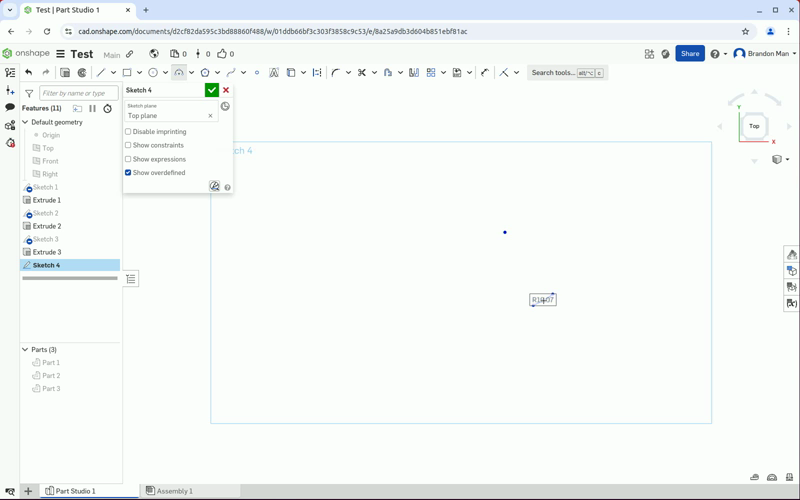
key(esc)
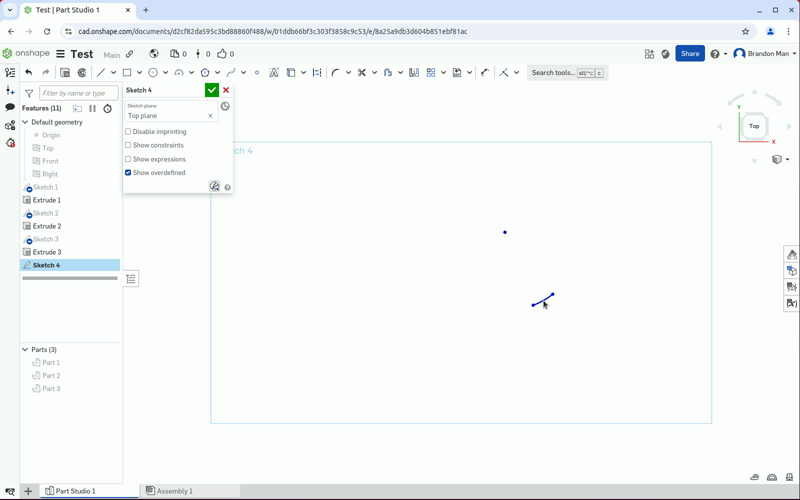
key(l)
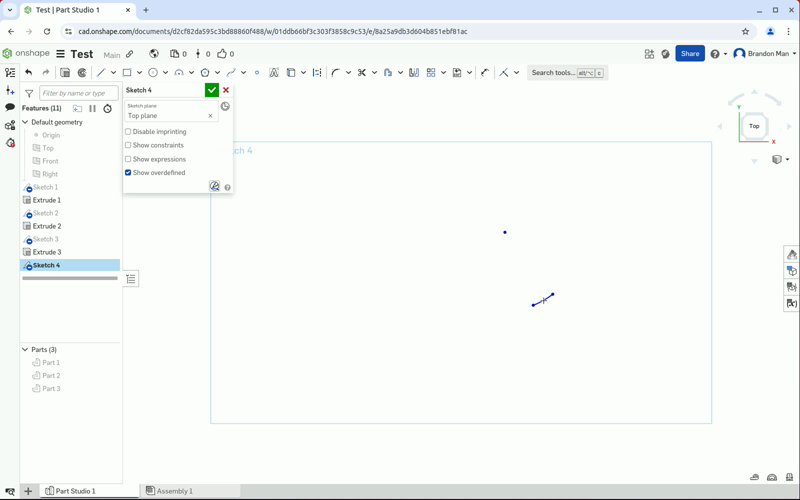
mouse_move(552, 294)
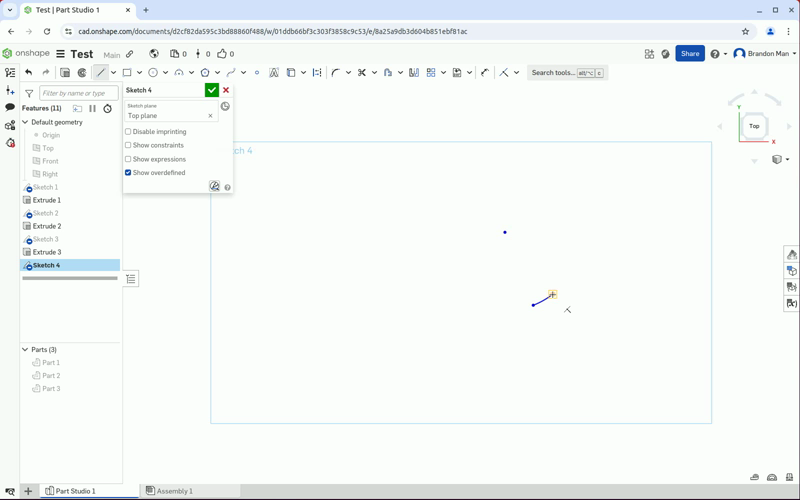
click(552, 294)
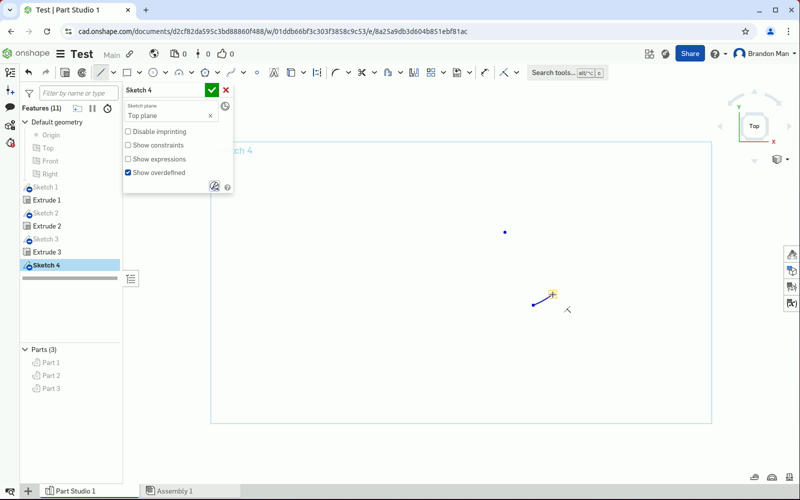
key_down(shift)
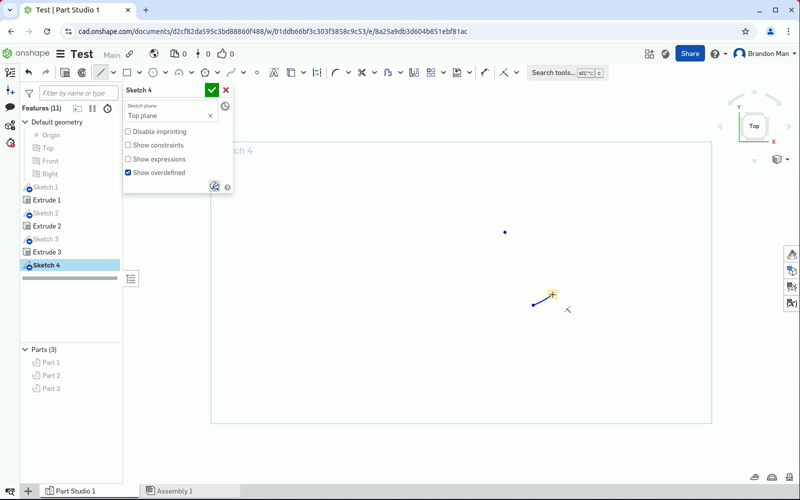
mouse_move(582, 294)
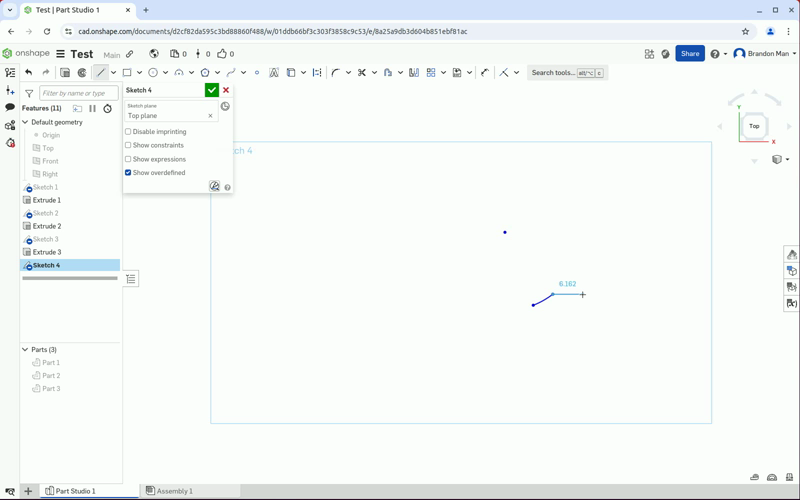
mouse_move(552, 282)
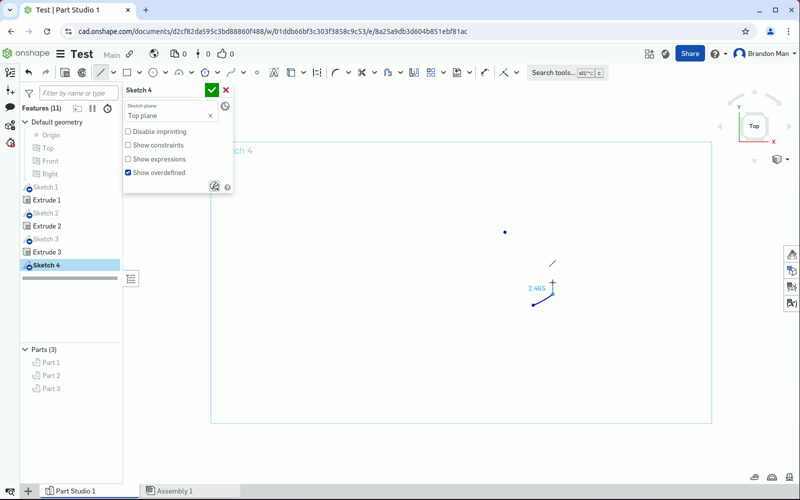
click(552, 282)
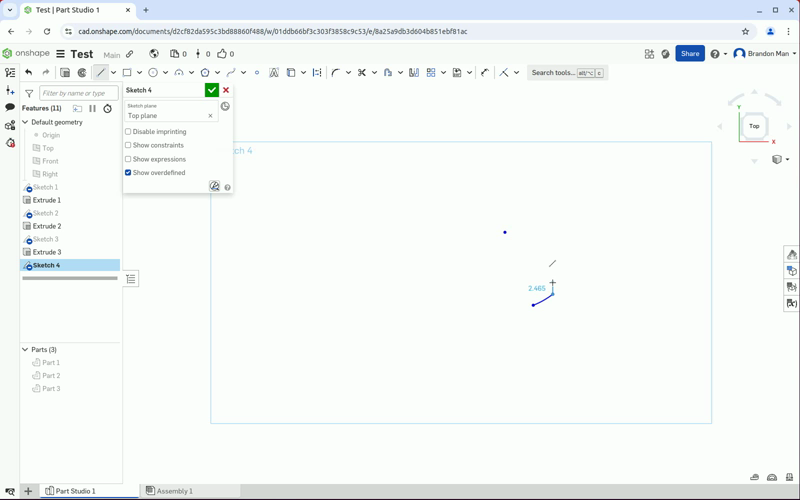
key_up(shift)
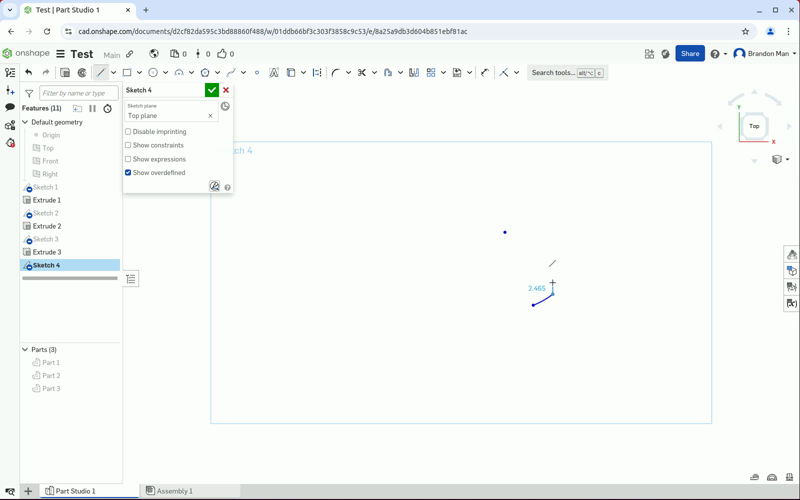
key_down(shift)
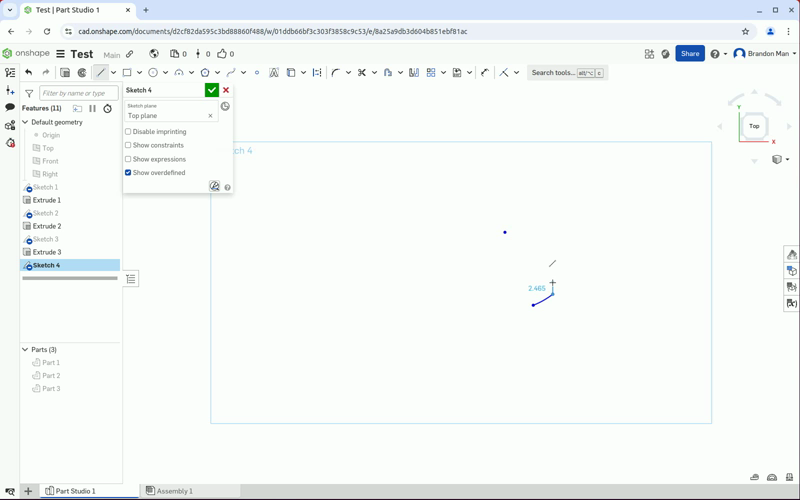
mouse_move(582, 282)
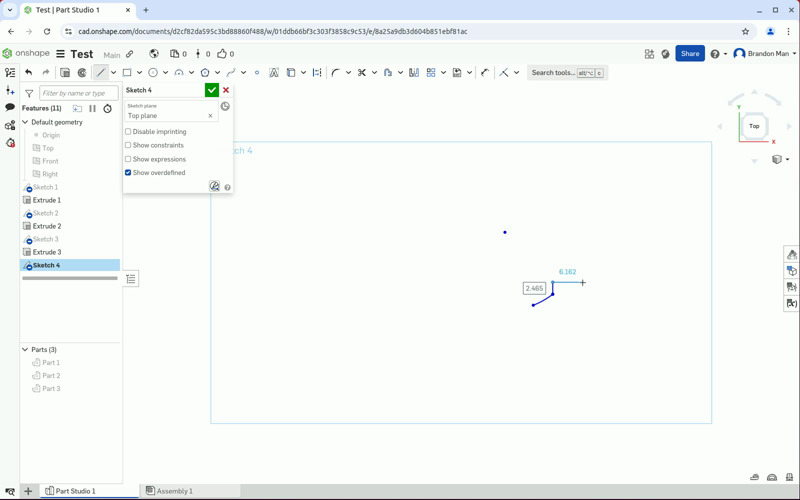
mouse_move(533, 282)
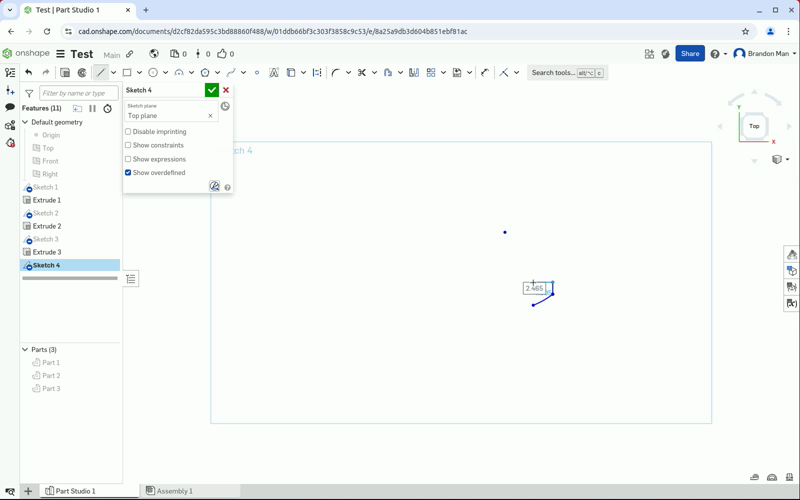
click(533, 282)
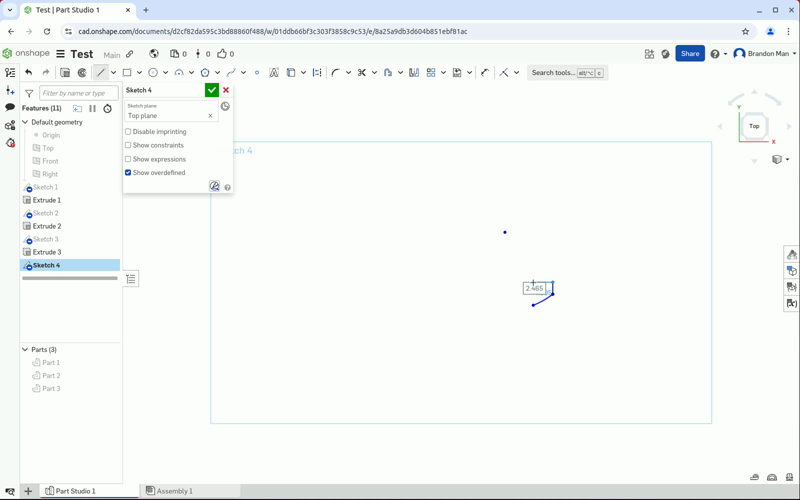
key_up(shift)
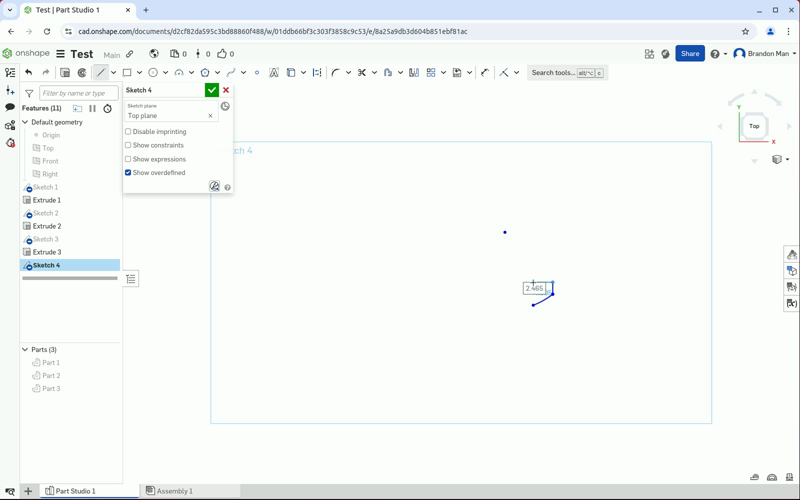
mouse_move(563, 282)
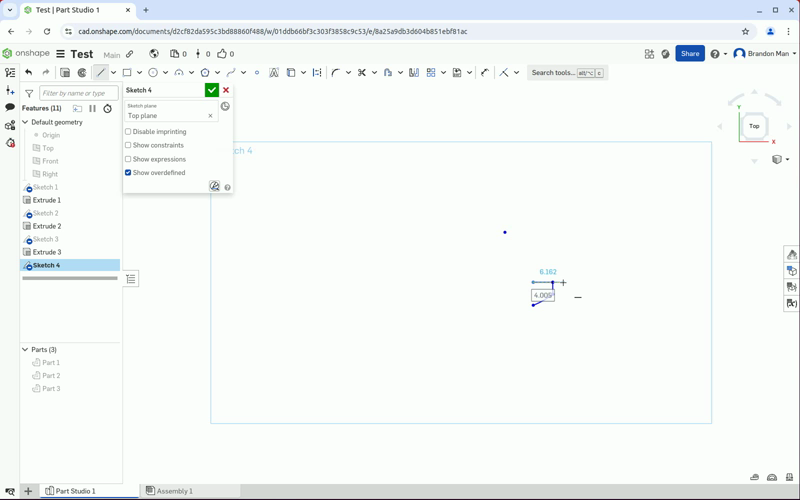
key_down(shift)
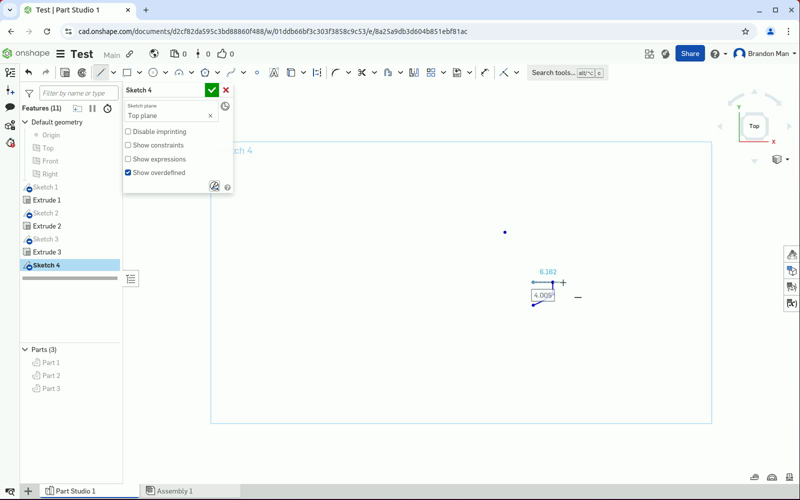
mouse_move(533, 305)
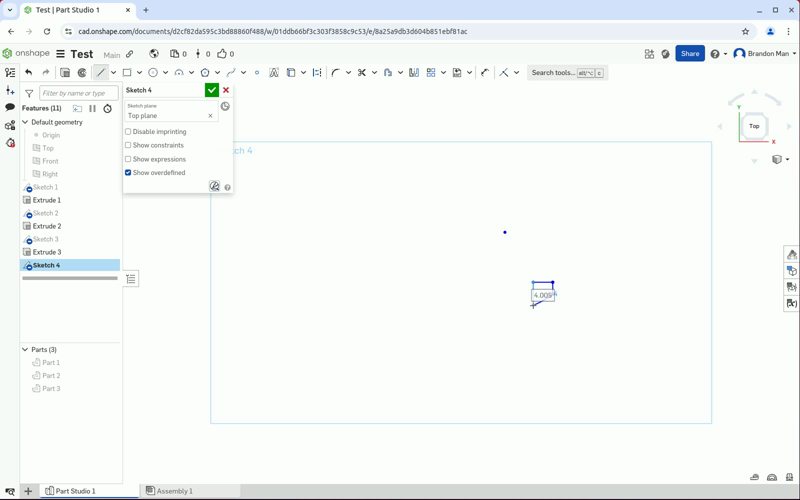
key_up(shift)
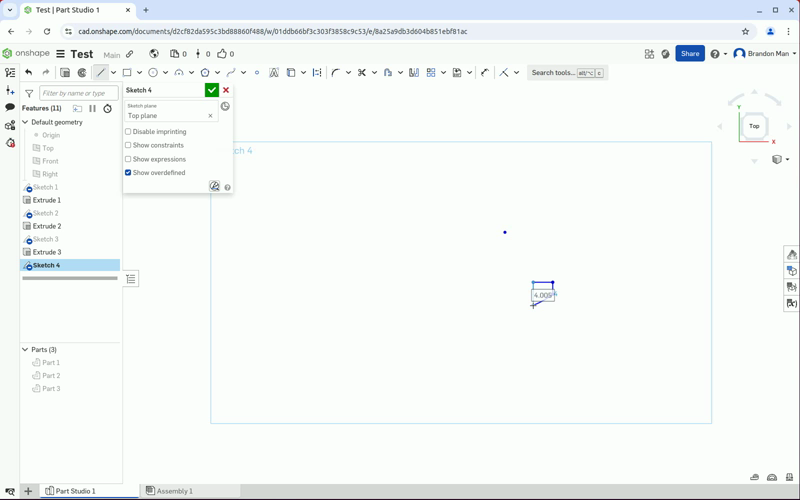
click(533, 305)
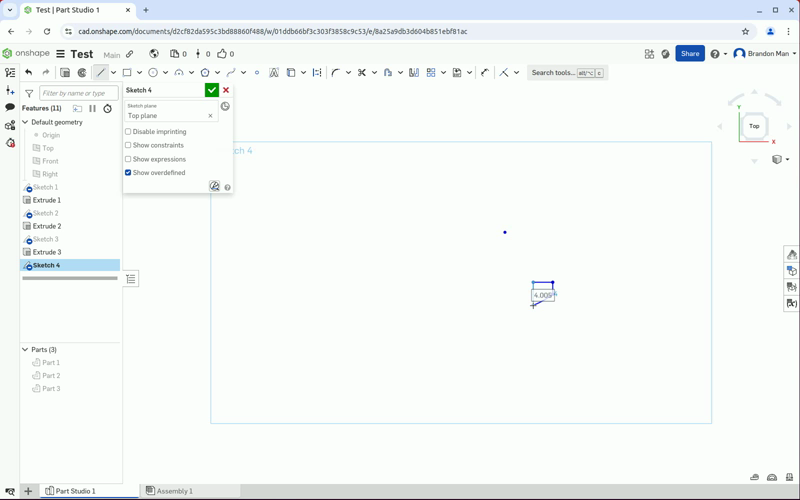
key(esc)
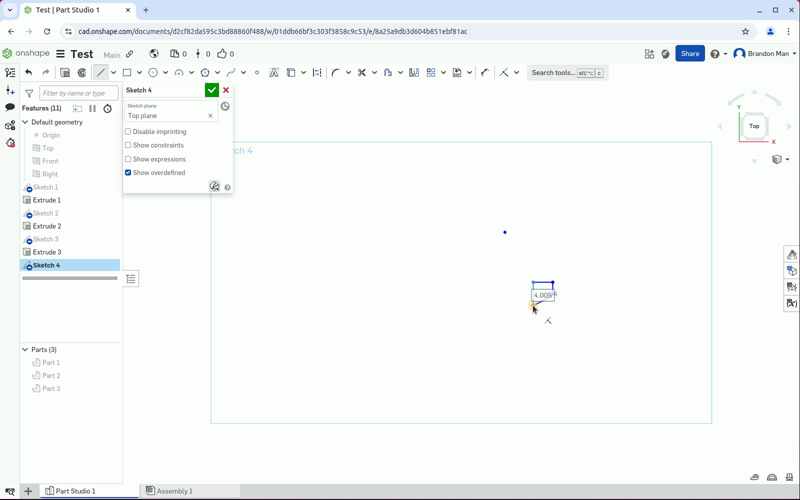
mouse_move(543, 284)
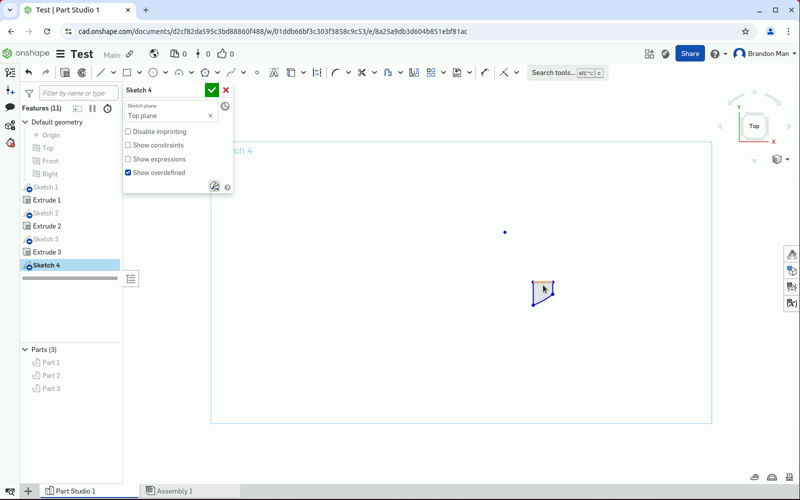
scroll(6)
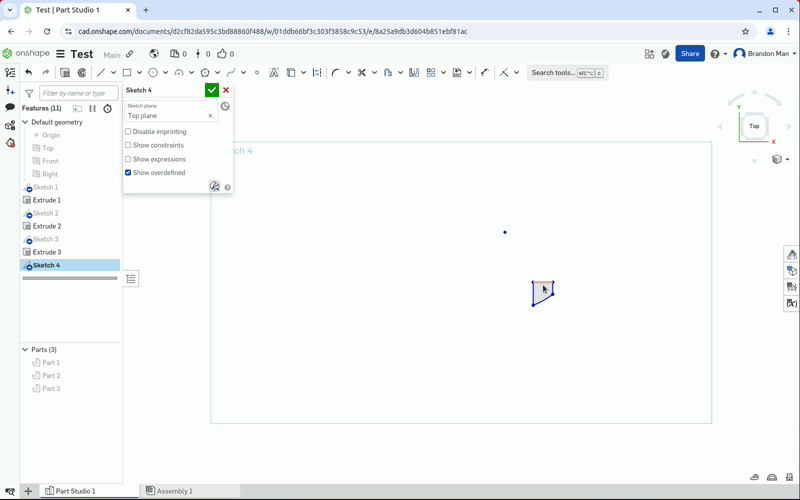
scroll(6)
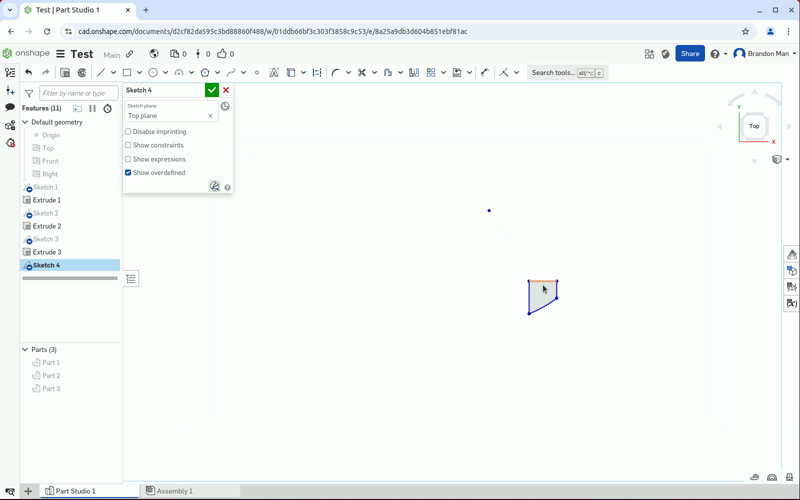
scroll(6)
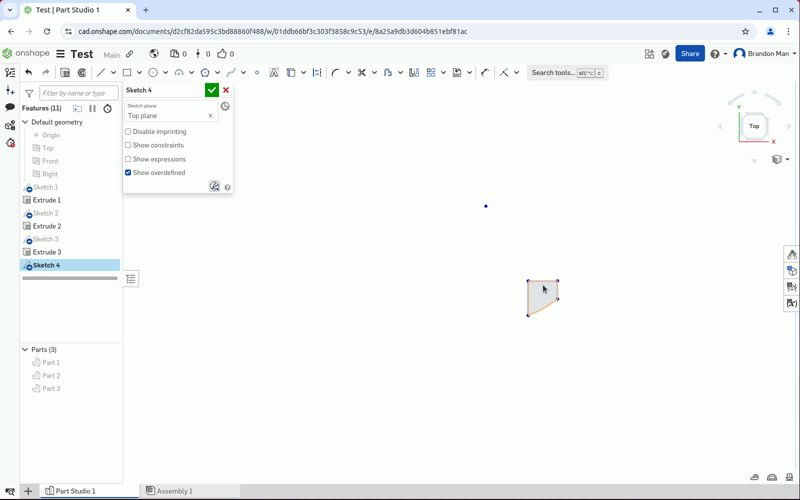
scroll(6)
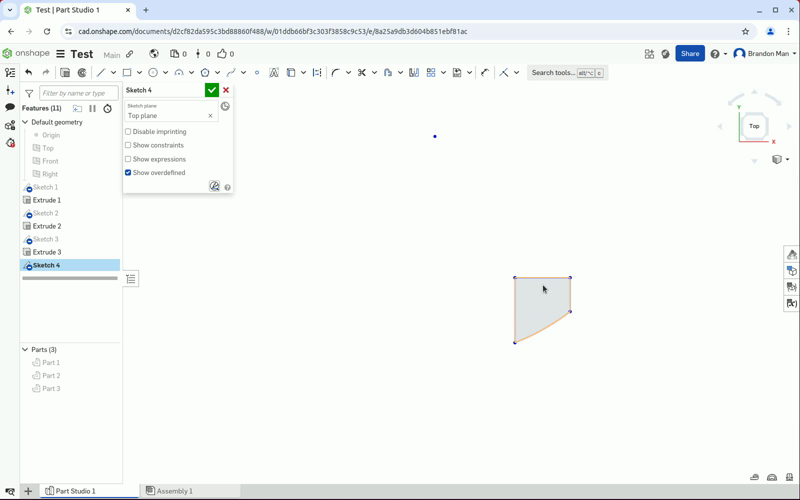
scroll(6)
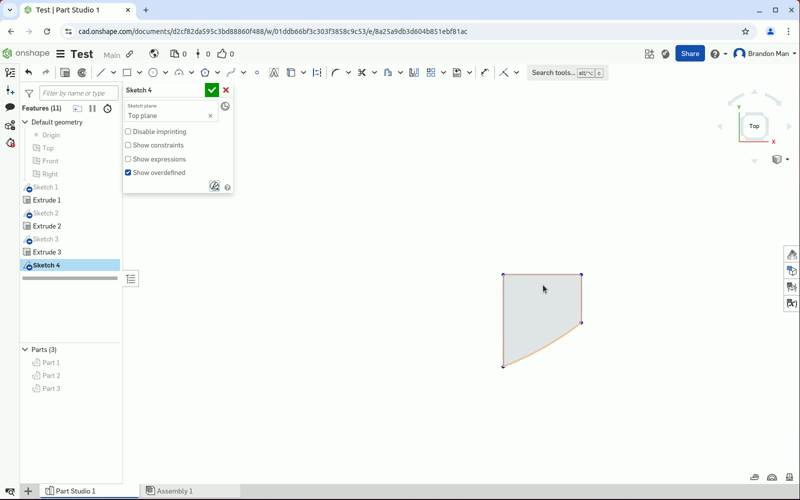
scroll(6)
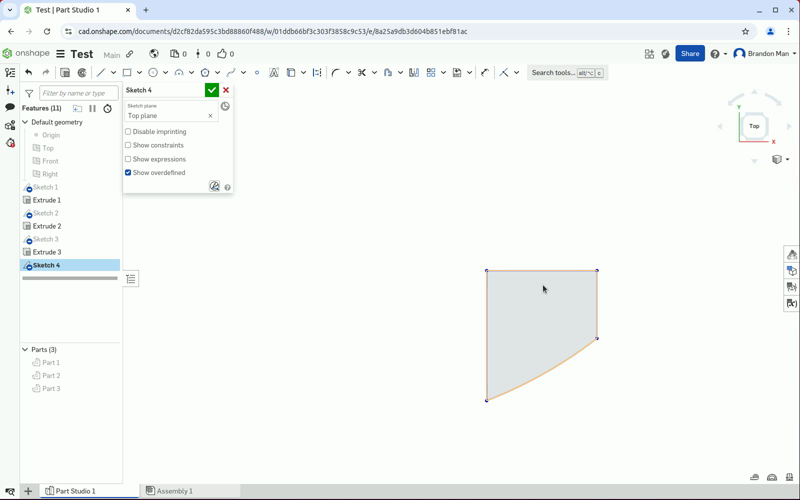
scroll(6)
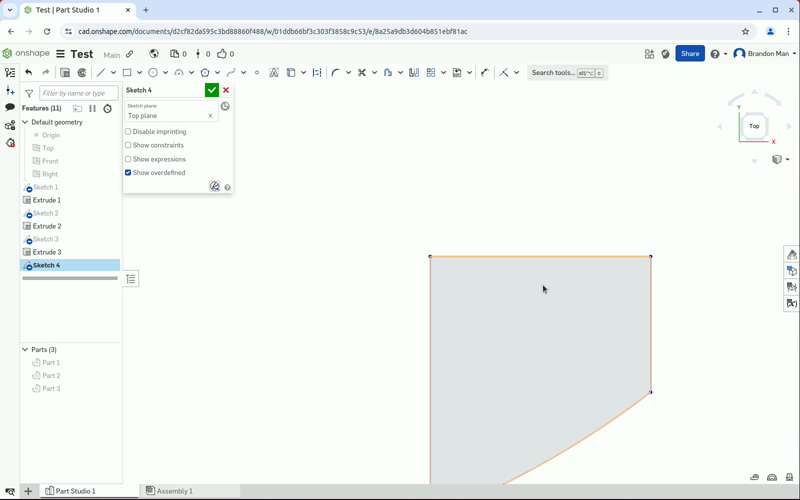
click(543, 284)
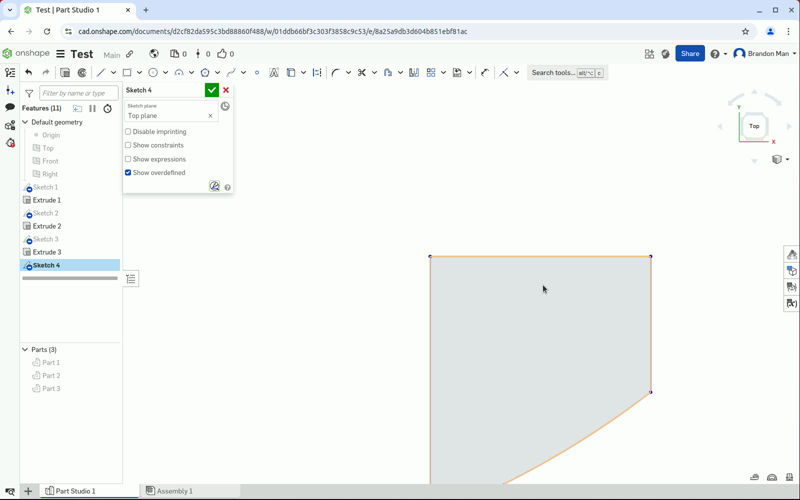
scroll(-6)
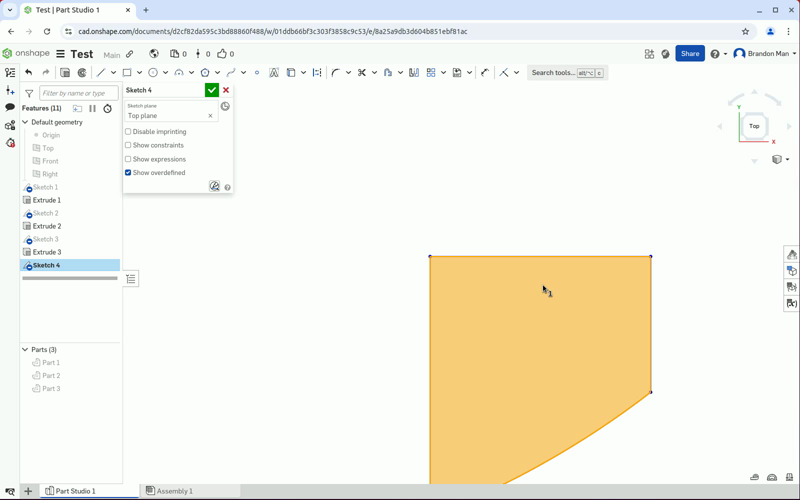
scroll(-6)
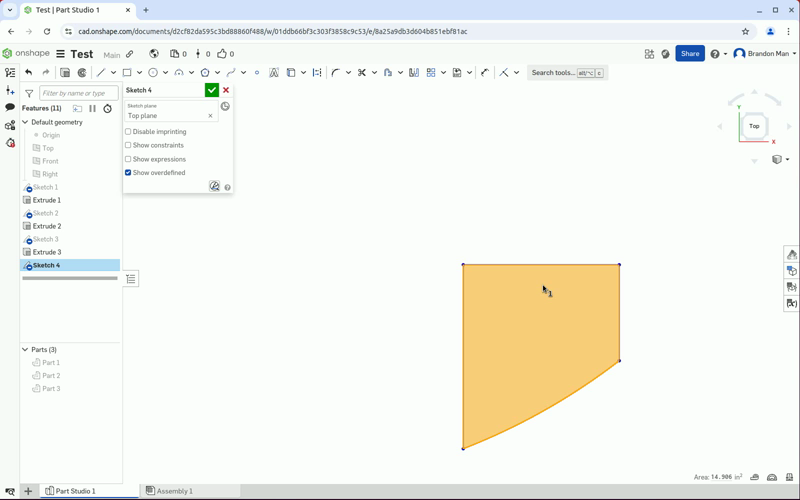
scroll(-6)
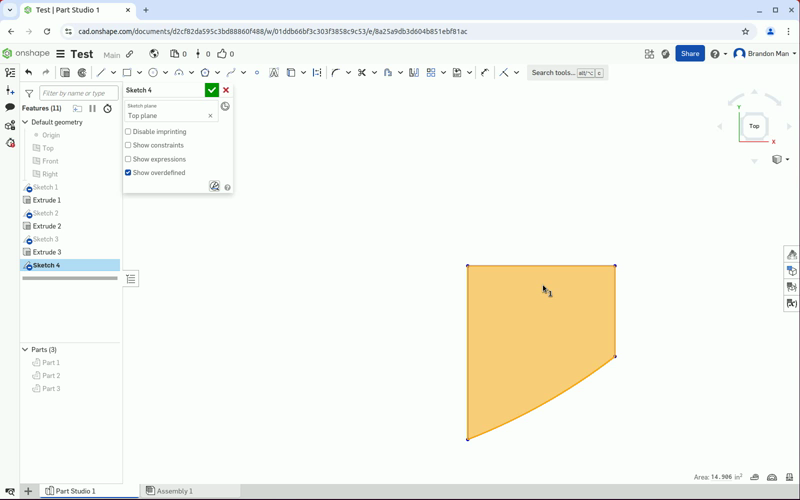
scroll(-6)
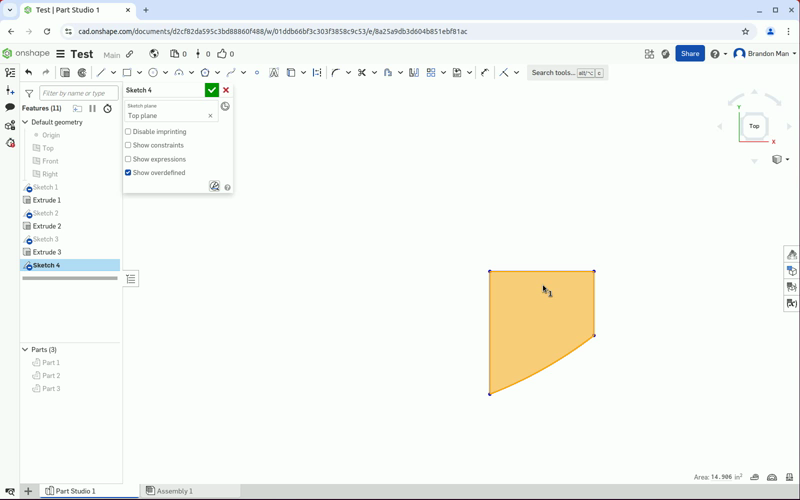
scroll(-6)
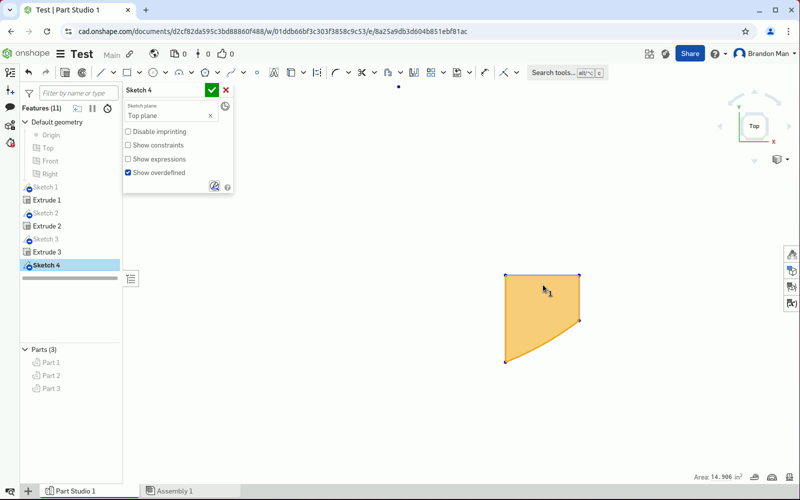
scroll(-6)
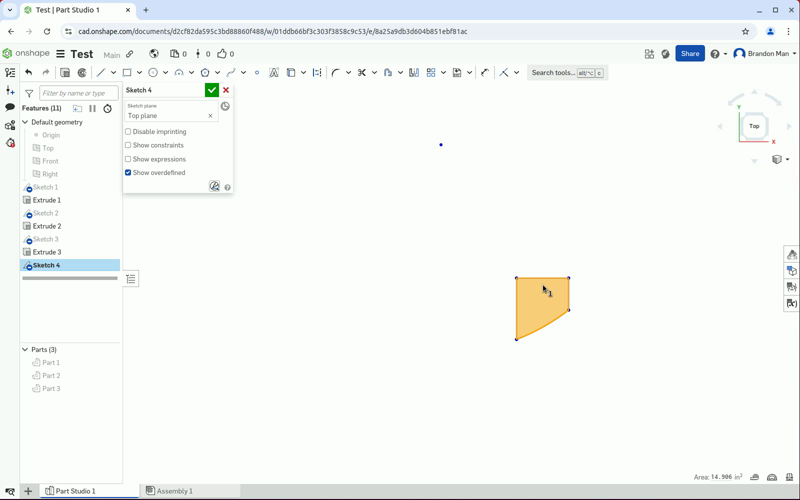
scroll(-6)
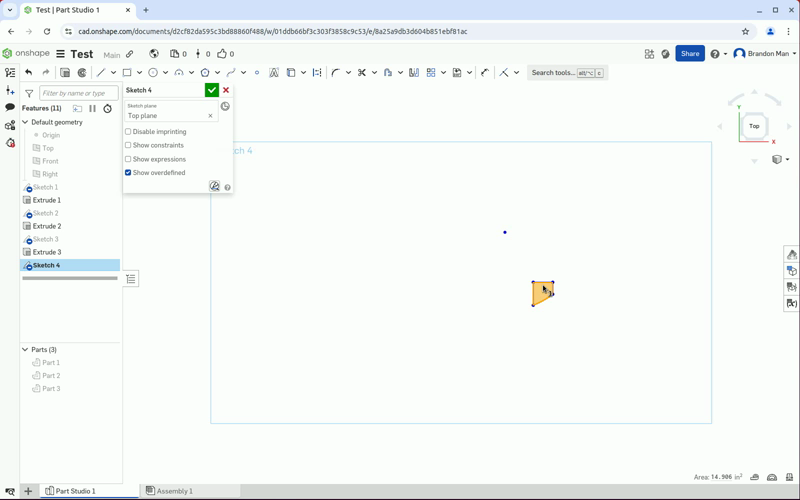
mouse_move(73, 352)
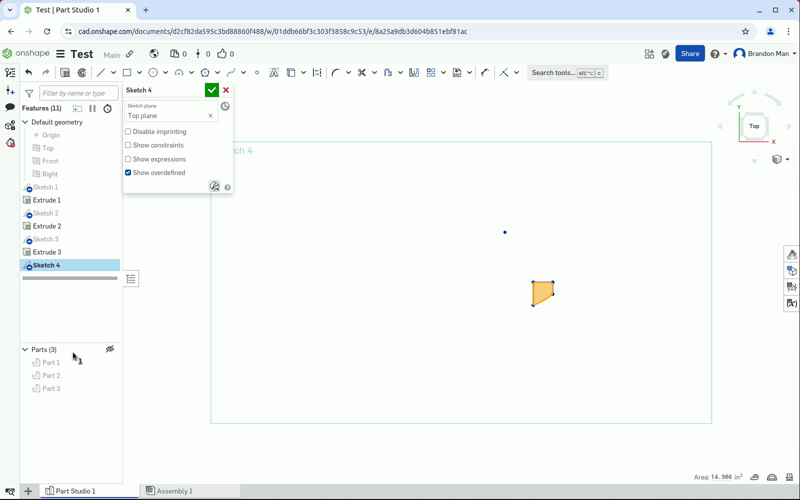
key(shift+y)
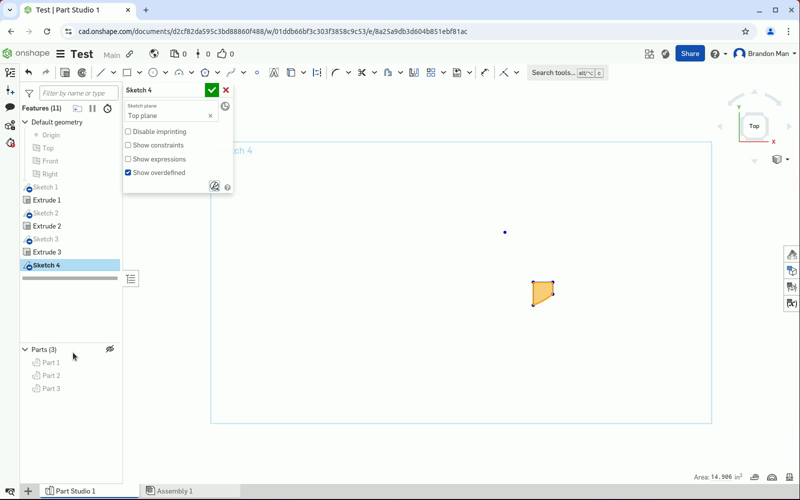
key(shift+e)
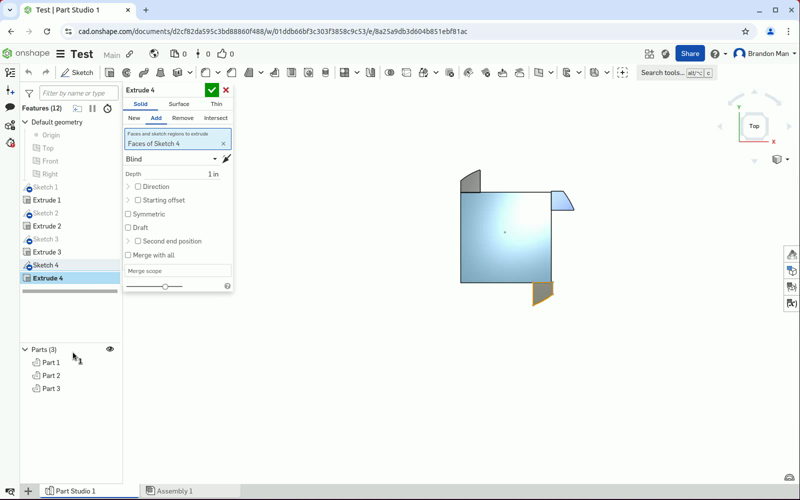
mouse_move(143, 106)
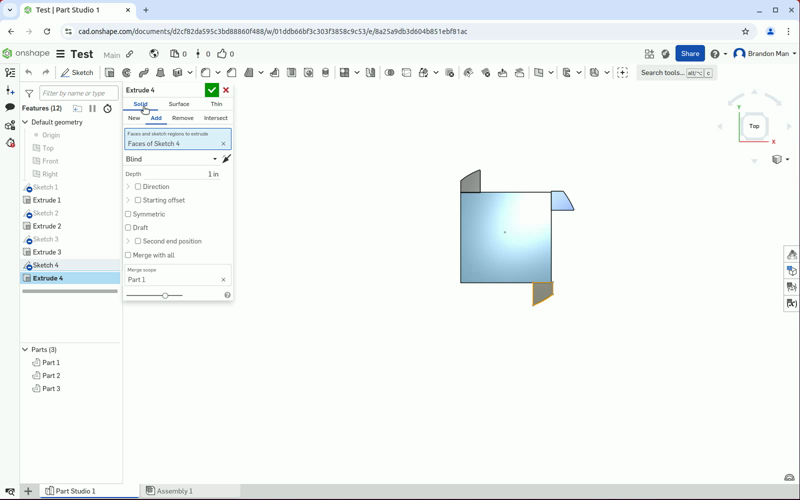
click(143, 106)
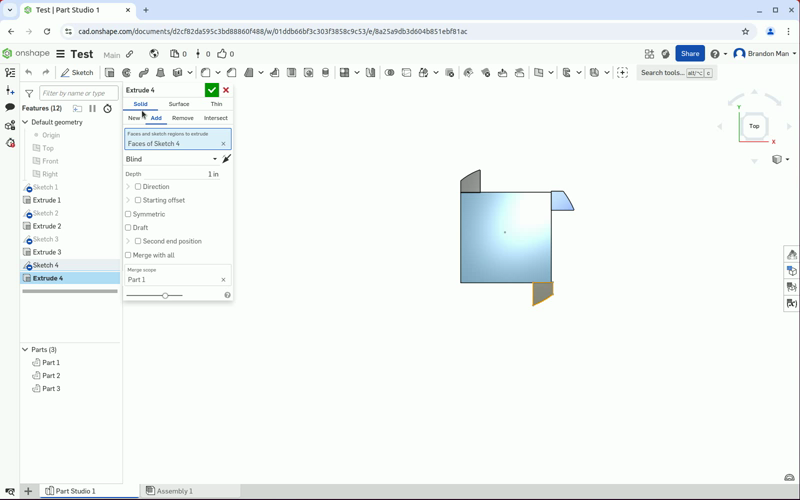
mouse_move(137, 120)
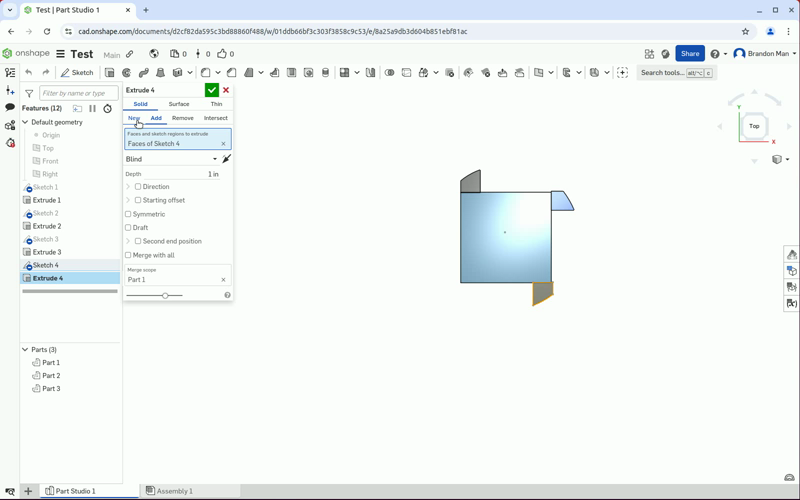
click(137, 120)
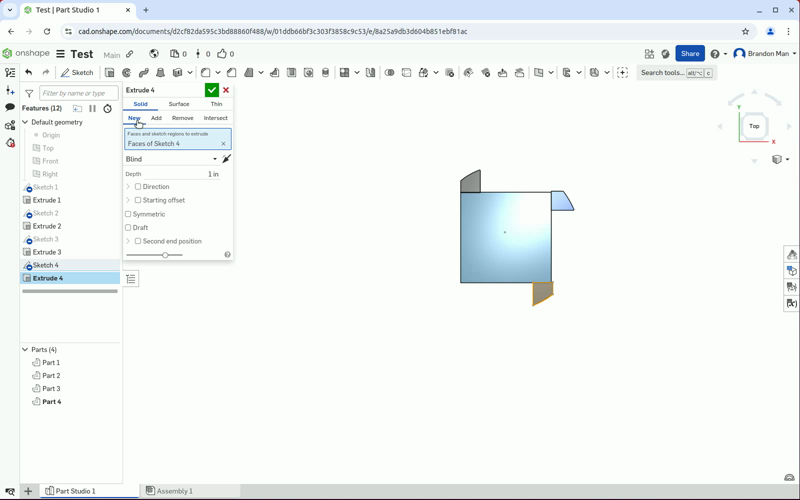
key(tab, 4)
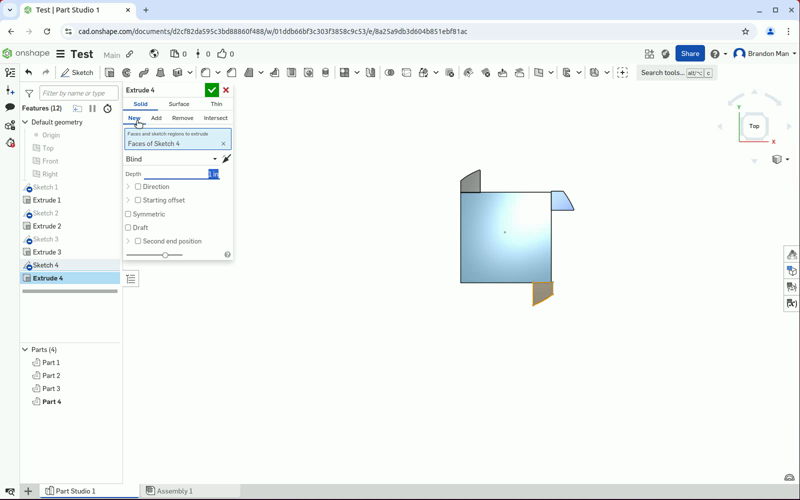
text(5.296)
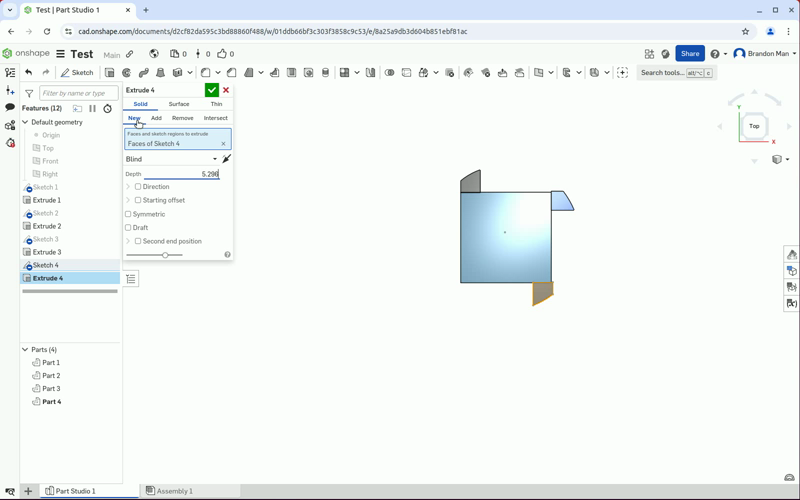
key(enter)
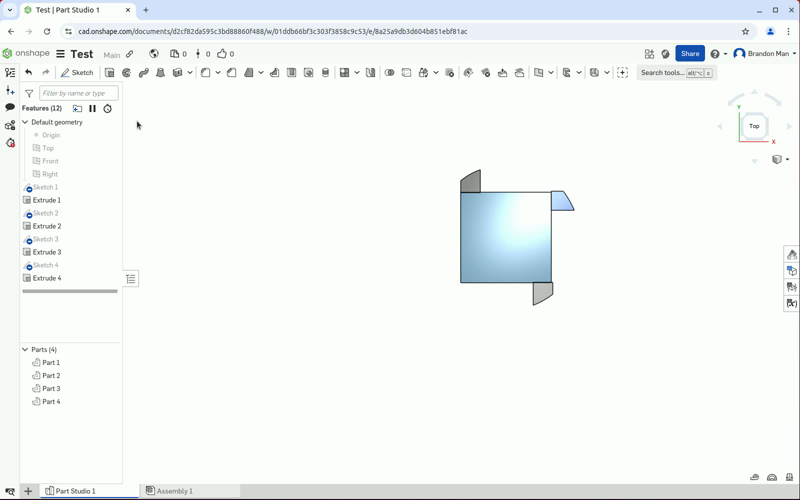
key(shift+h)
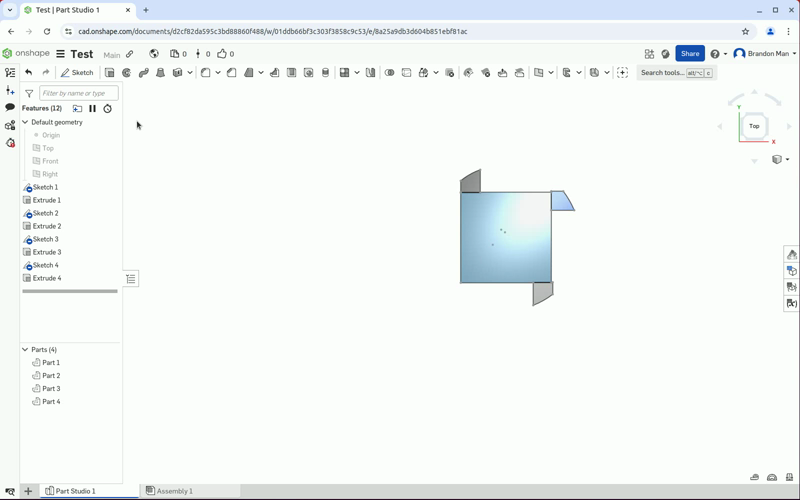
key(shift+h)
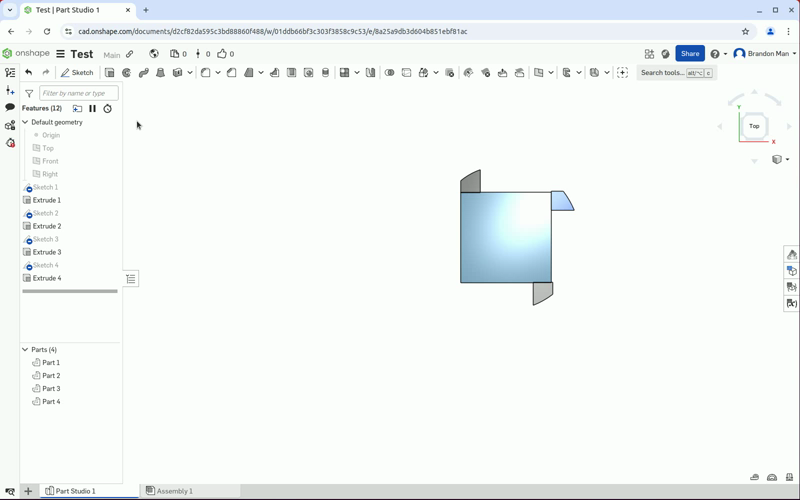
mouse_move(73, 189)
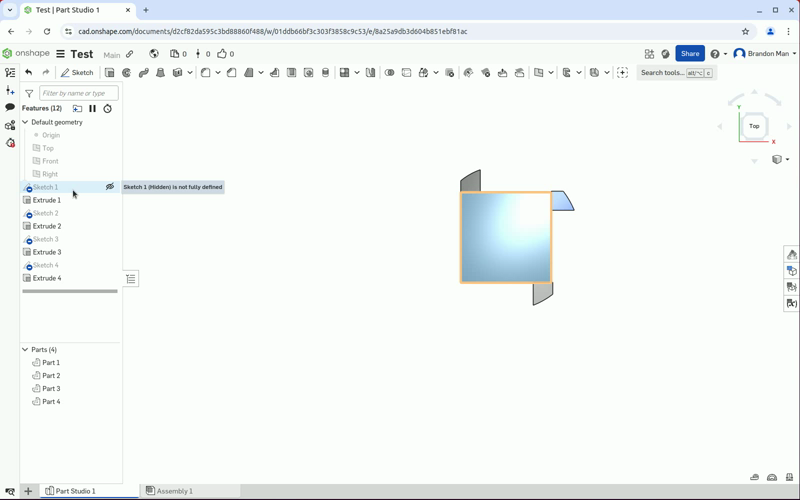
click(73, 189)
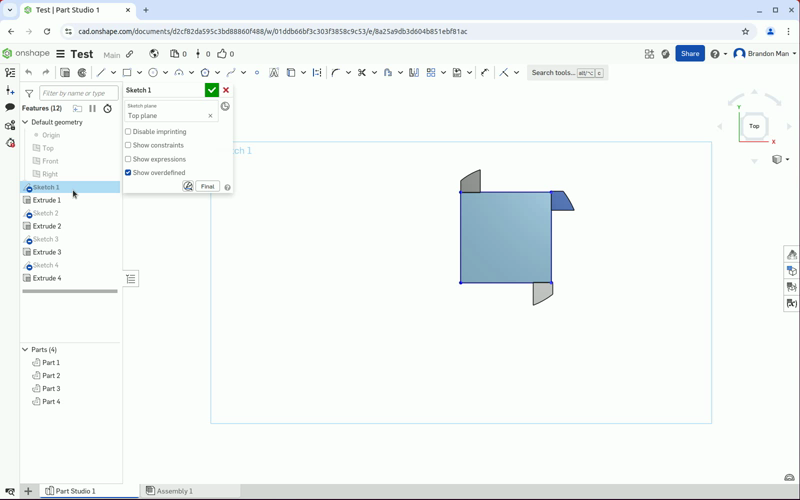
mouse_move(229, 92)
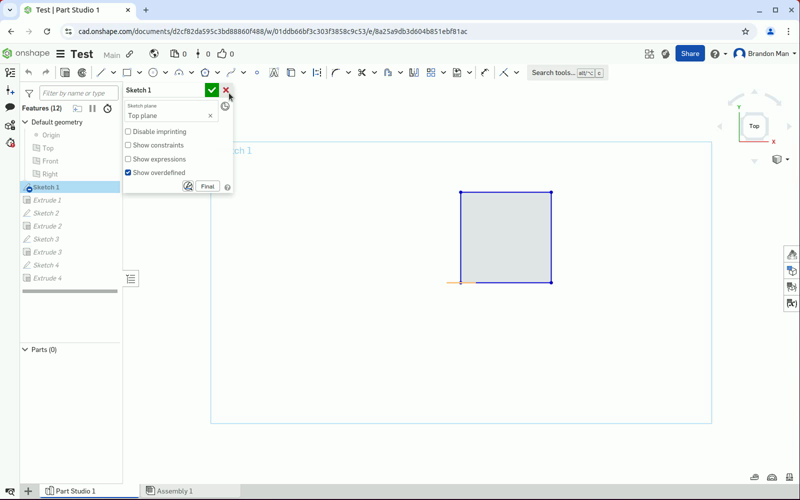
click(229, 92)
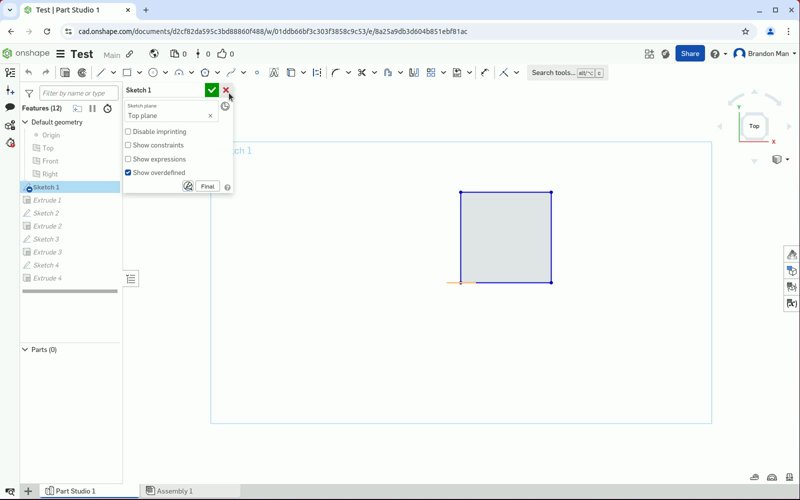
key(shift+s)
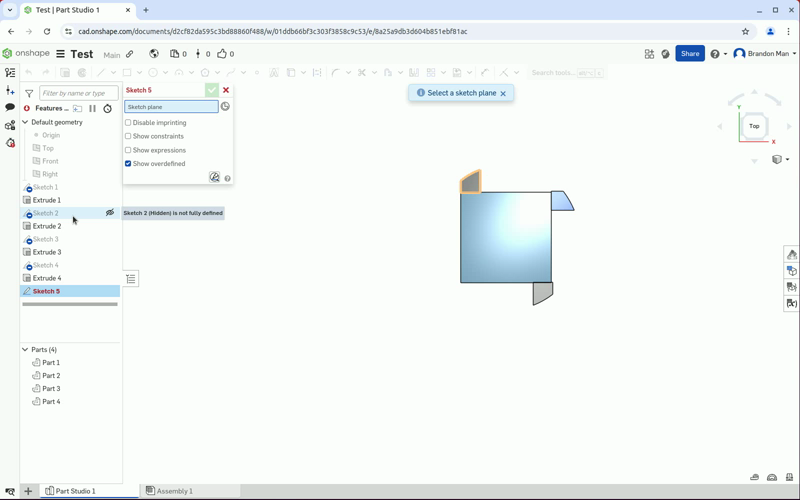
scroll(3)
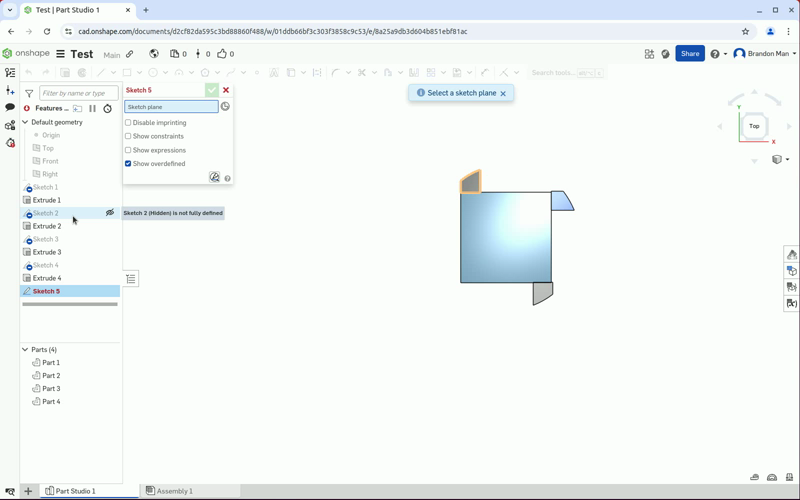
mouse_move(73, 150)
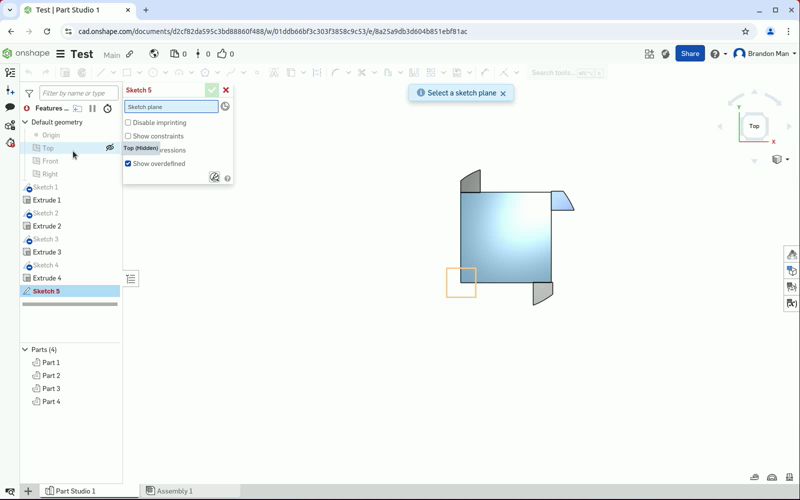
click(73, 150)
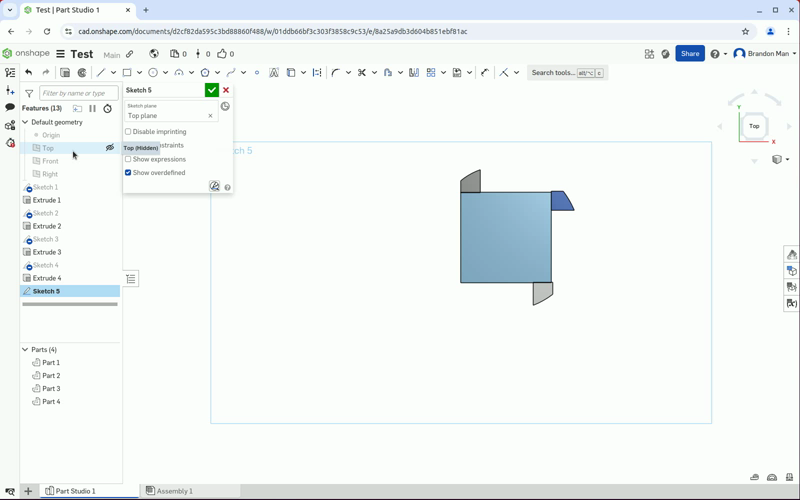
mouse_move(73, 352)
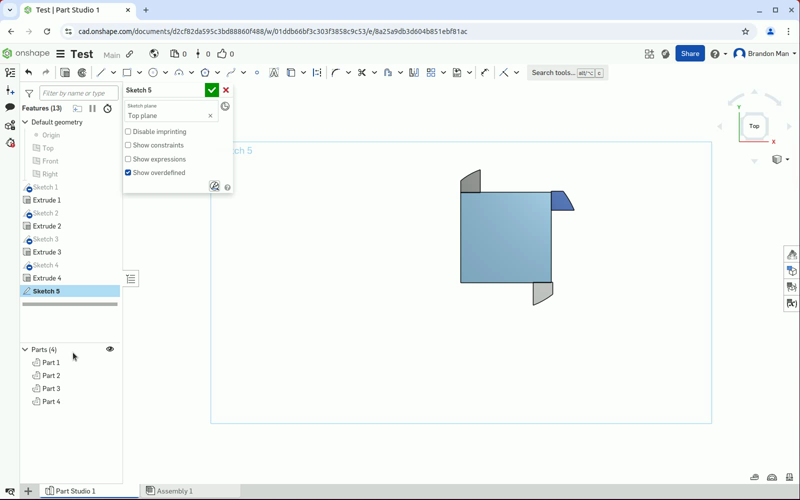
key(y)
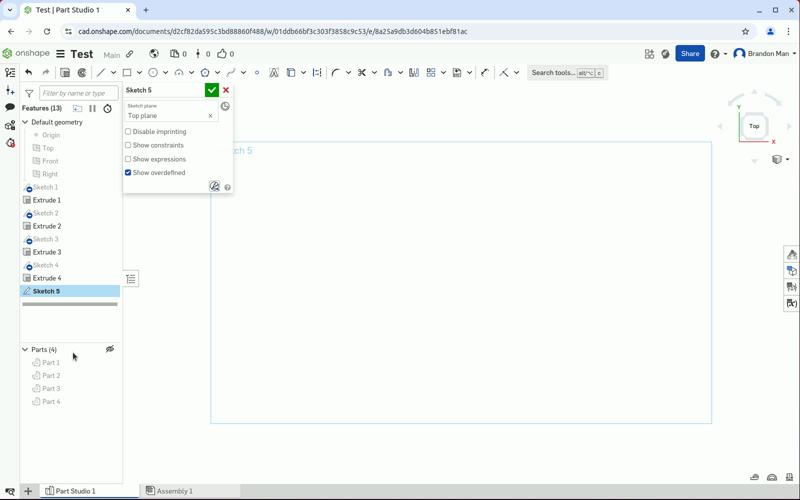
key(a)
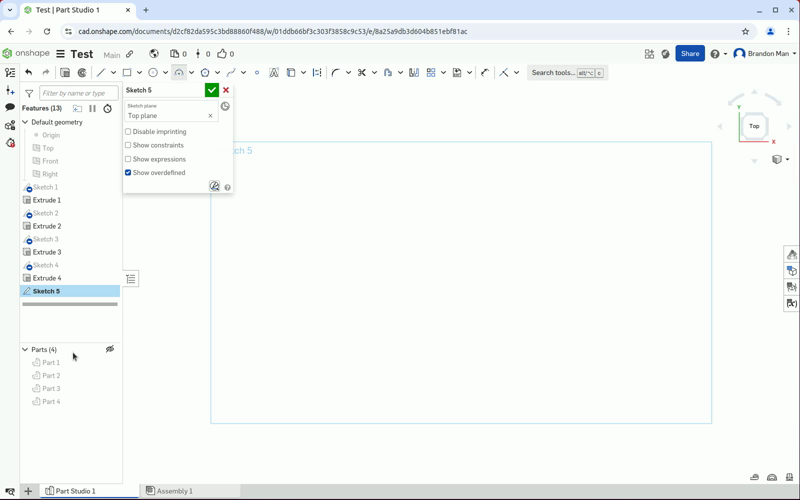
key_down(shift)
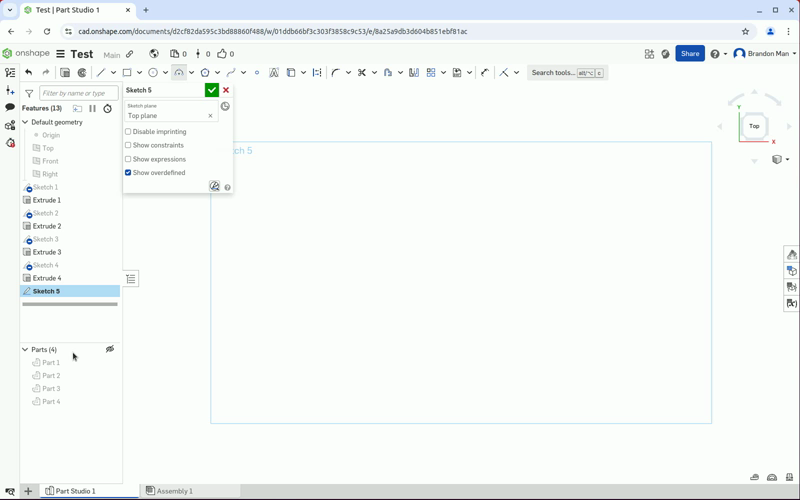
mouse_move(438, 265)
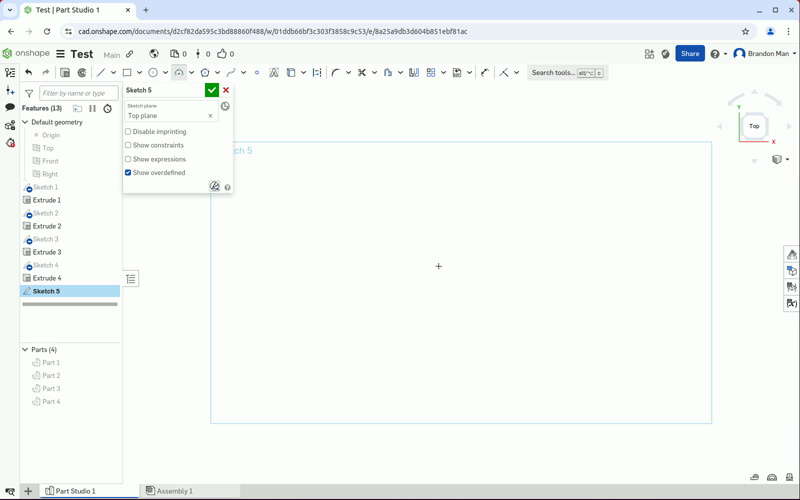
click(438, 265)
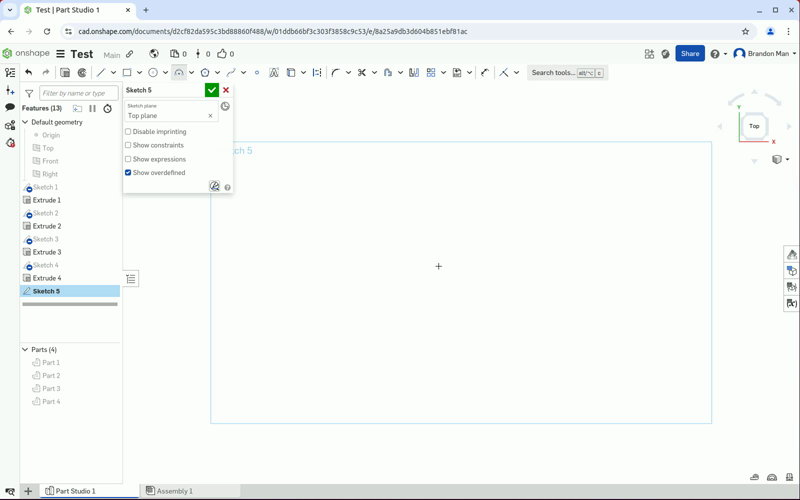
key_up(shift)
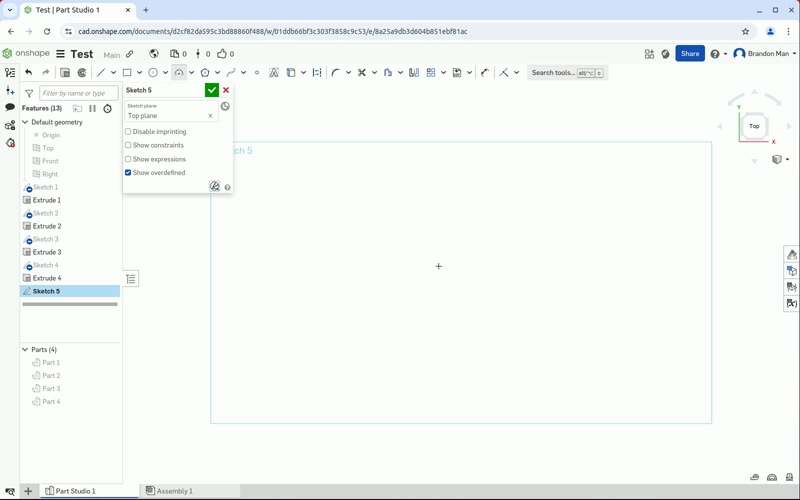
key_down(shift)
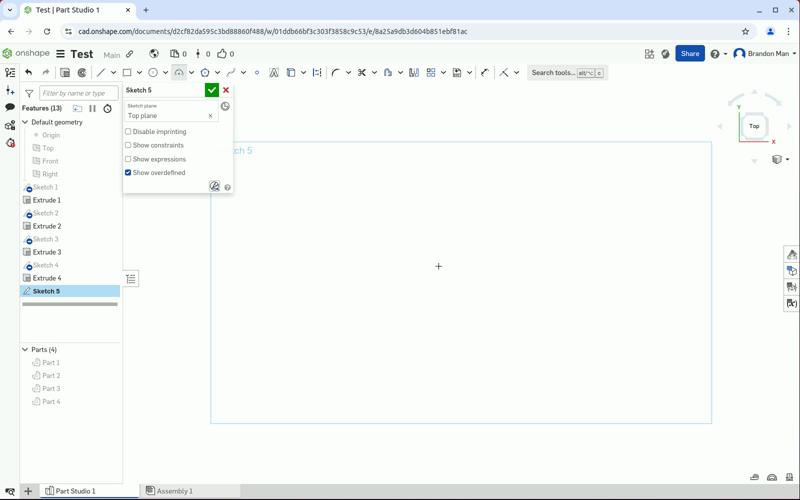
mouse_move(449, 284)
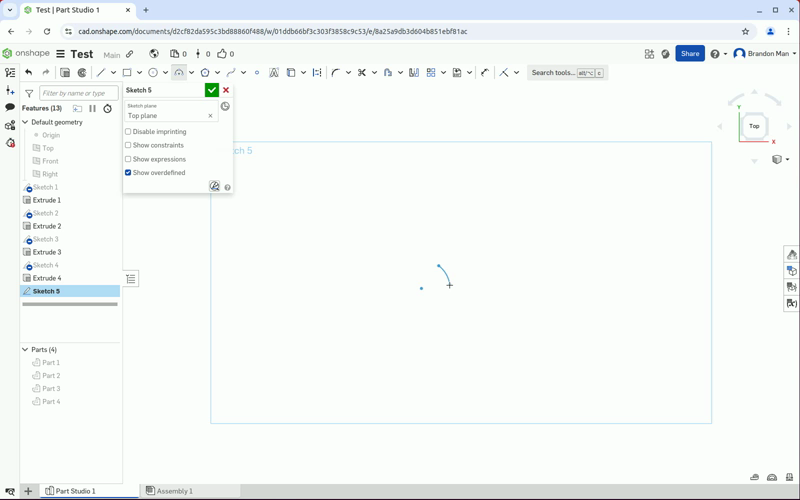
click(449, 284)
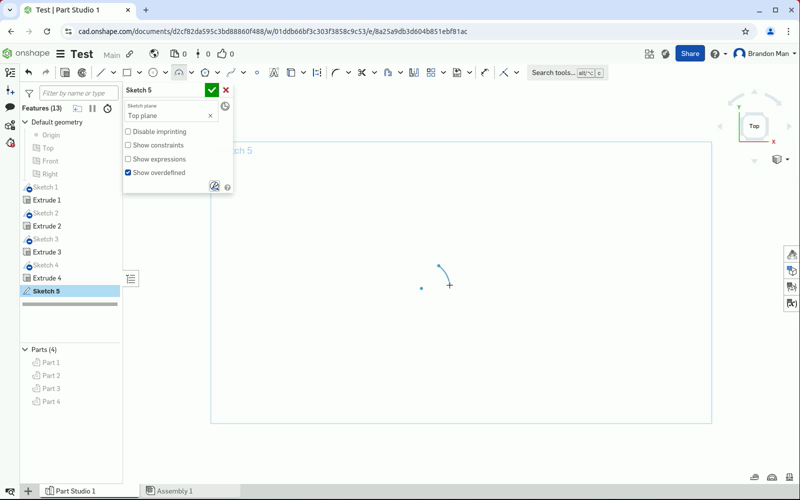
mouse_move(443, 275)
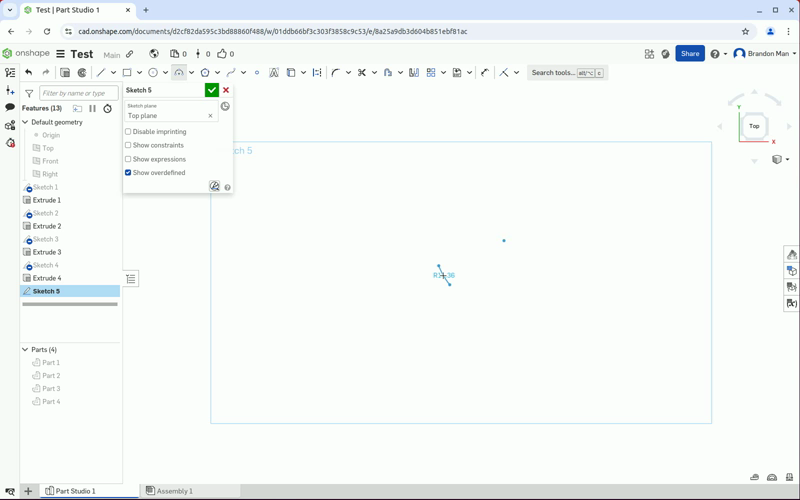
click(443, 275)
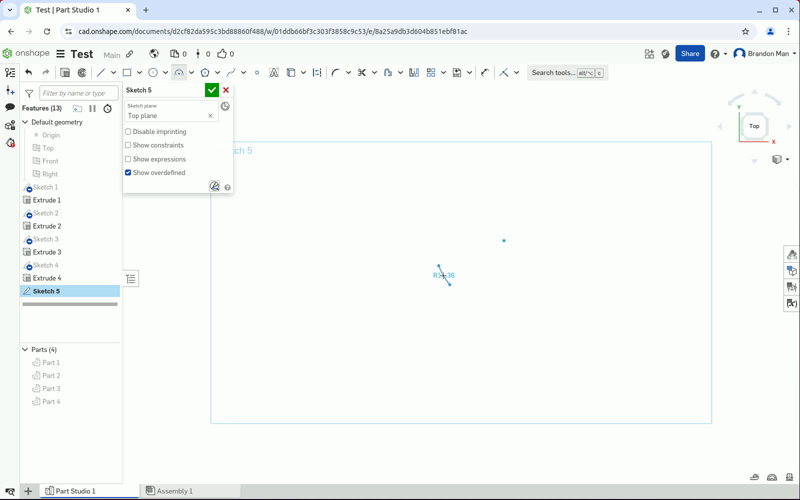
key_up(shift)
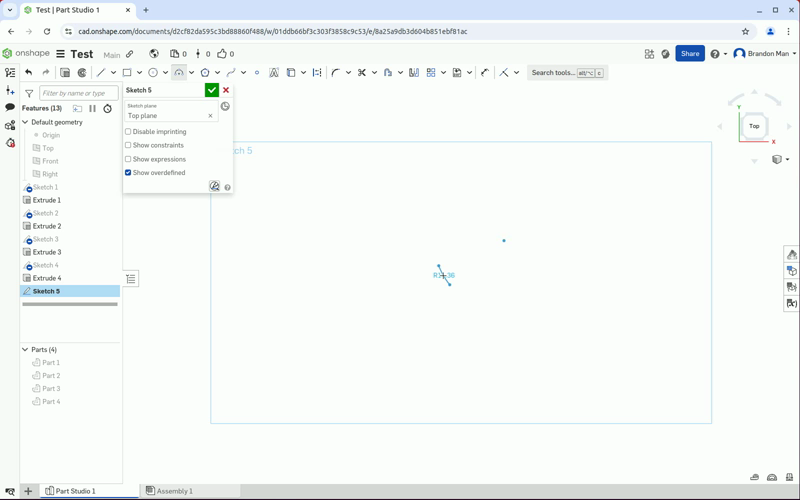
key(esc)
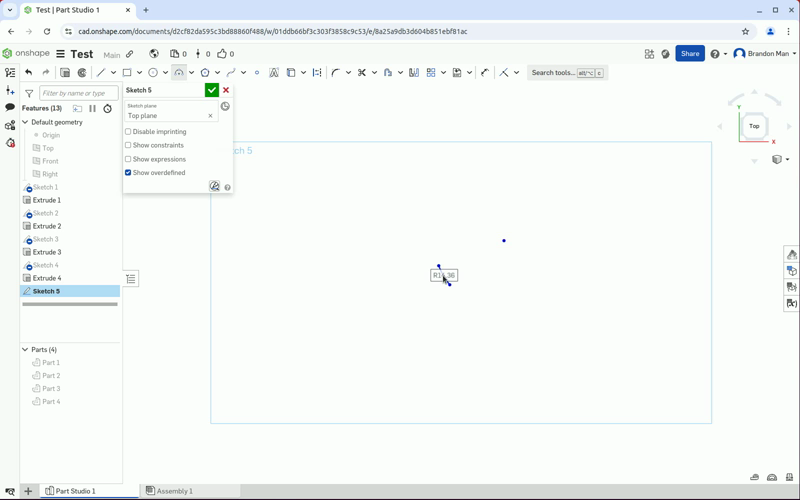
key(l)
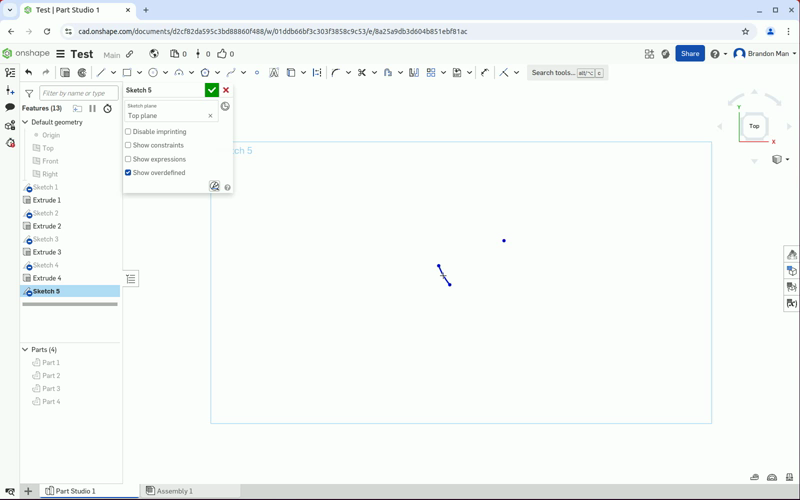
mouse_move(449, 284)
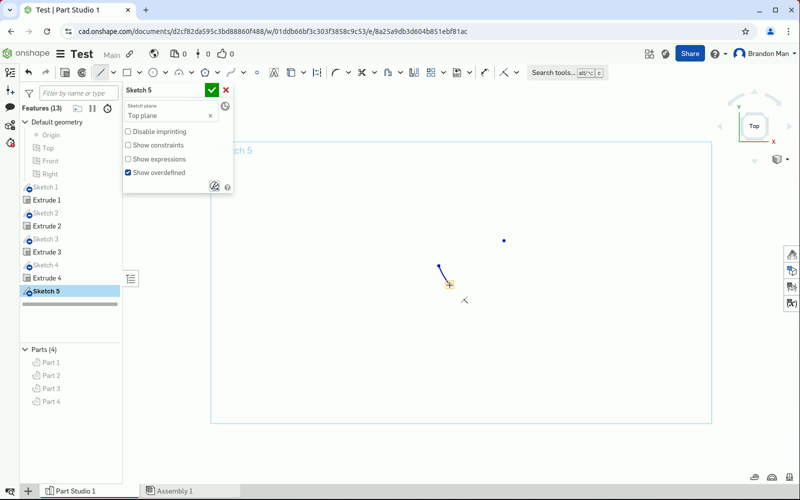
click(449, 284)
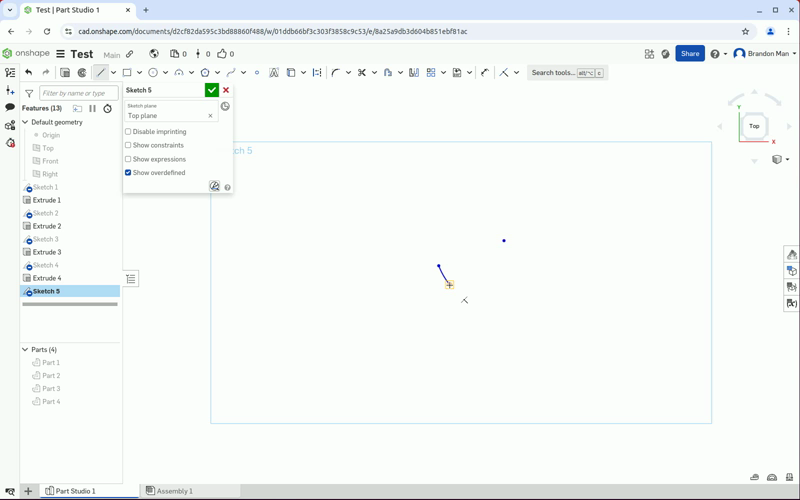
key_down(shift)
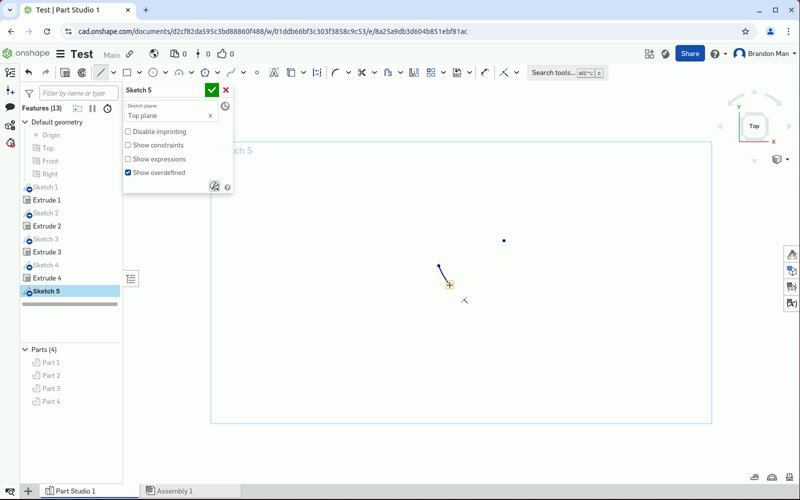
mouse_move(479, 284)
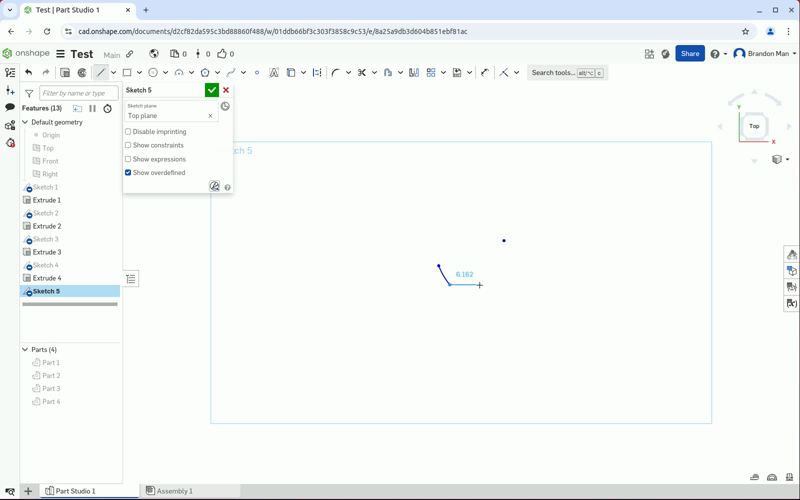
mouse_move(461, 284)
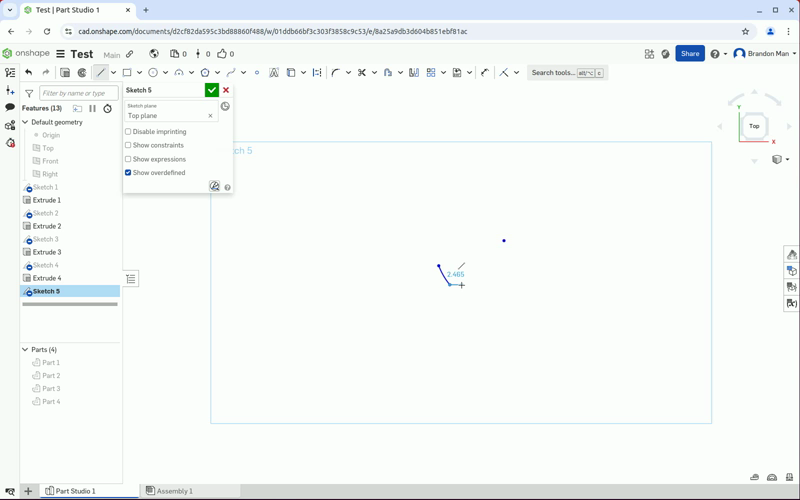
click(461, 284)
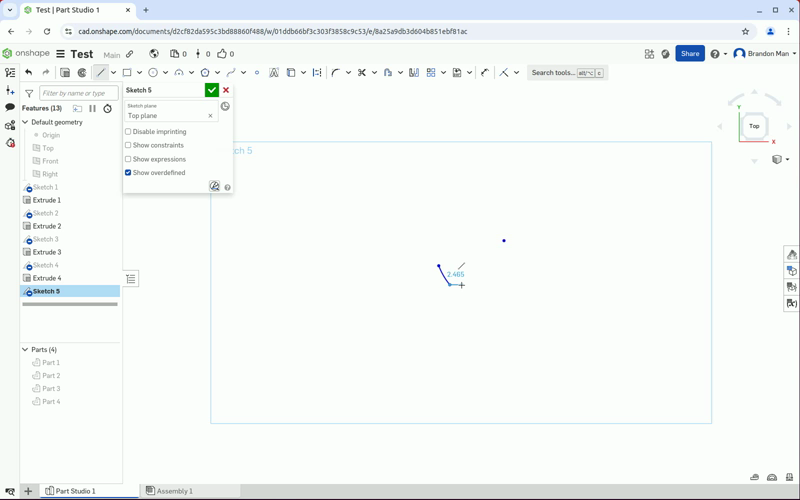
key_up(shift)
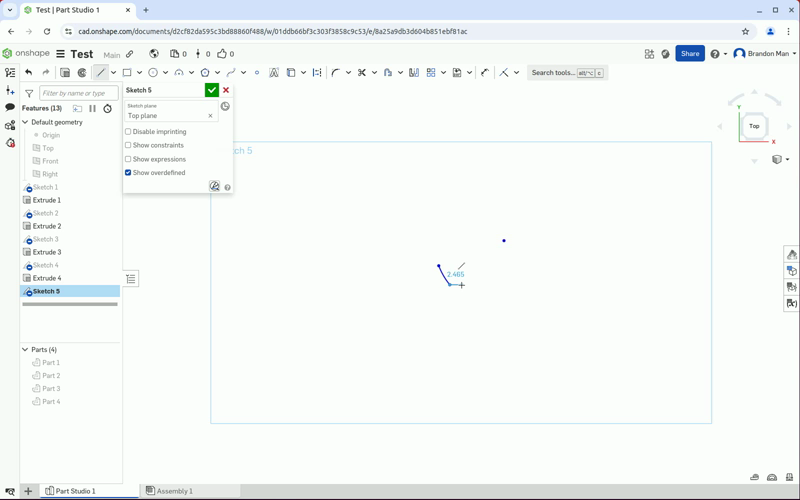
key_down(shift)
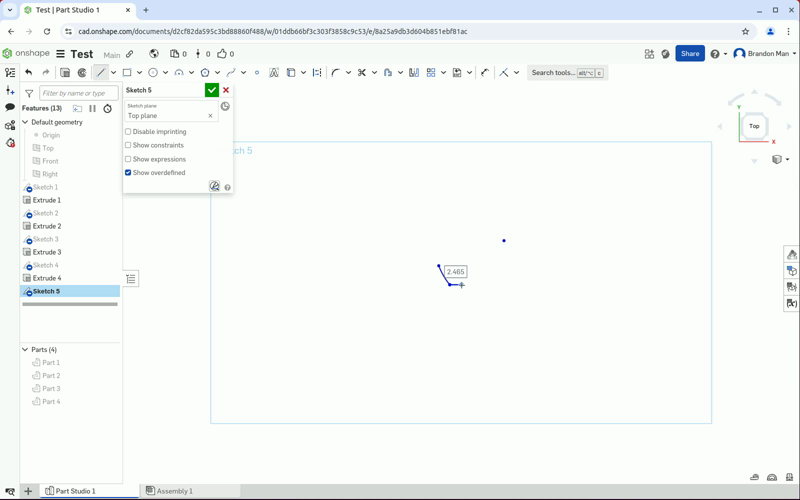
mouse_move(491, 284)
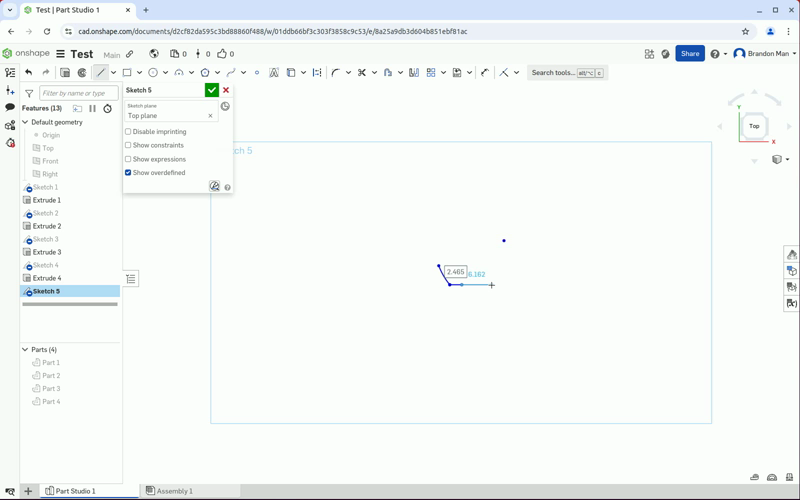
mouse_move(461, 265)
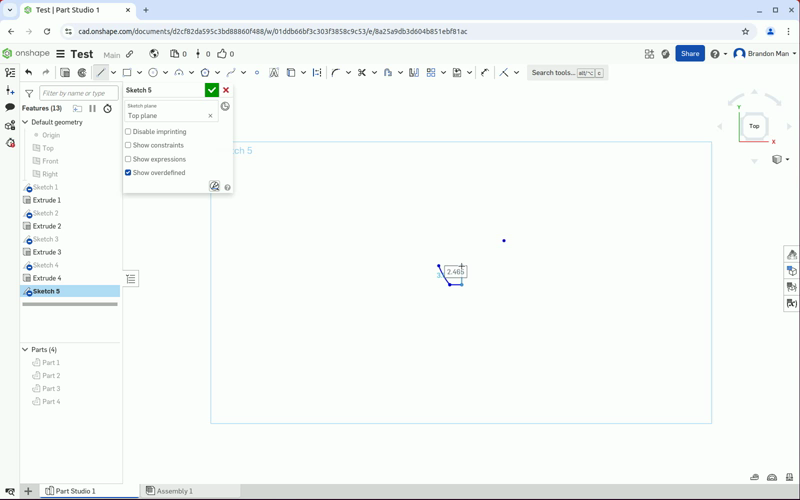
click(461, 265)
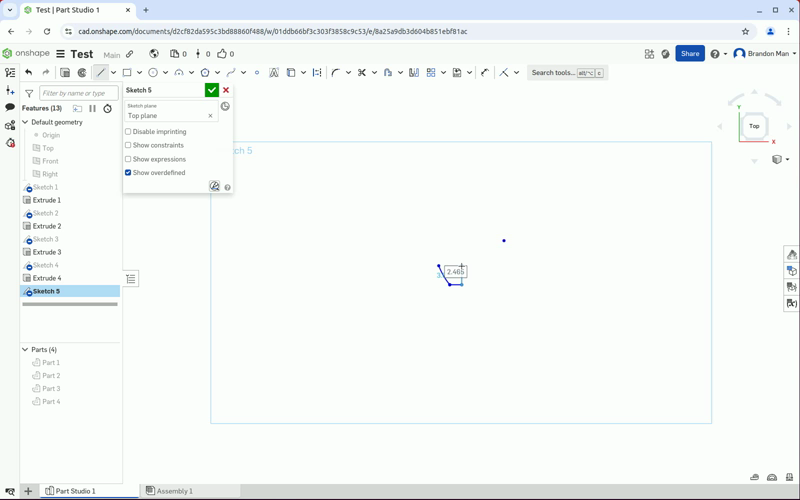
key_up(shift)
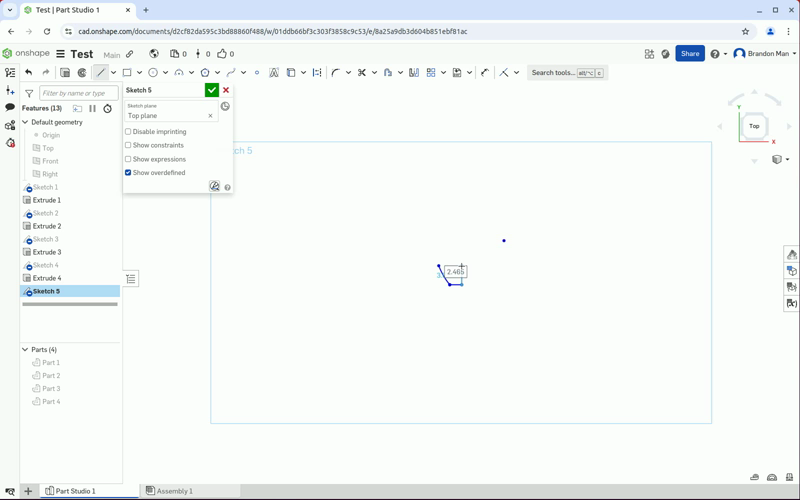
mouse_move(491, 265)
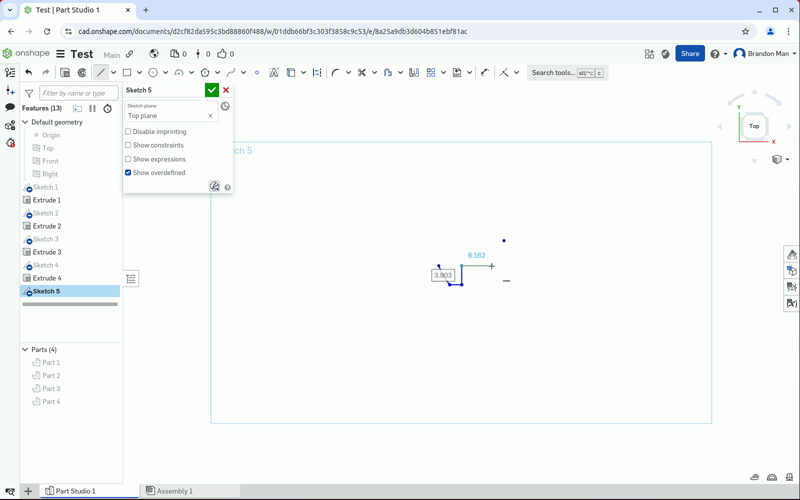
key_down(shift)
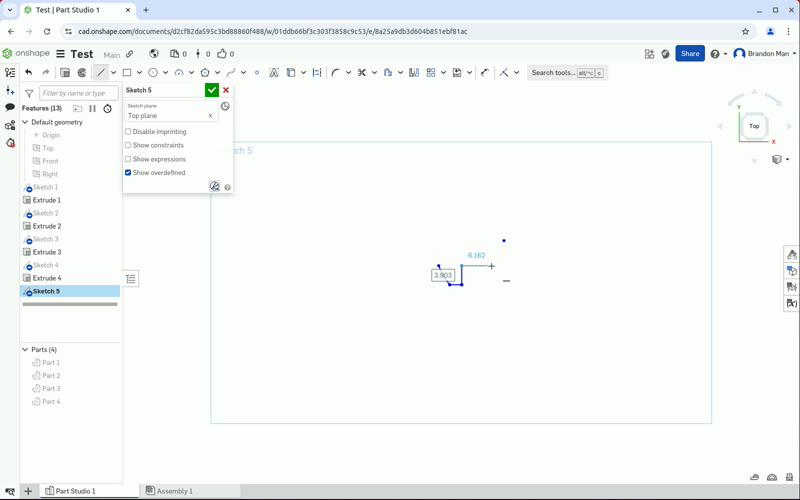
mouse_move(438, 265)
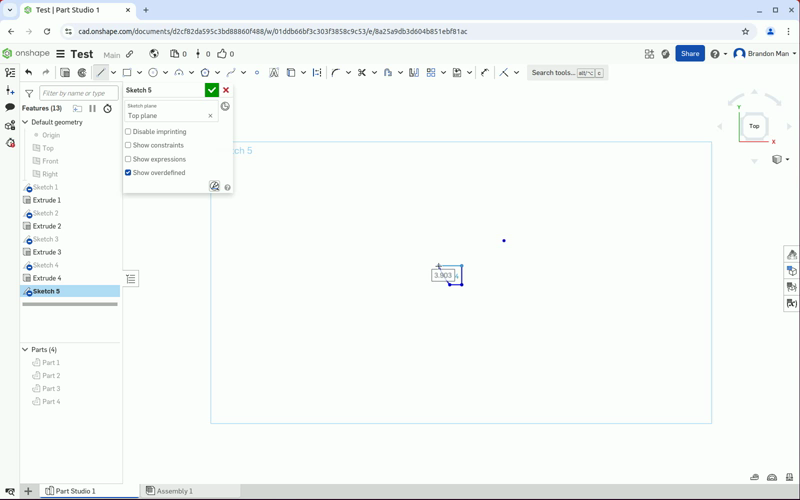
key_up(shift)
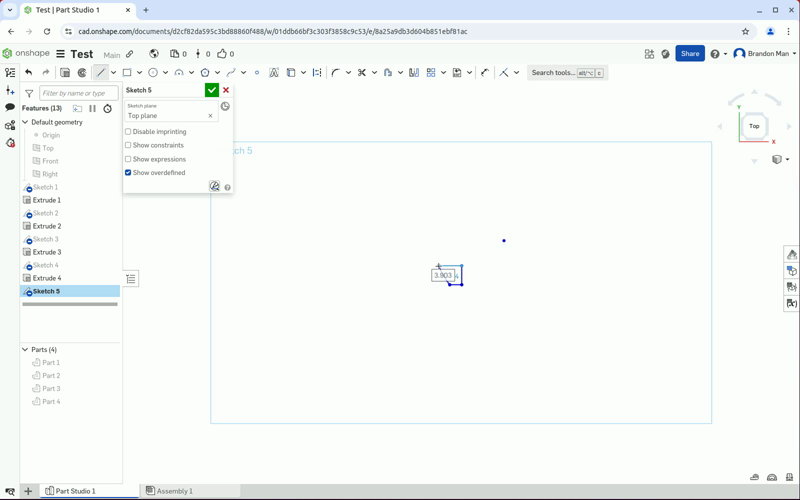
click(438, 265)
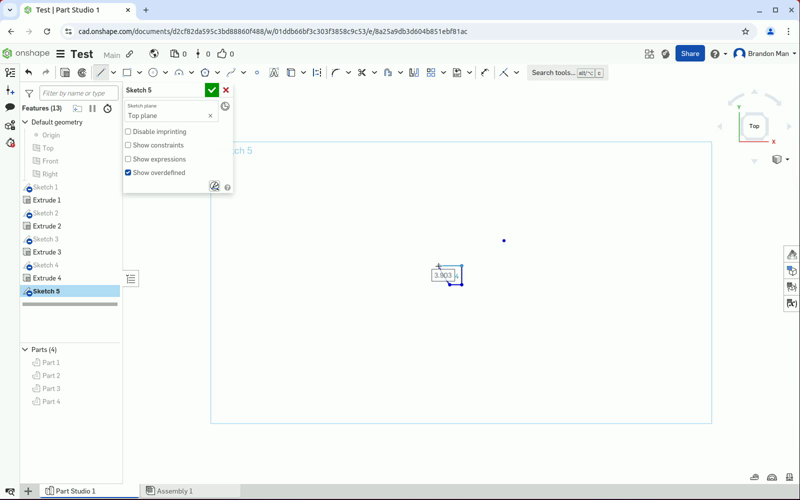
key(esc)
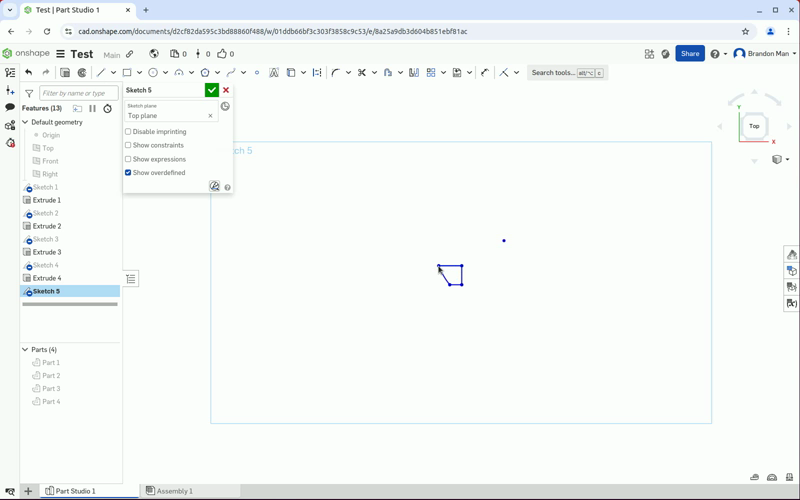
mouse_move(458, 271)
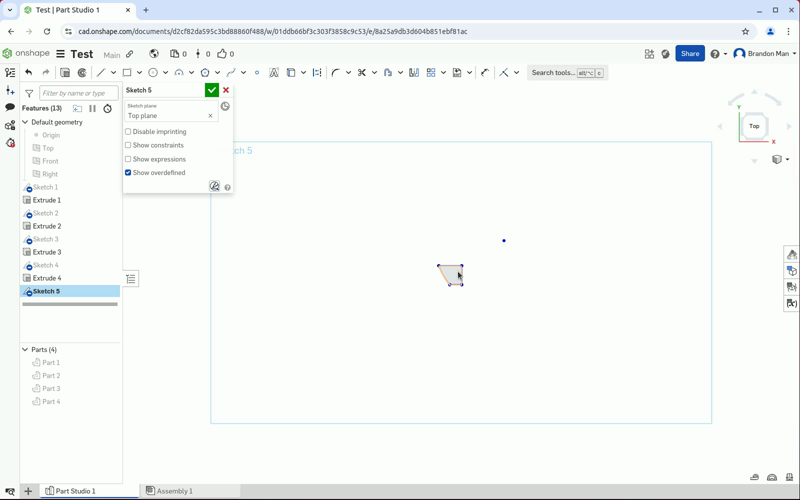
scroll(6)
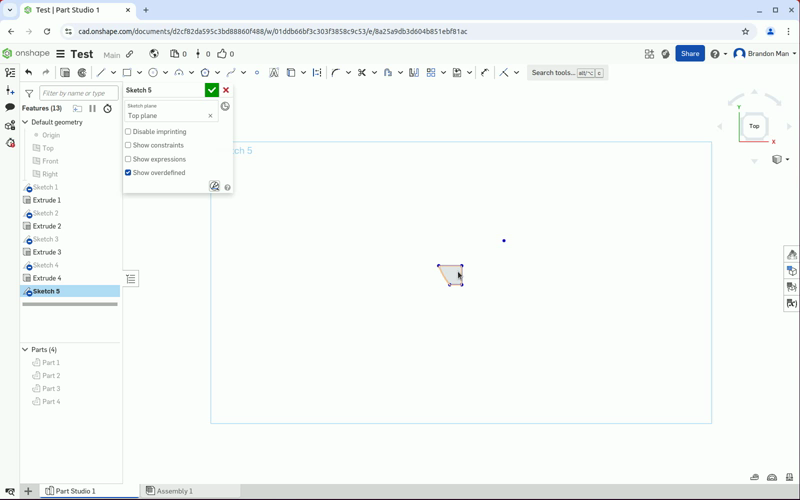
scroll(6)
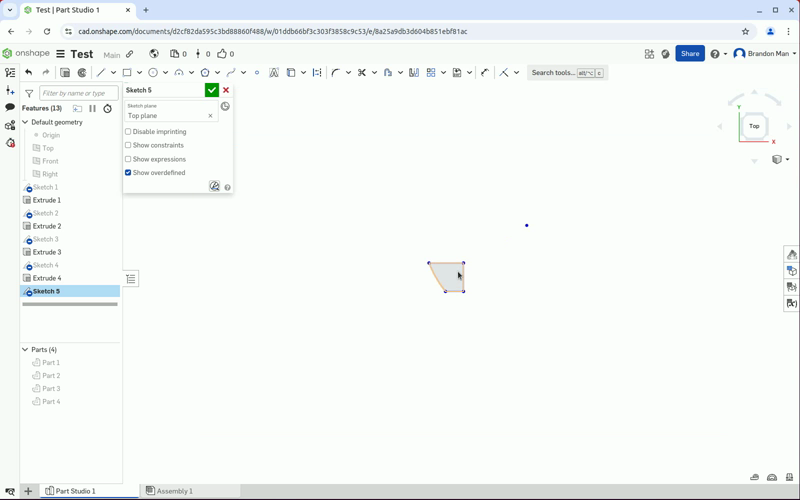
scroll(6)
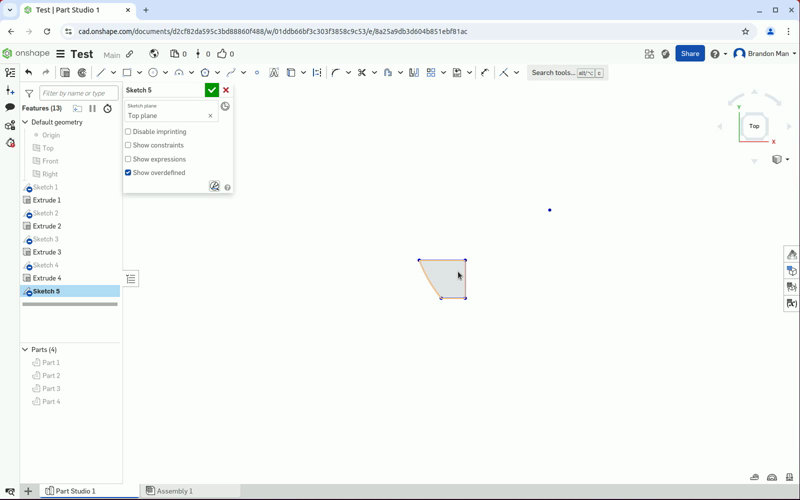
scroll(6)
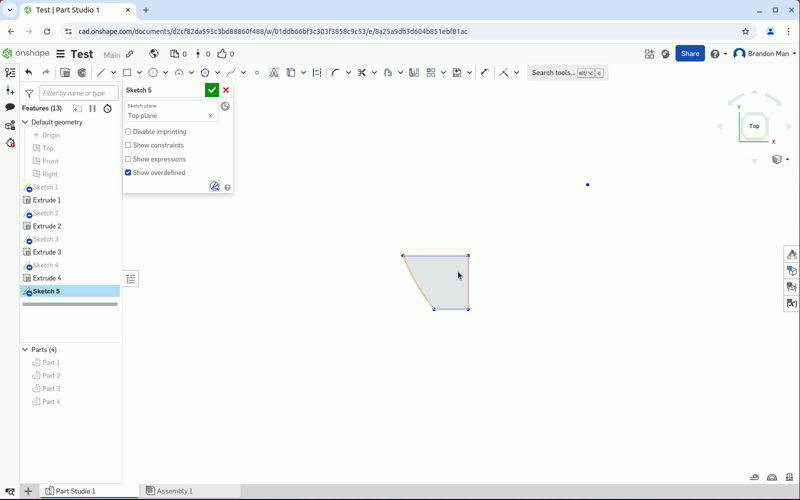
scroll(6)
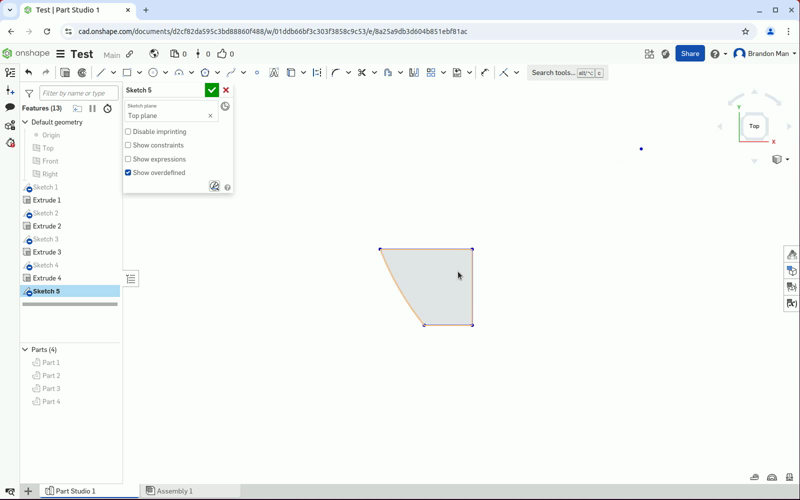
scroll(6)
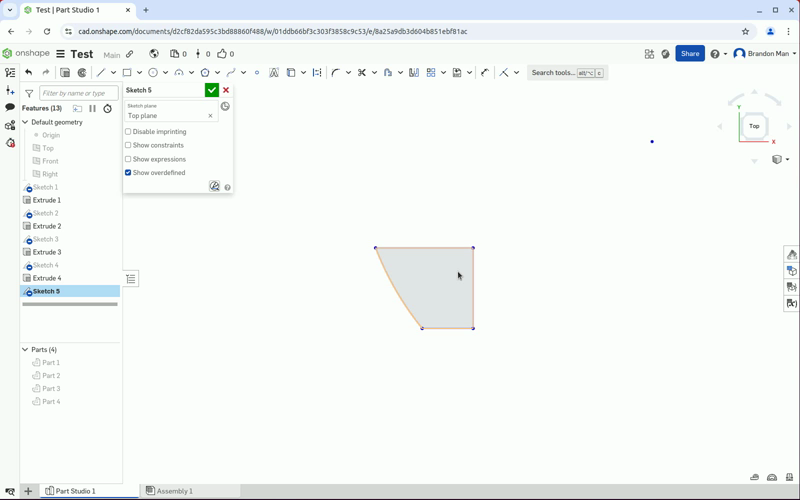
scroll(6)
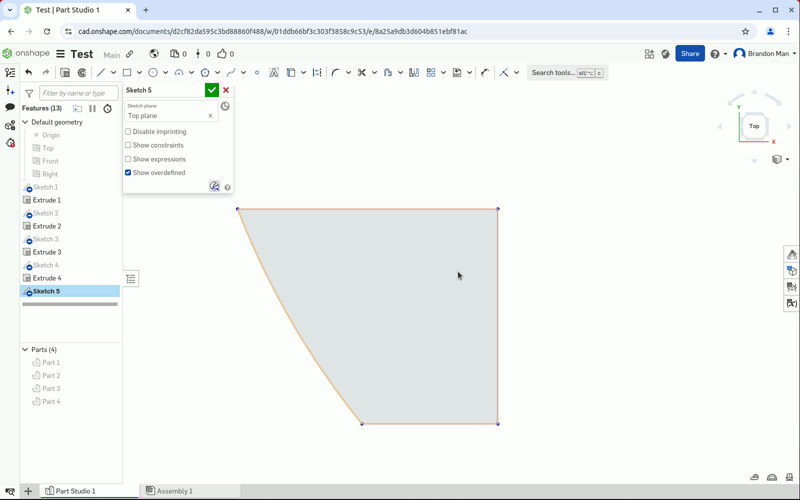
click(458, 271)
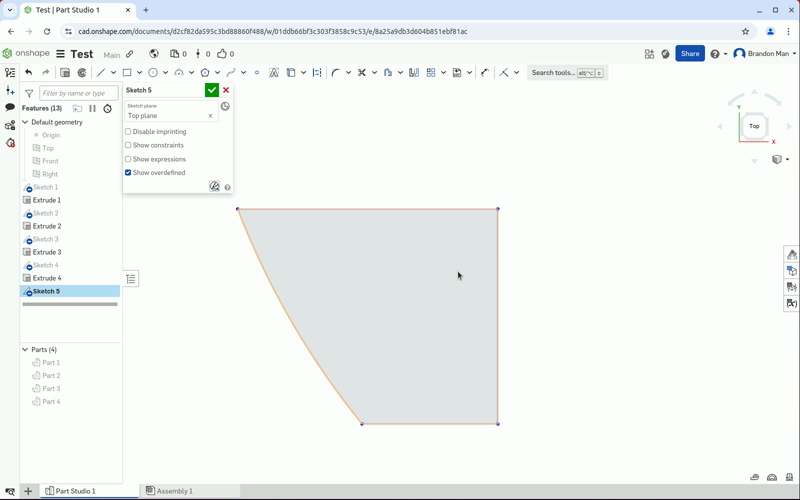
scroll(-6)
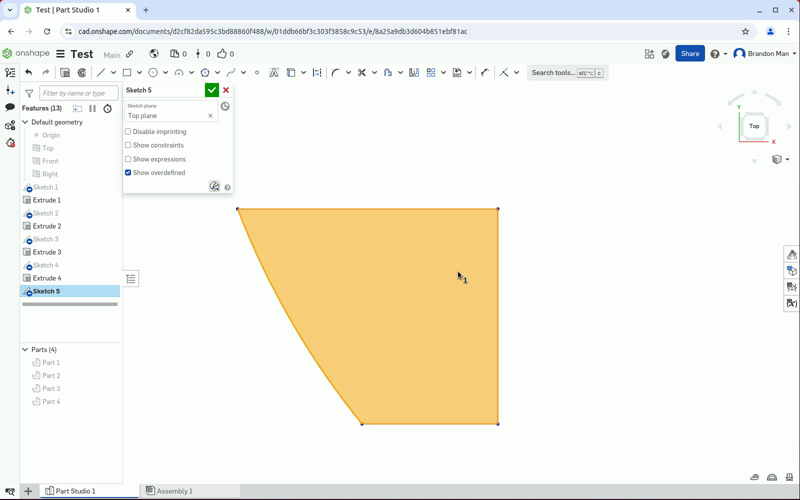
scroll(-6)
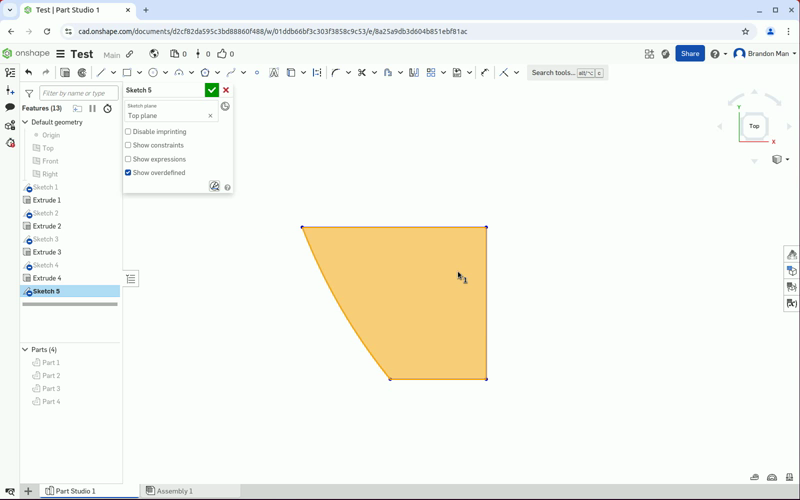
scroll(-6)
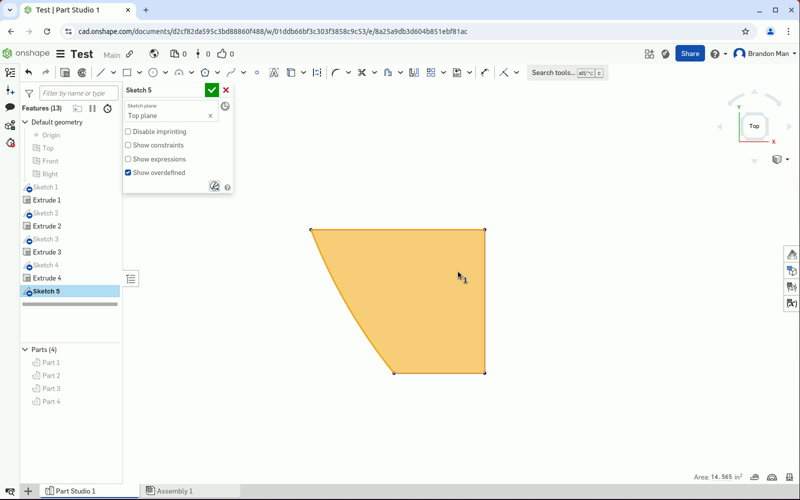
scroll(-6)
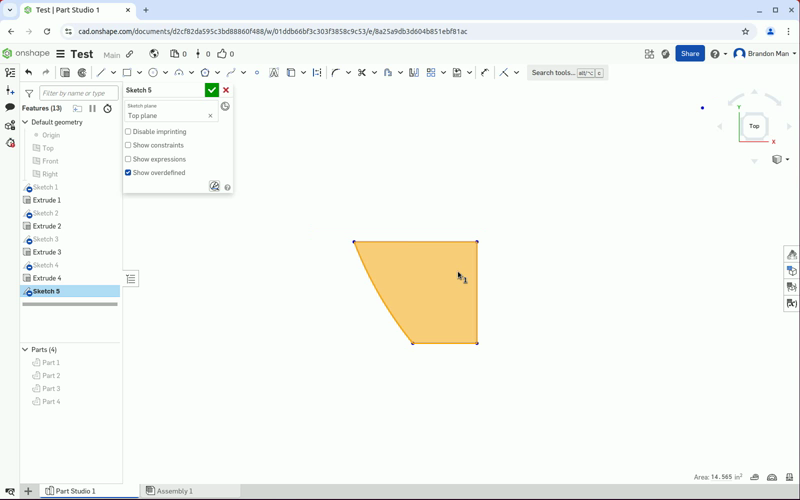
scroll(-6)
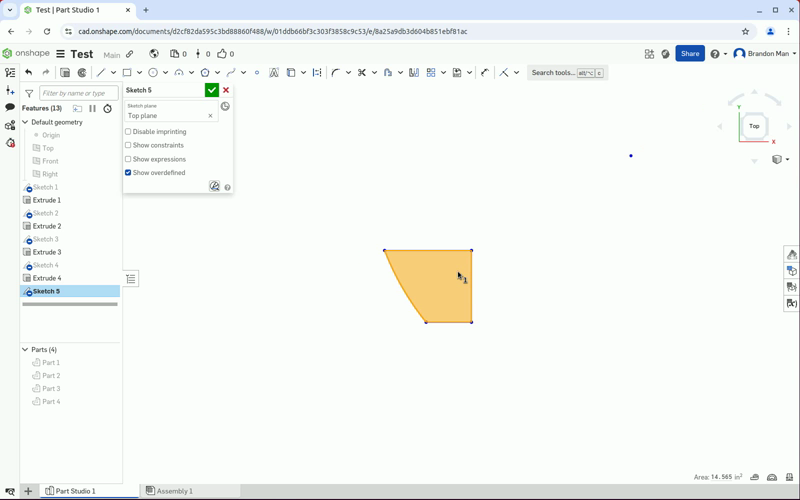
scroll(-6)
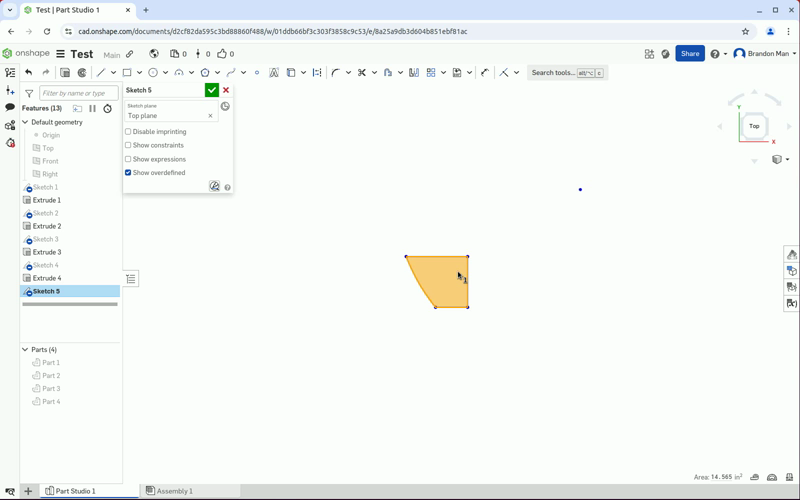
scroll(-6)
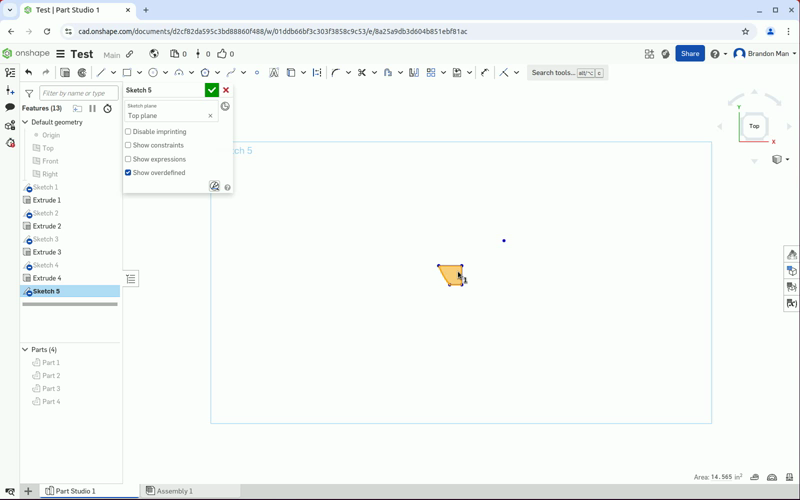
mouse_move(73, 352)
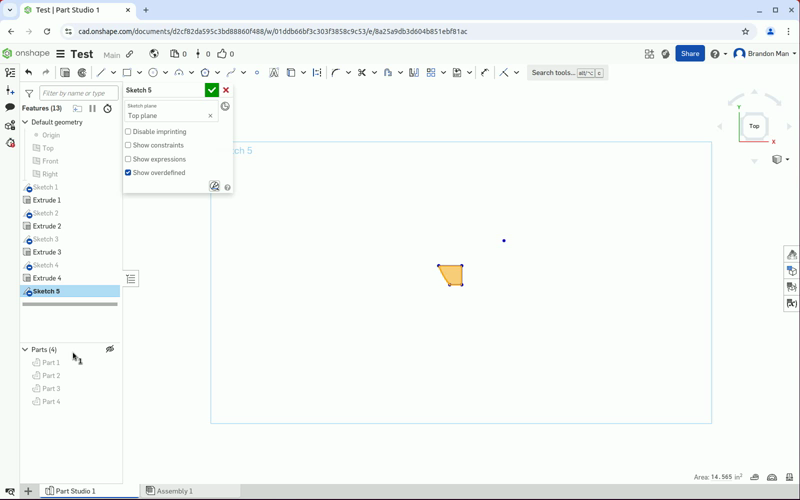
key(shift+y)
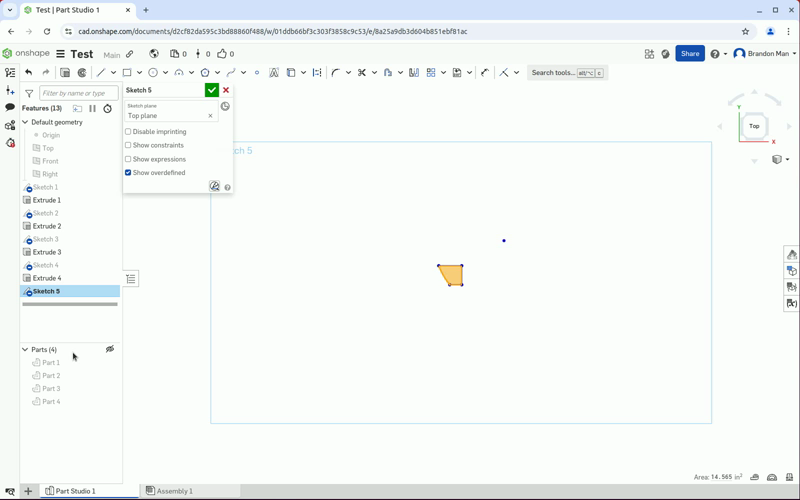
key(shift+e)
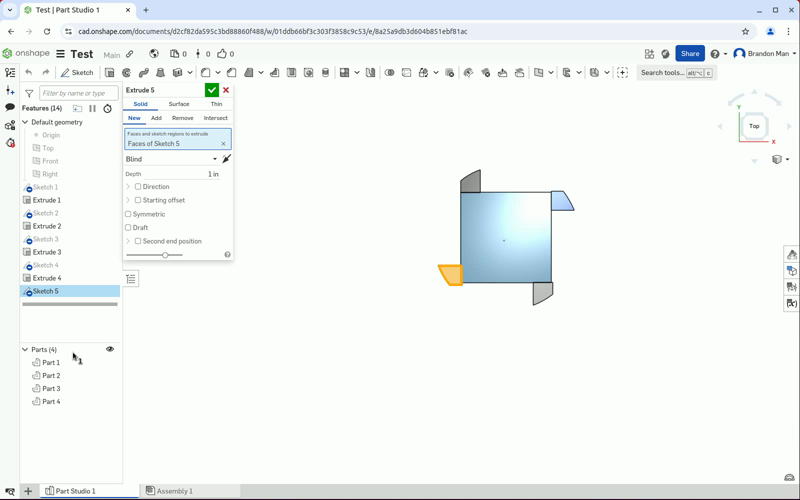
mouse_move(143, 106)
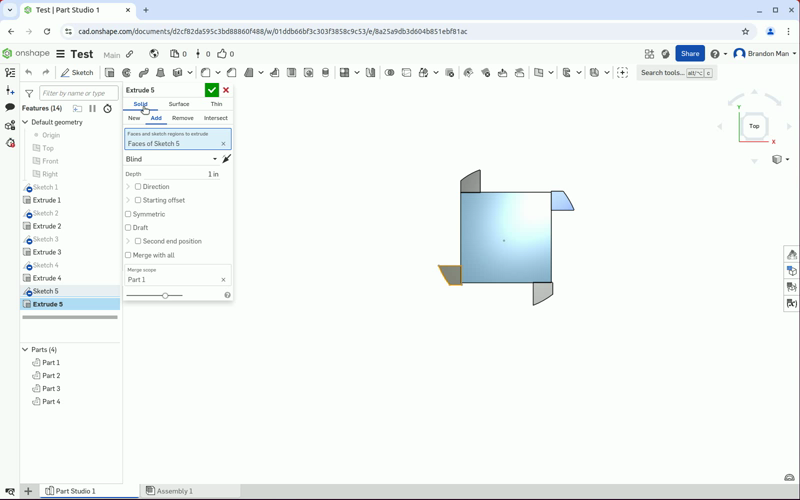
click(143, 106)
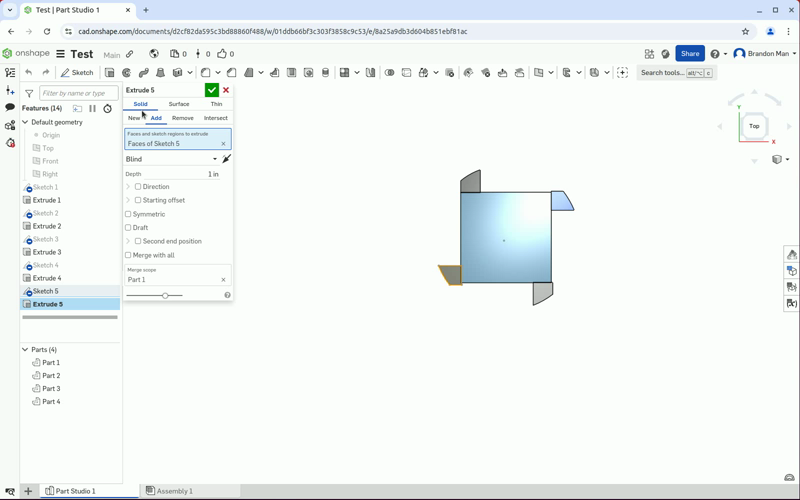
mouse_move(137, 120)
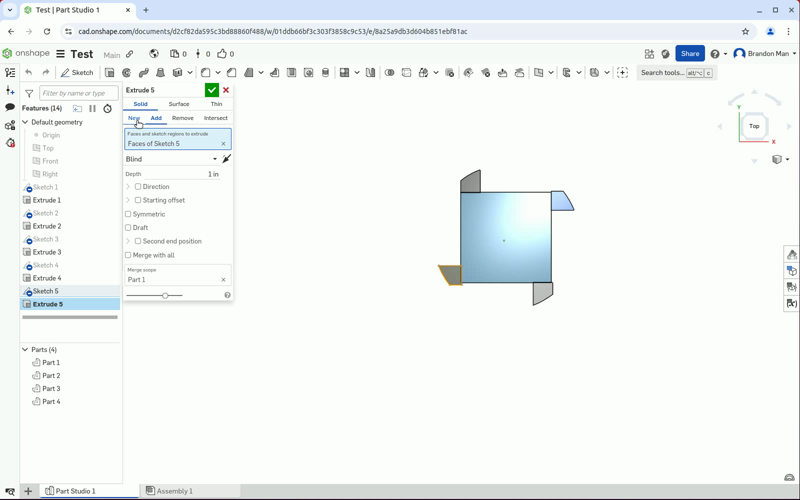
click(137, 120)
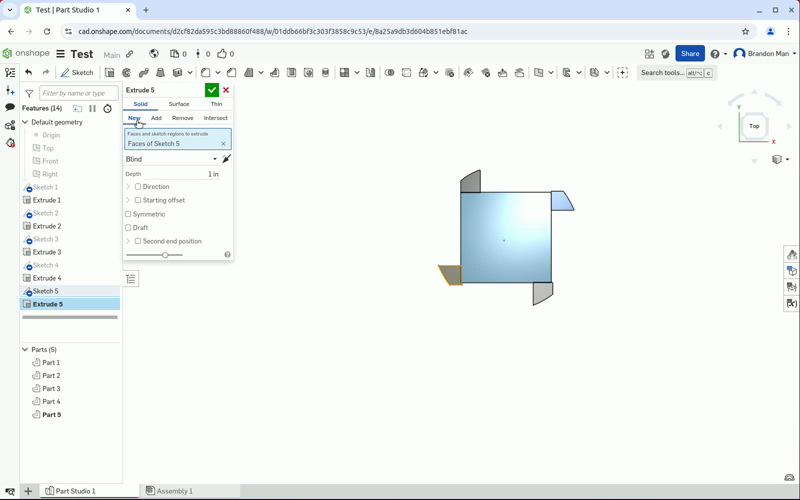
key(tab, 4)
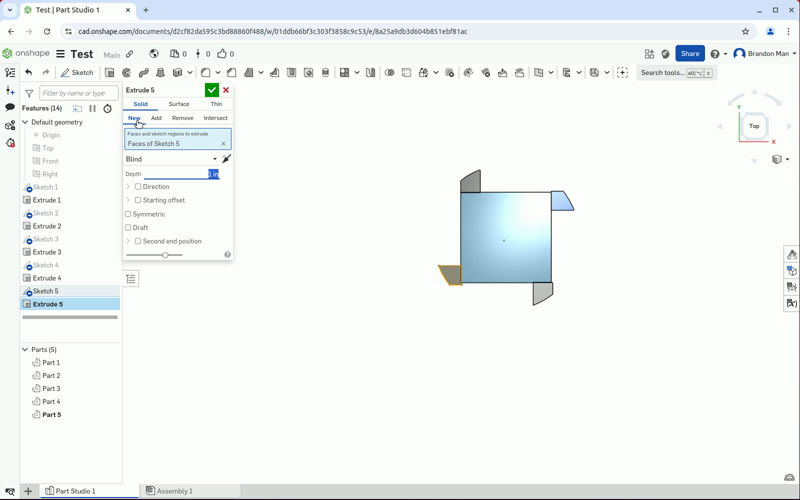
text(5.296)
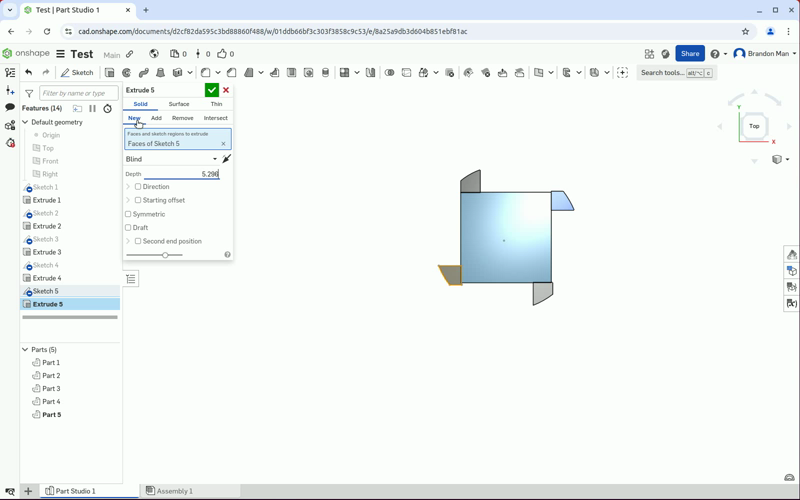
key(enter)
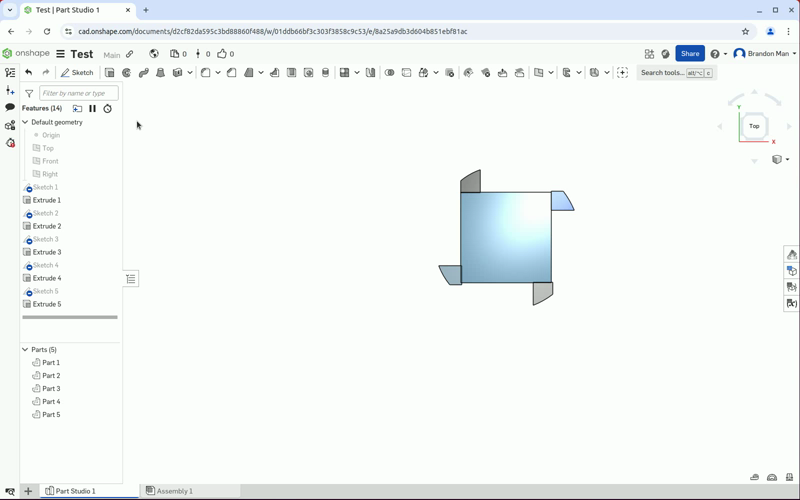
key(shift+h)
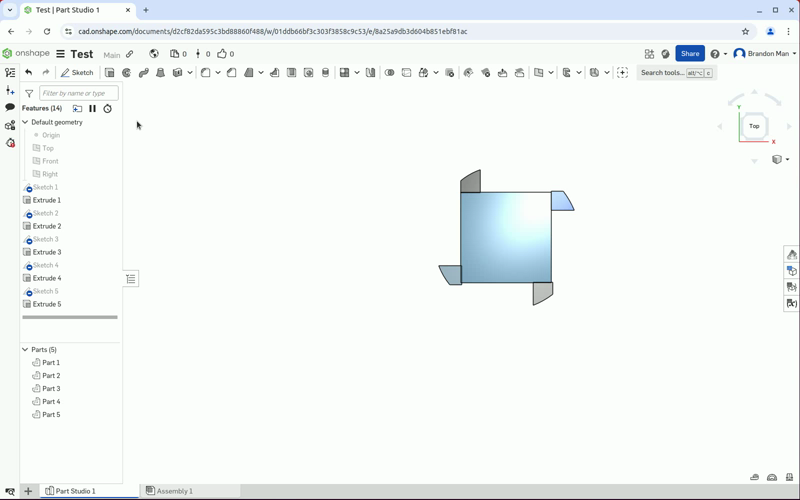
key(shift+h)
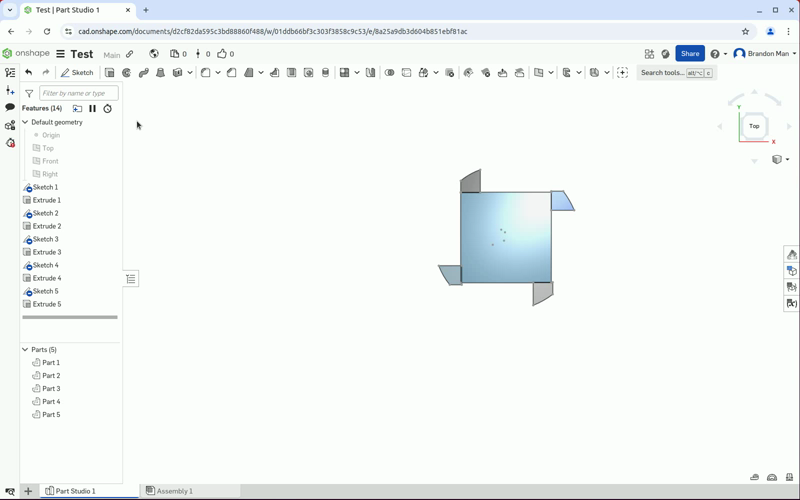
key(shift+7)
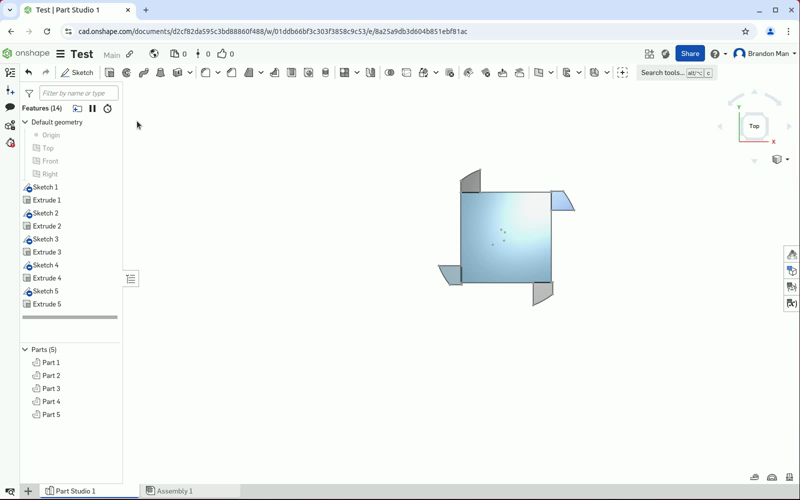
key(up, 3)
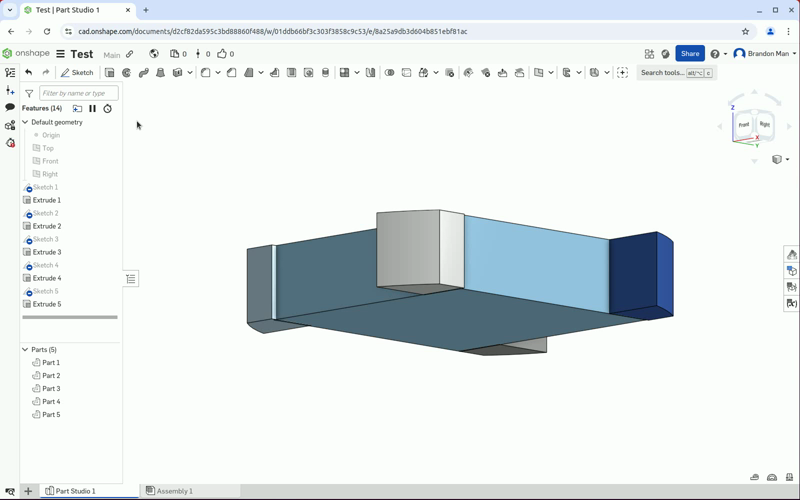
key(left, 3)
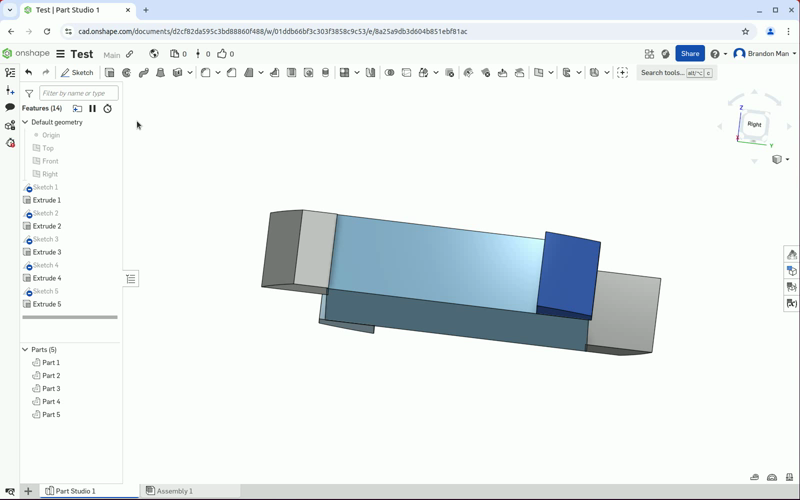
key(right, 3)
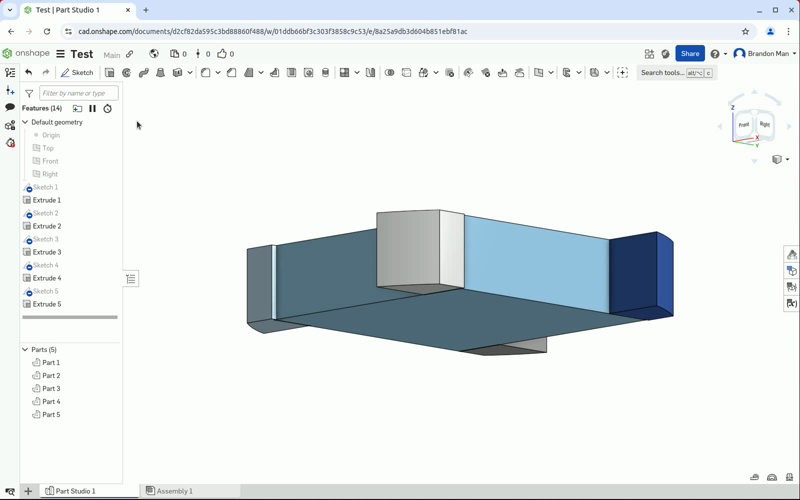
key(down, 3)
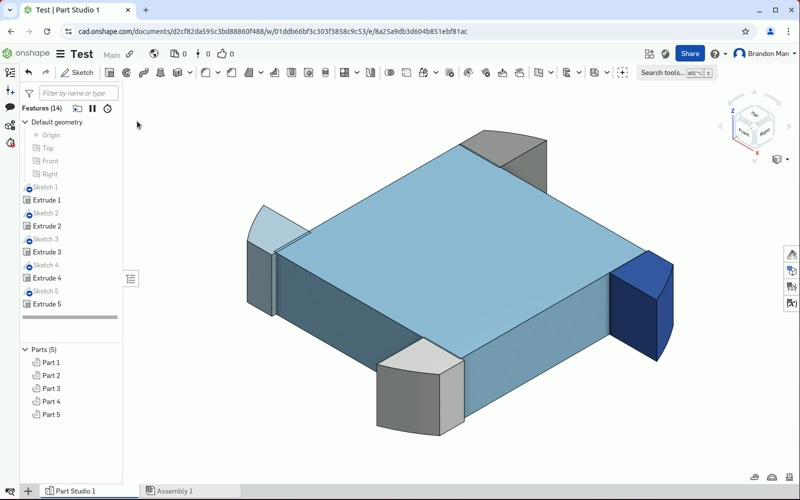
mouse_move(73, 189)
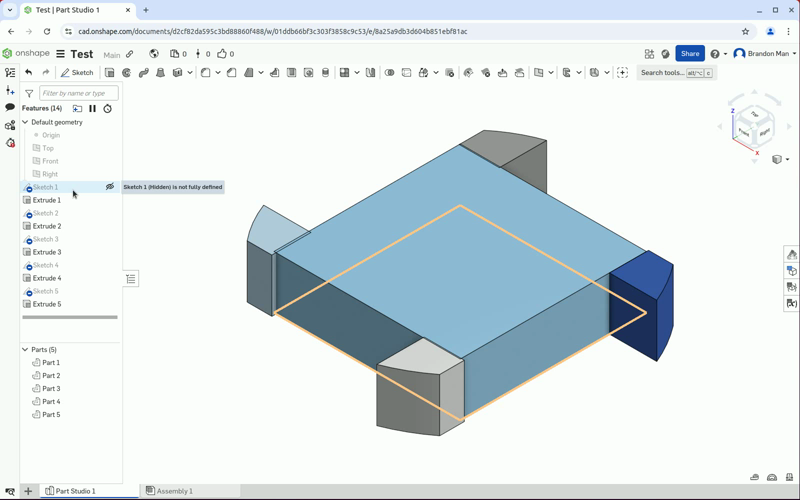
click(73, 189)